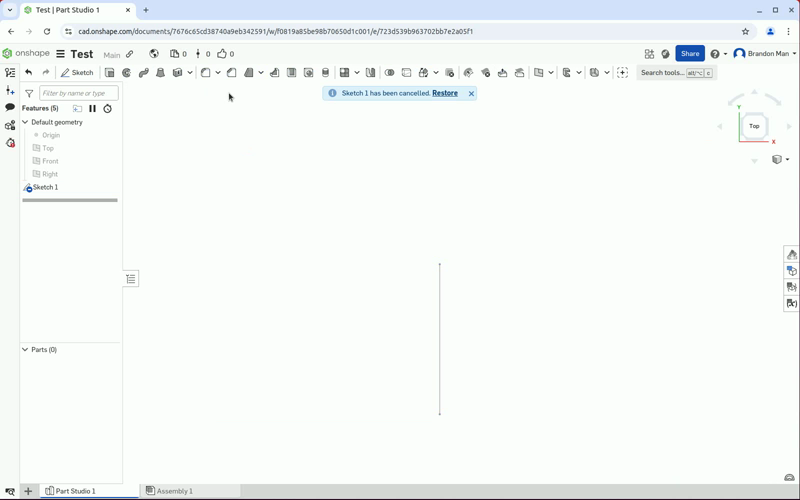
key(shift+h)
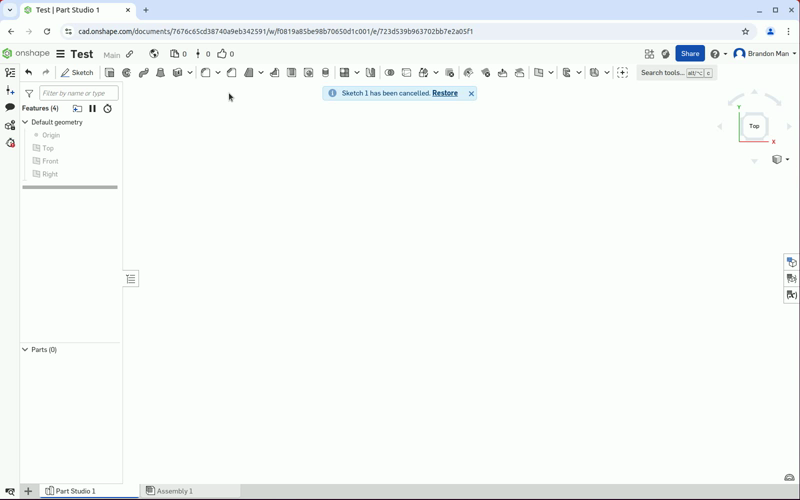
mouse_move(73, 352)
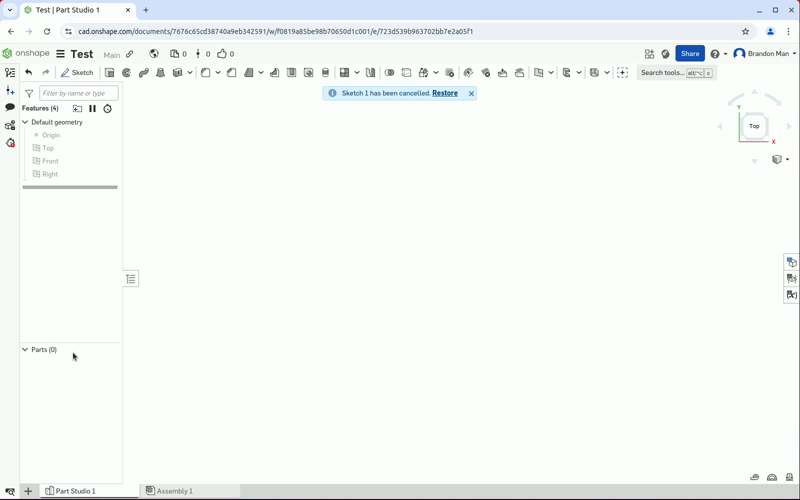
key(y)
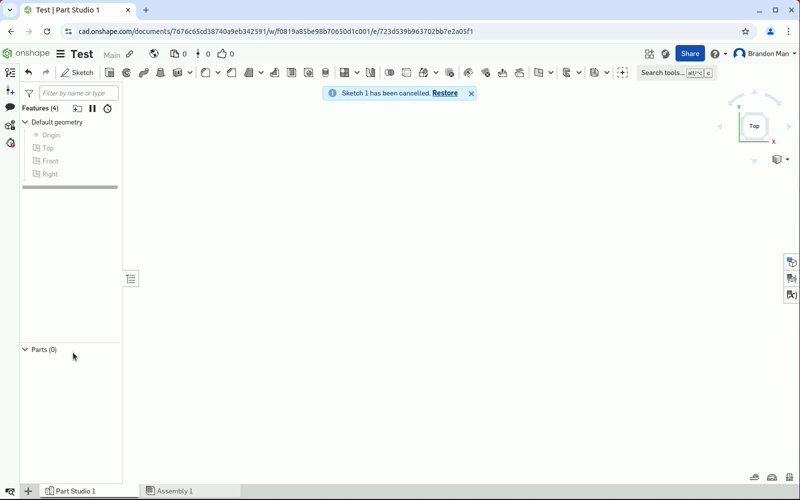
key(shift+p)
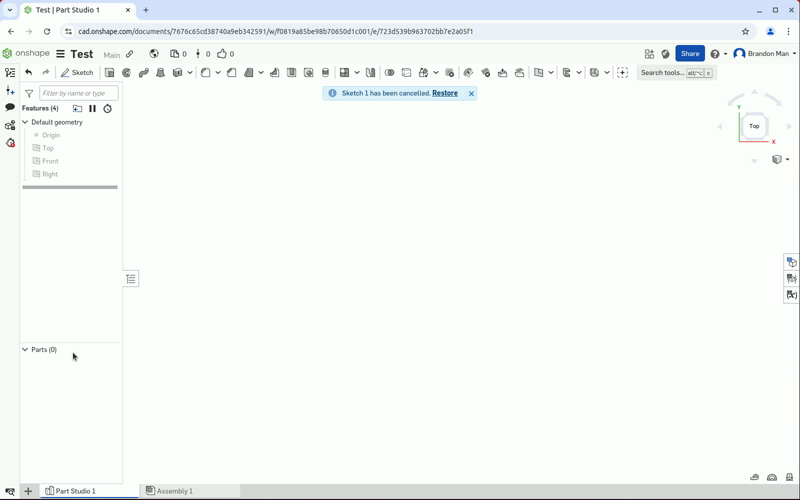
key(space)
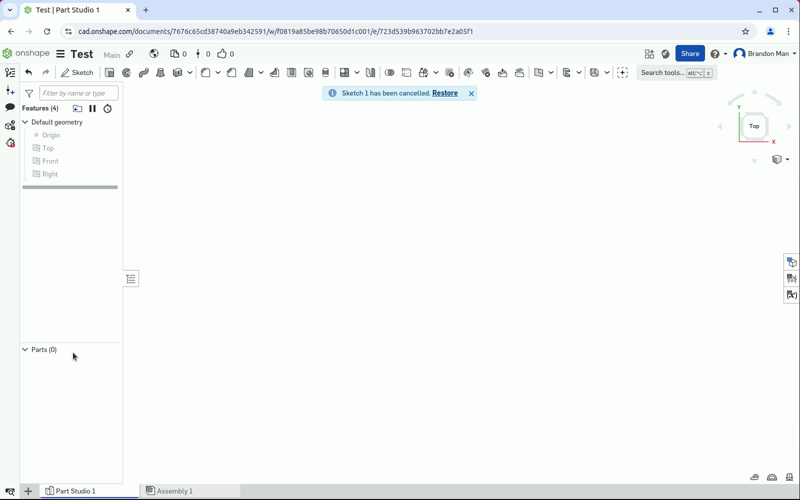
key_down(shift)
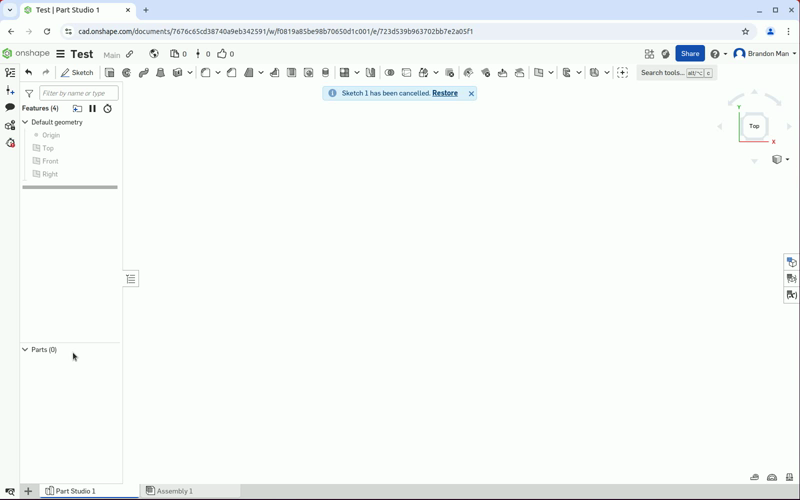
key(up)
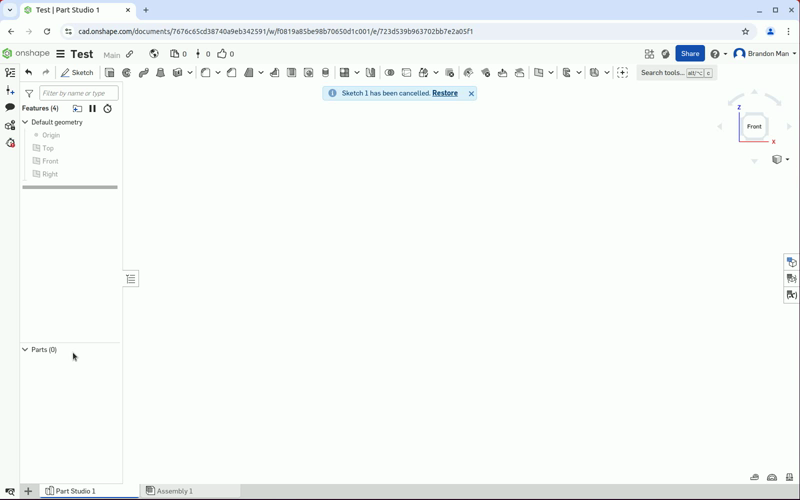
key_up(shift)
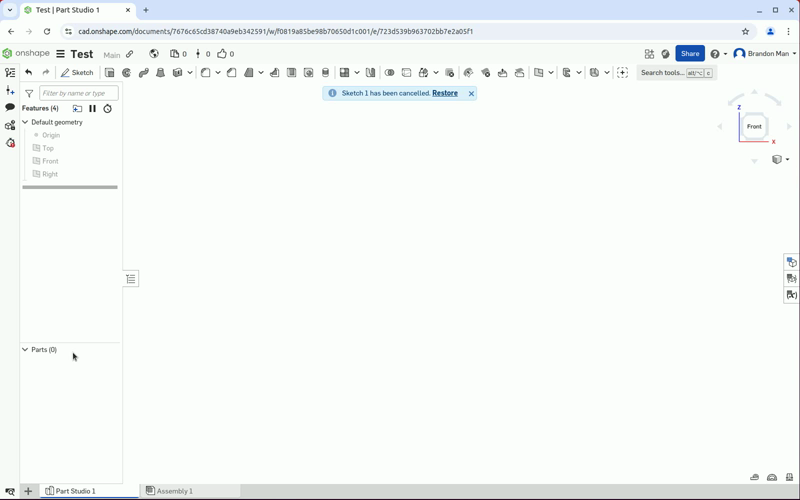
mouse_move(73, 352)
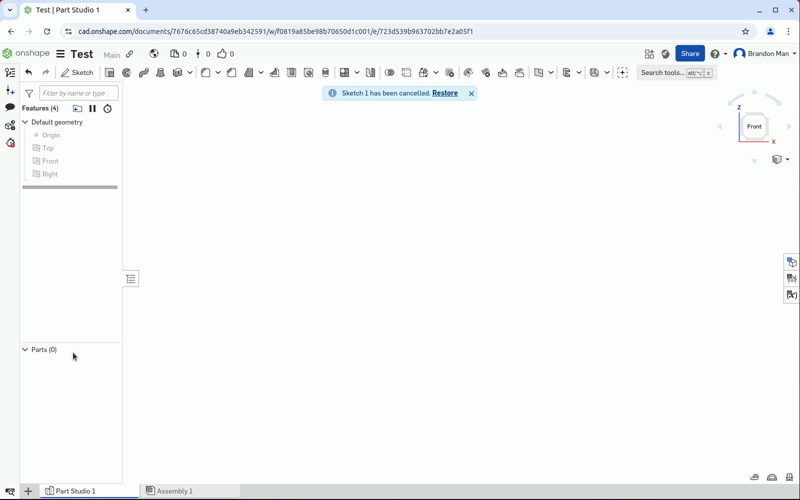
key(shift+y)
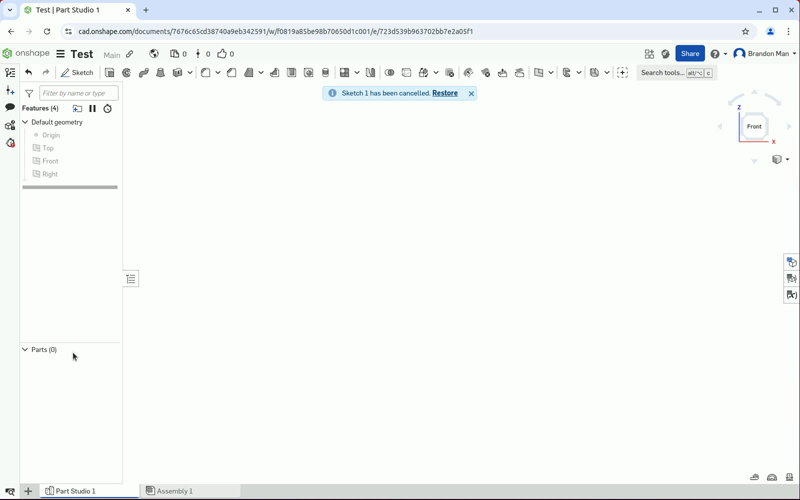
key(shift+s)
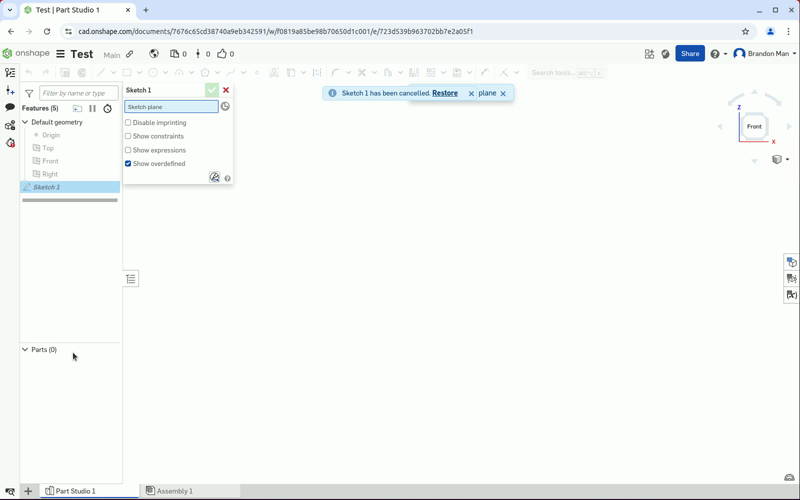
mouse_move(73, 163)
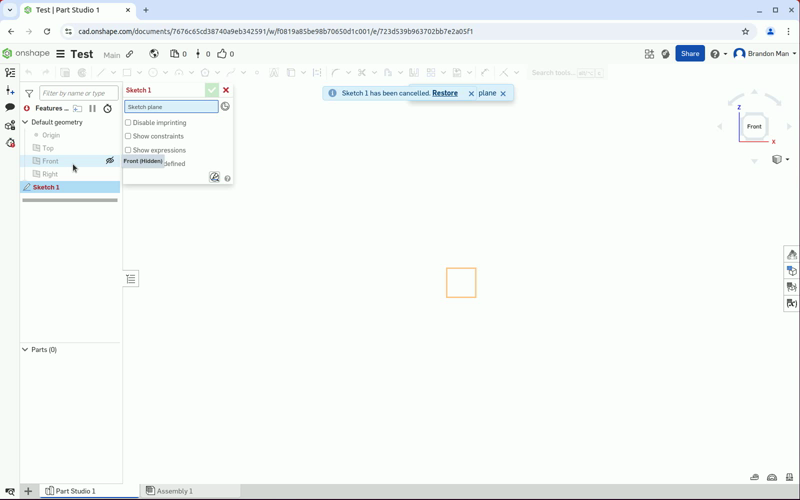
click(73, 163)
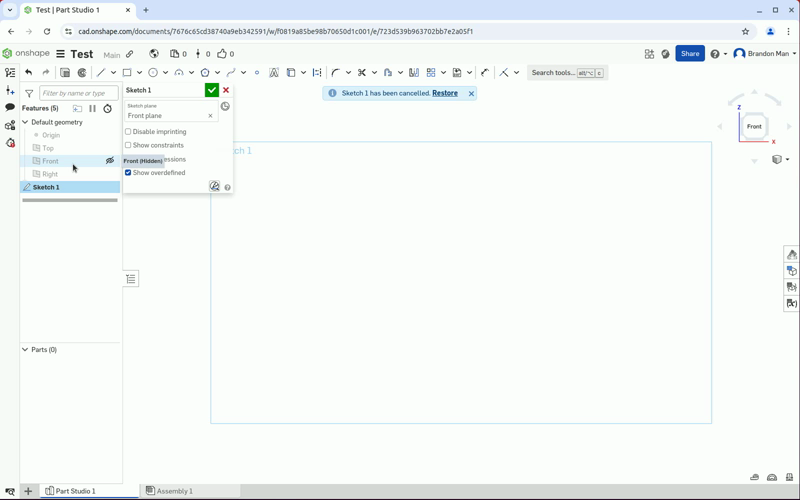
mouse_move(73, 352)
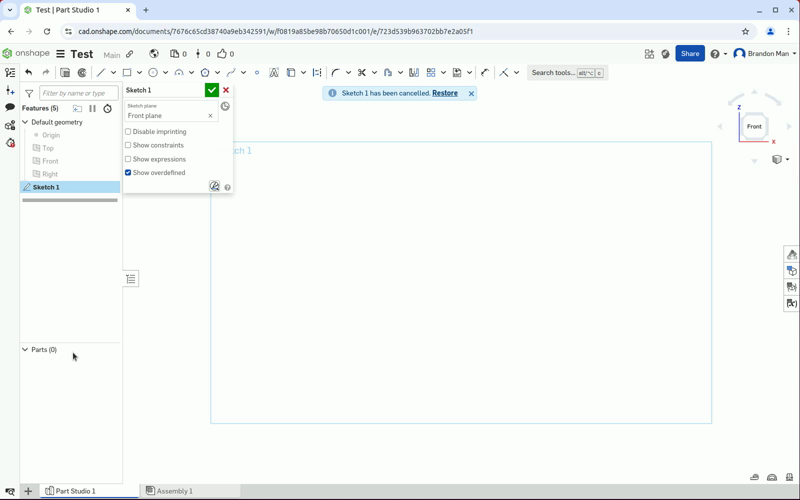
key(y)
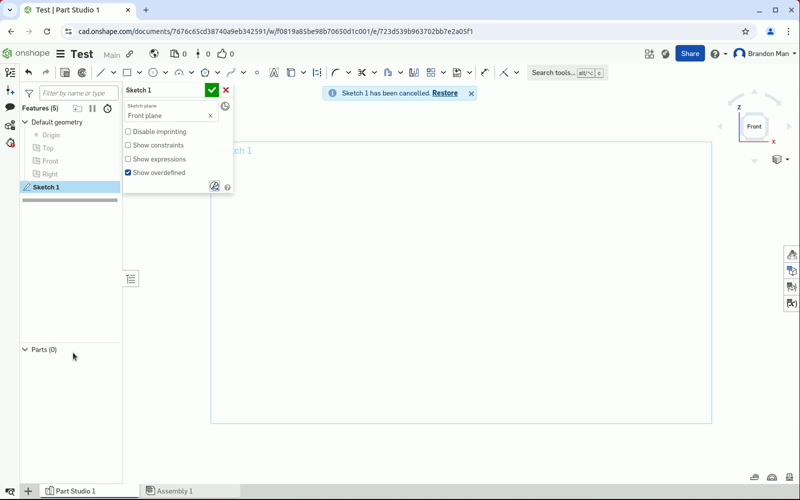
key(c)
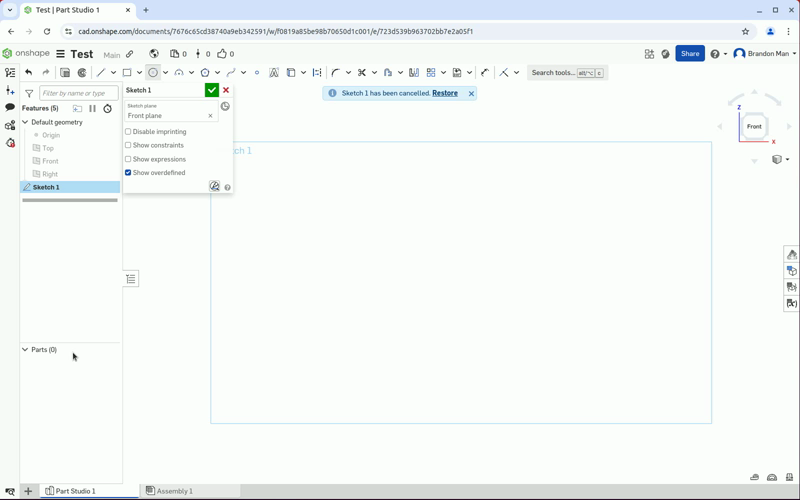
key_down(shift)
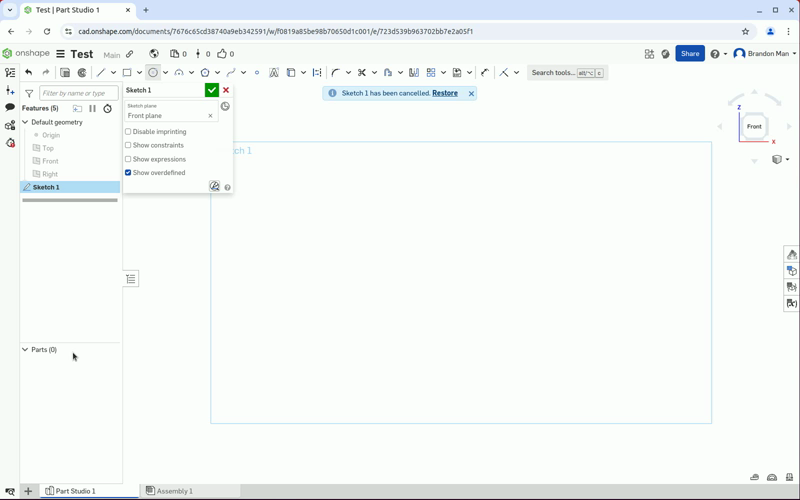
mouse_move(454, 282)
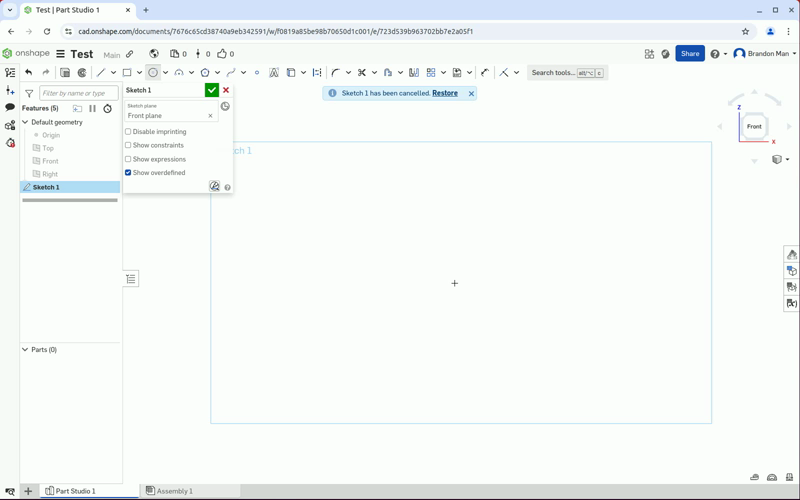
click(454, 282)
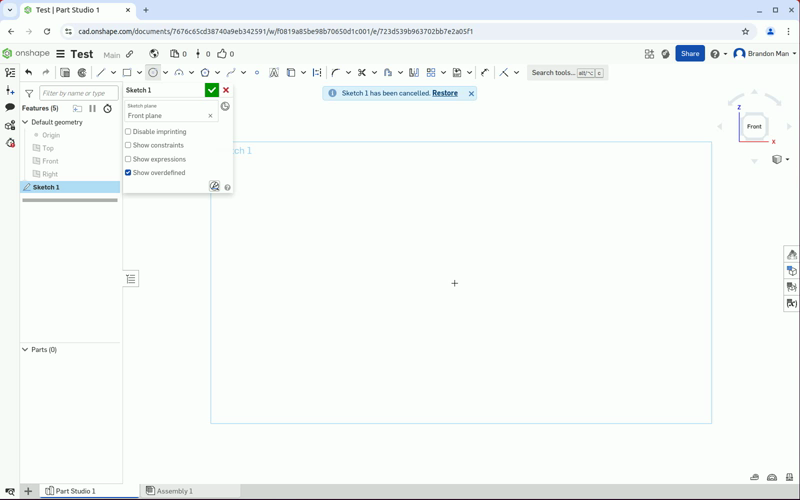
key_up(shift)
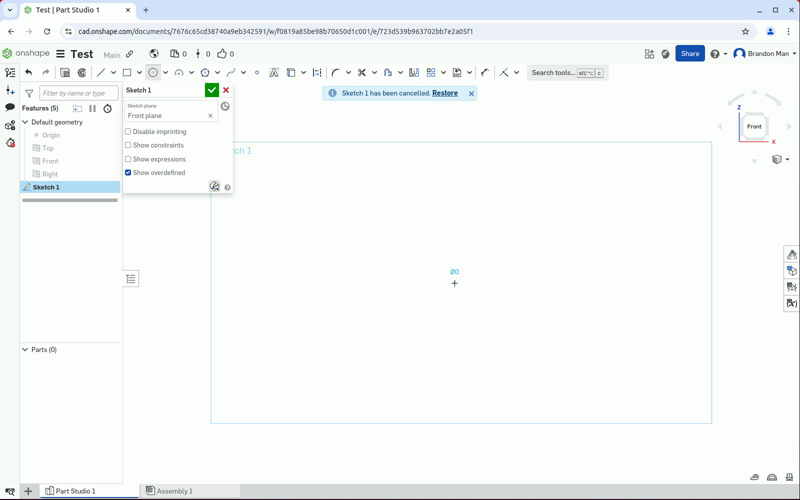
mouse_move(457, 282)
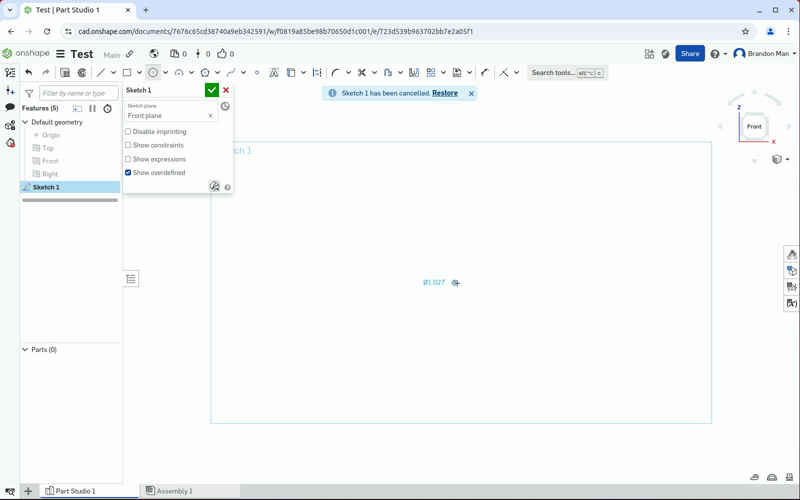
scroll(6)
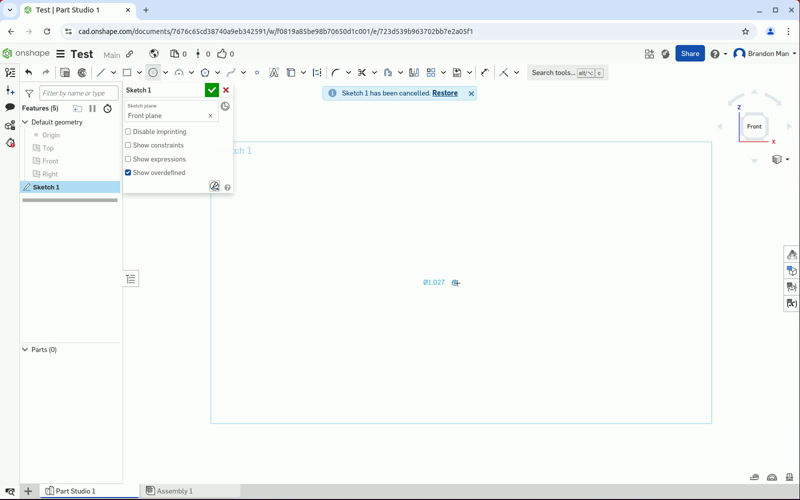
scroll(6)
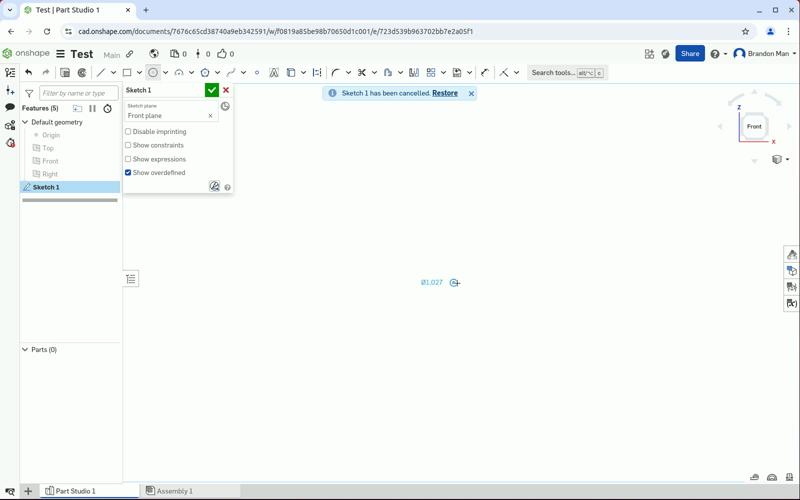
scroll(6)
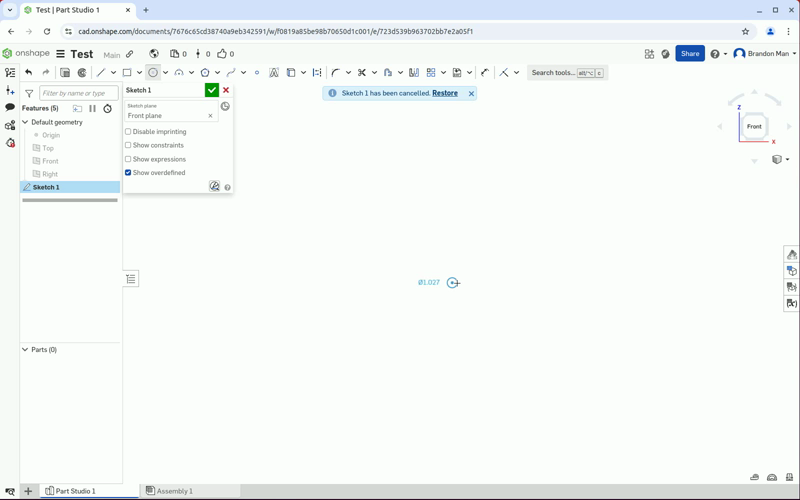
scroll(6)
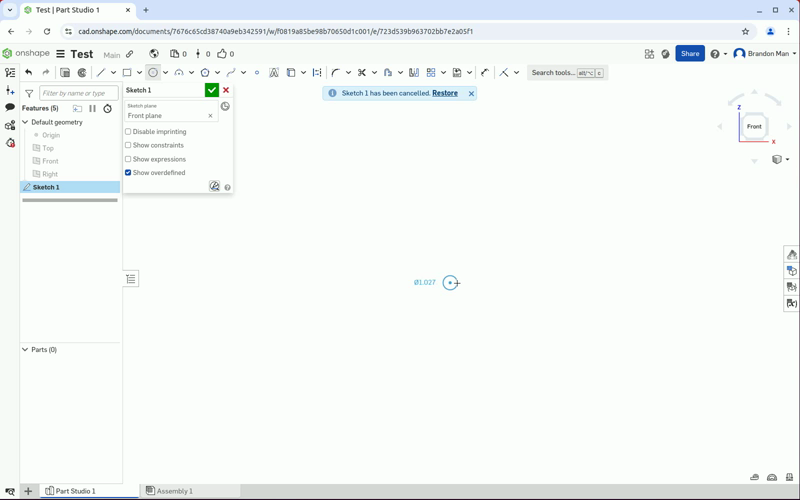
scroll(6)
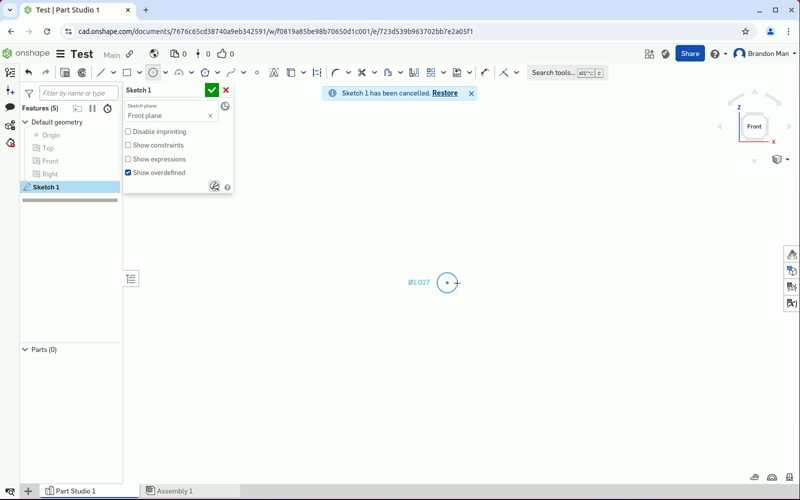
scroll(6)
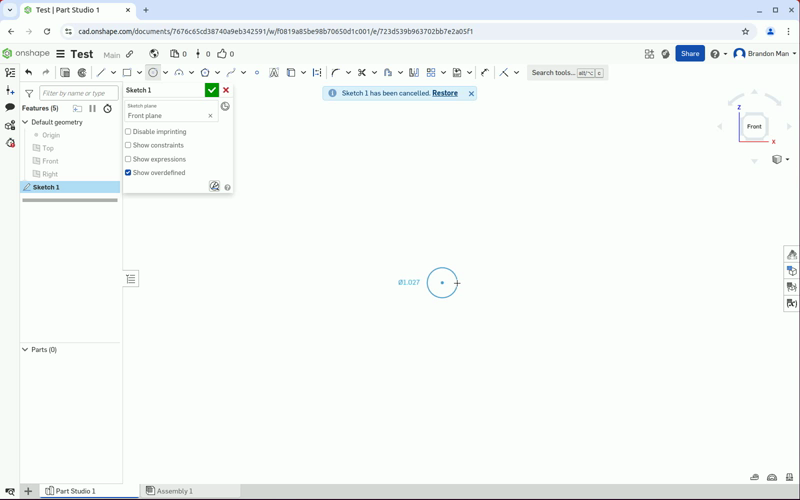
scroll(6)
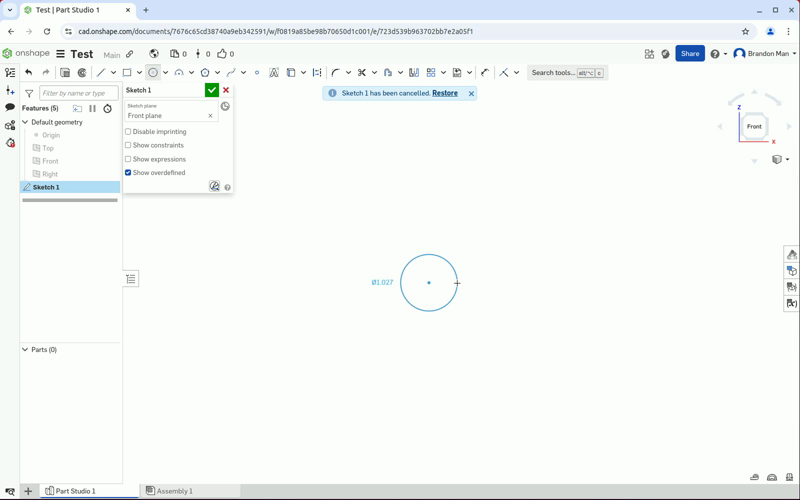
click(457, 282)
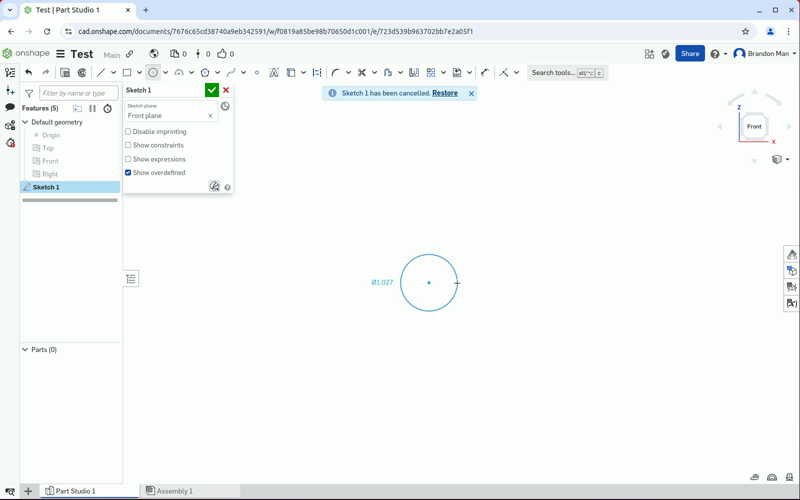
scroll(-6)
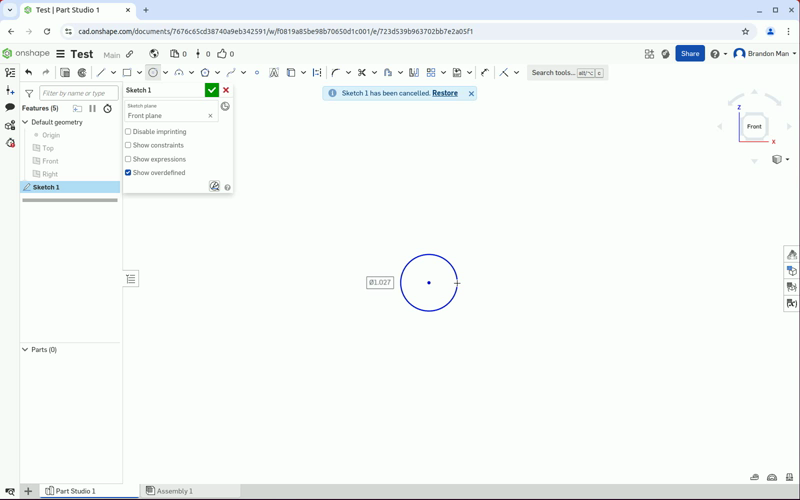
scroll(-6)
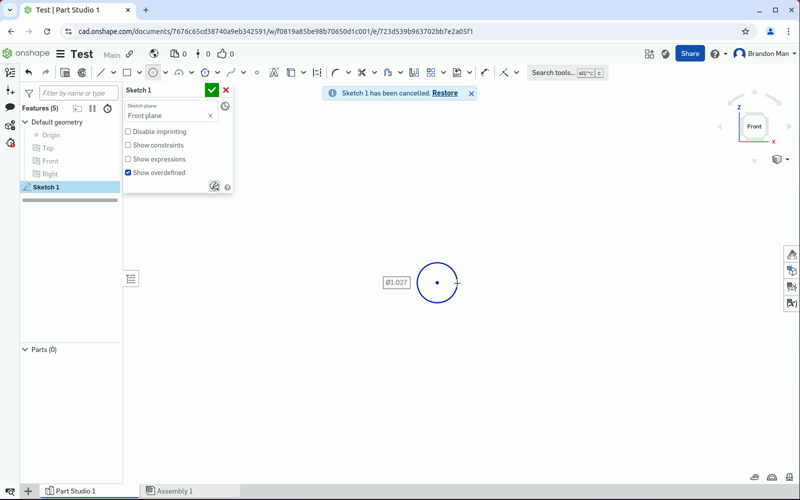
scroll(-6)
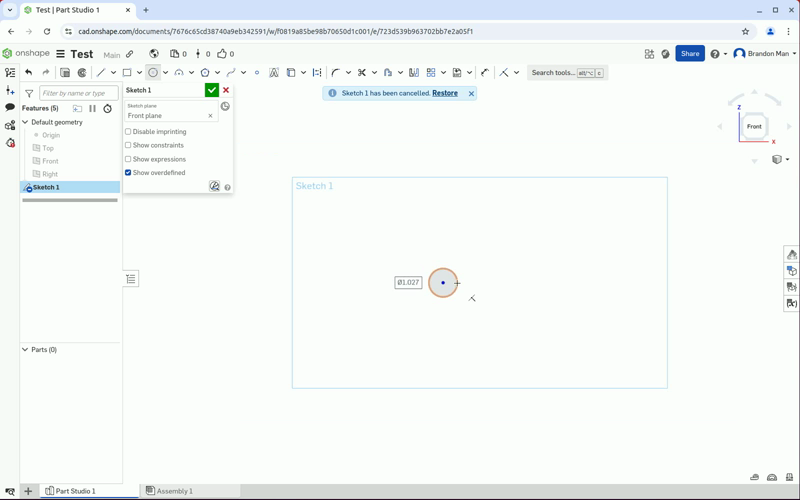
scroll(-6)
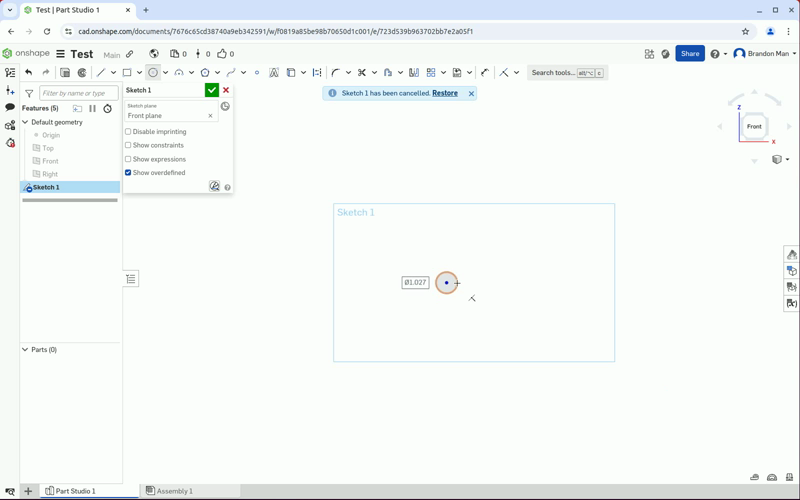
scroll(-6)
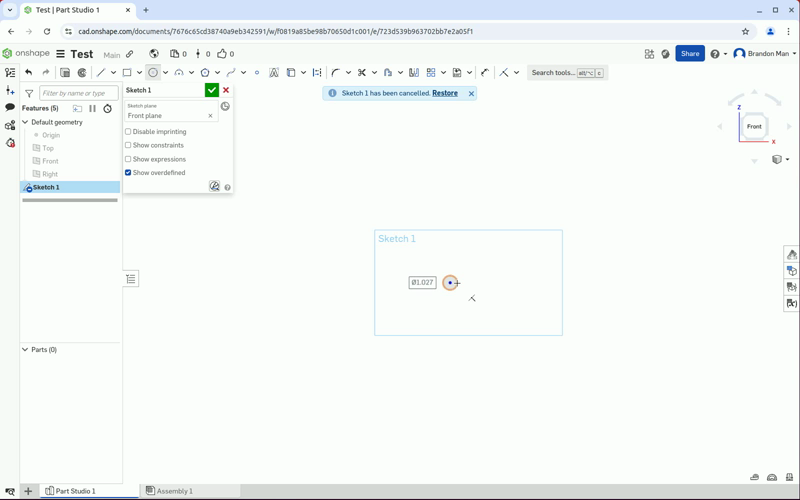
scroll(-6)
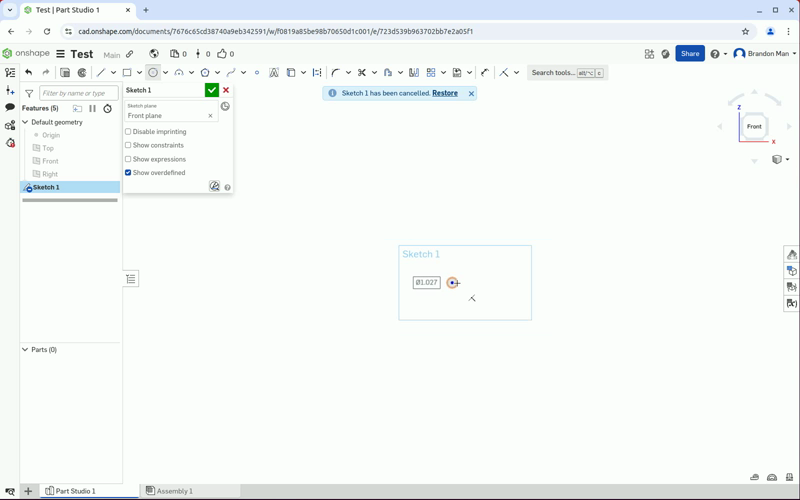
scroll(-6)
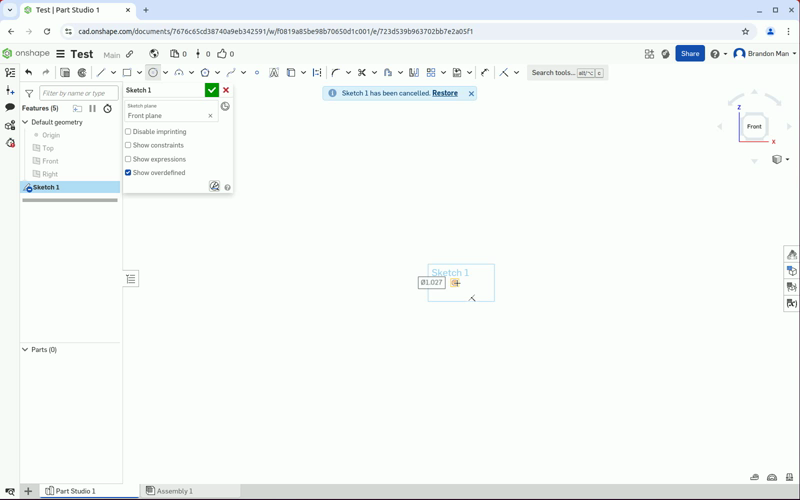
key(esc)
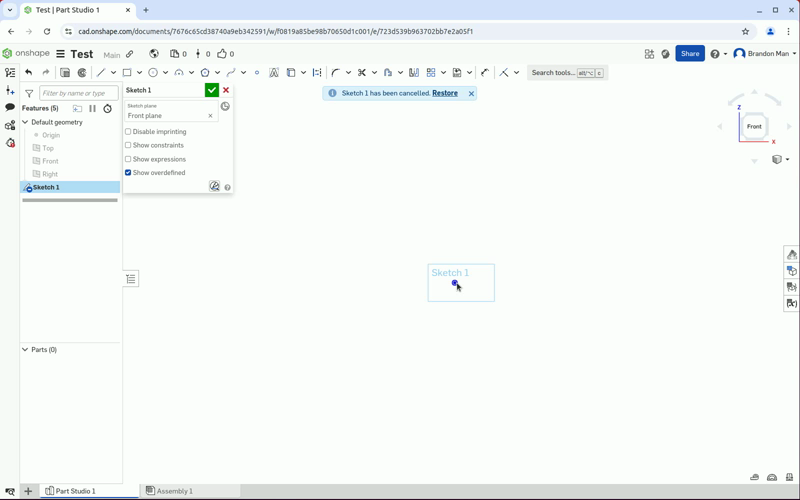
key(c)
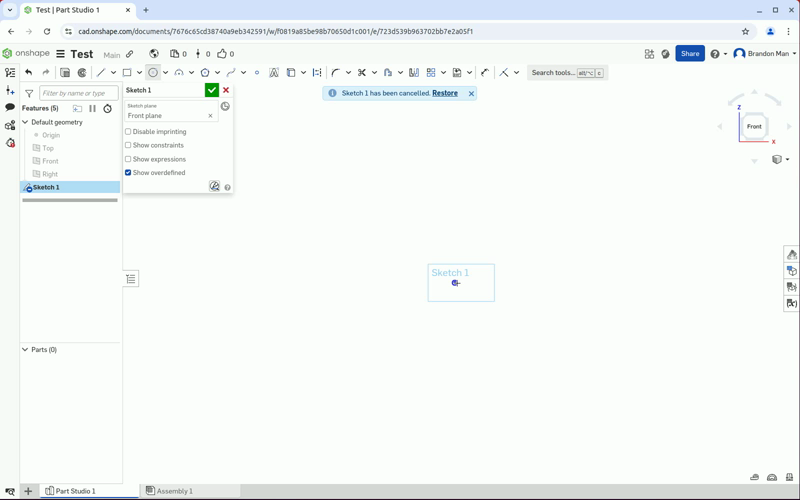
key_down(shift)
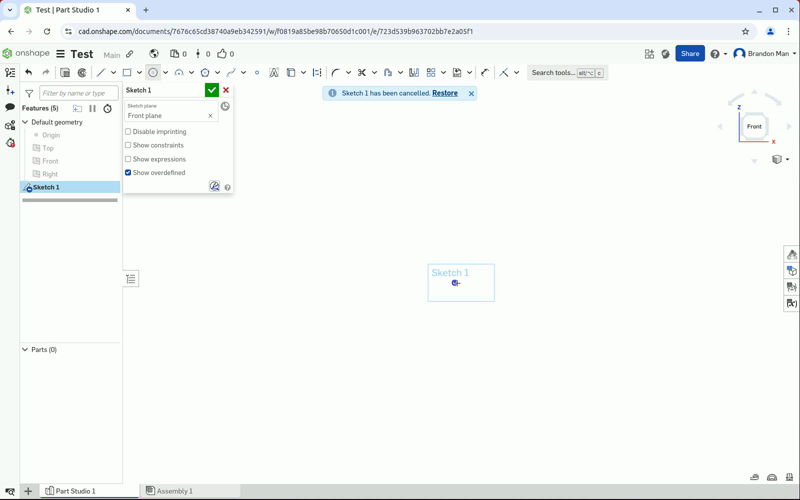
mouse_move(454, 282)
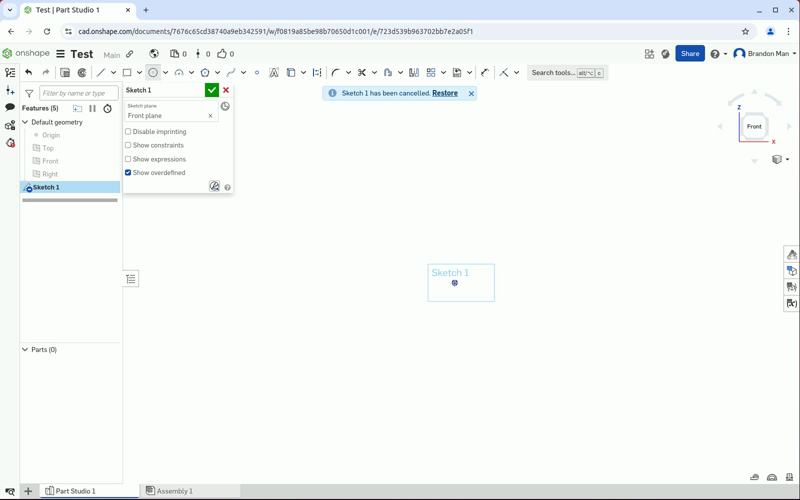
scroll(6)
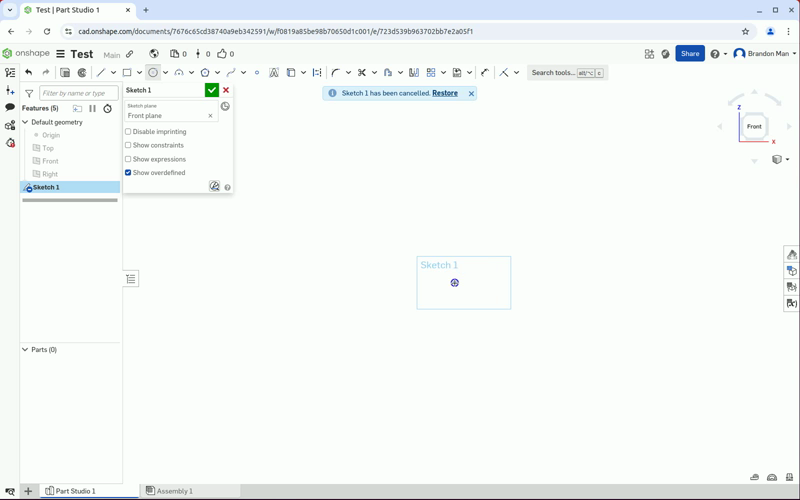
scroll(6)
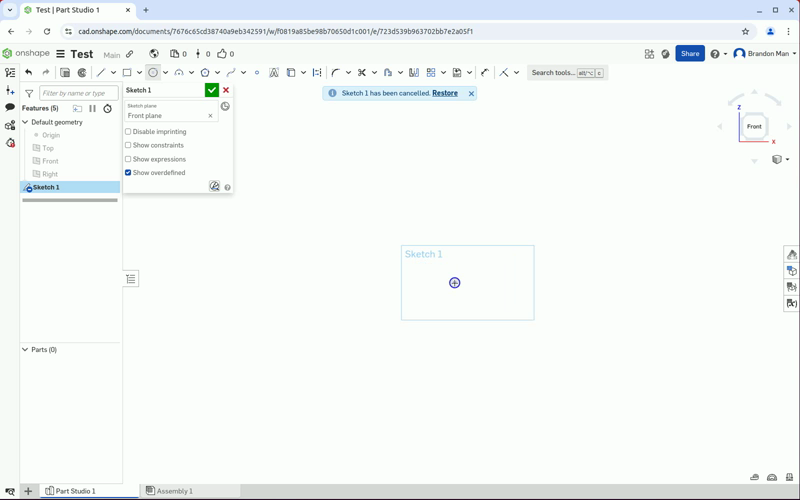
scroll(6)
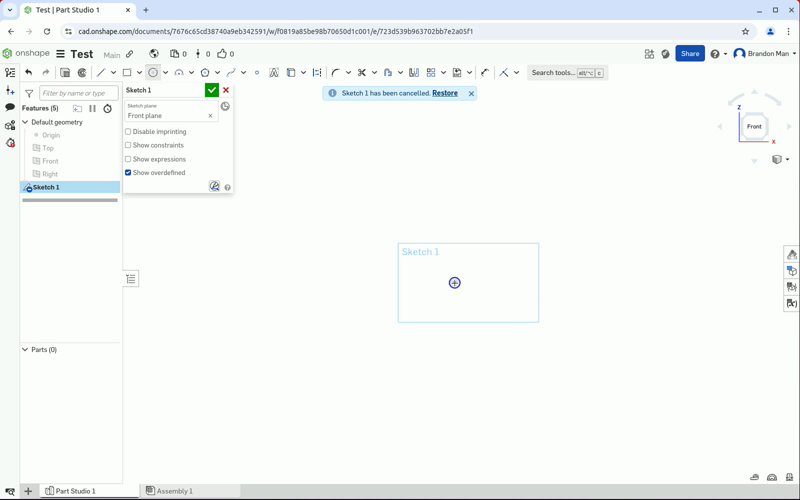
scroll(6)
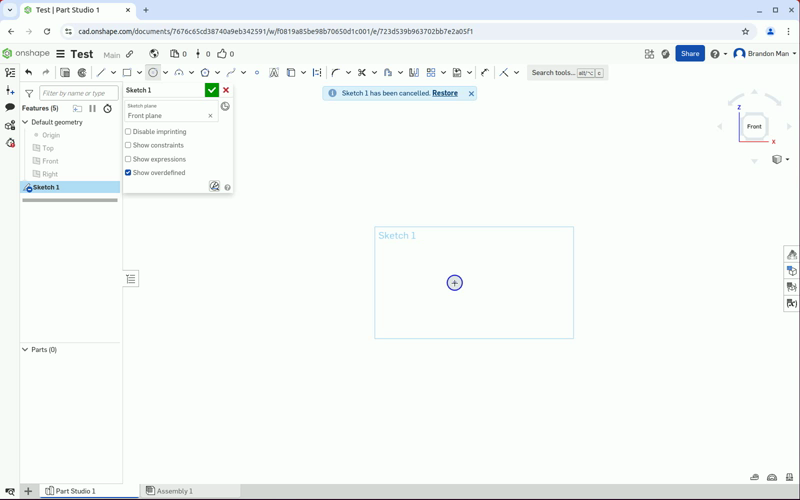
scroll(6)
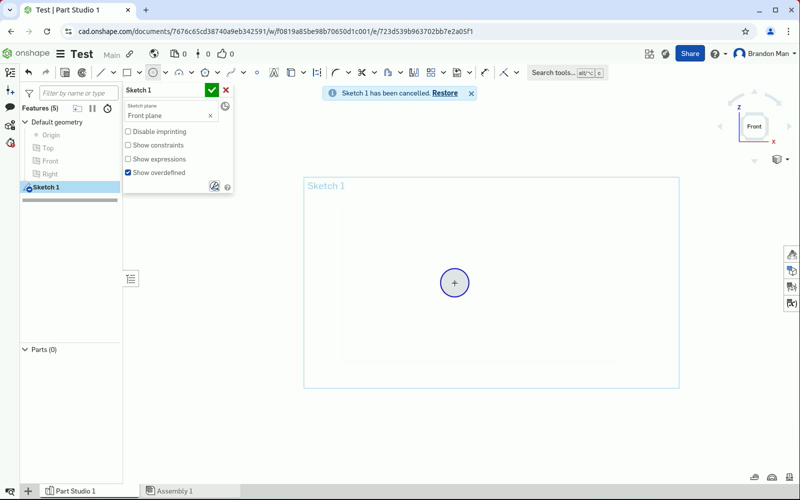
scroll(6)
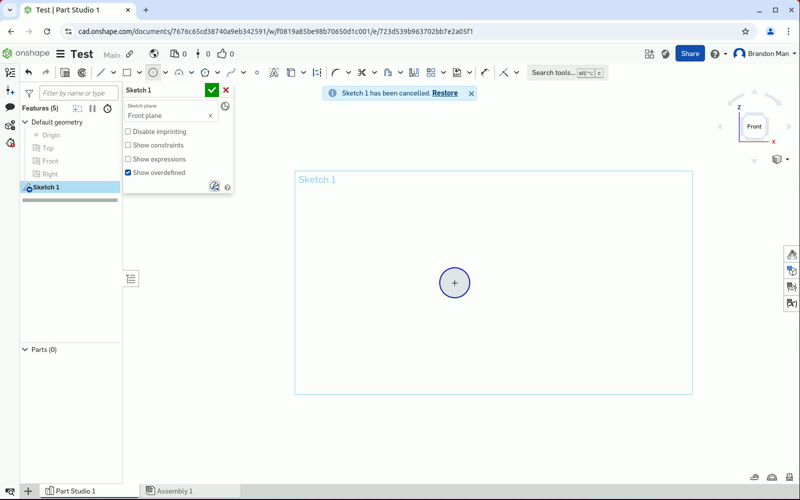
scroll(6)
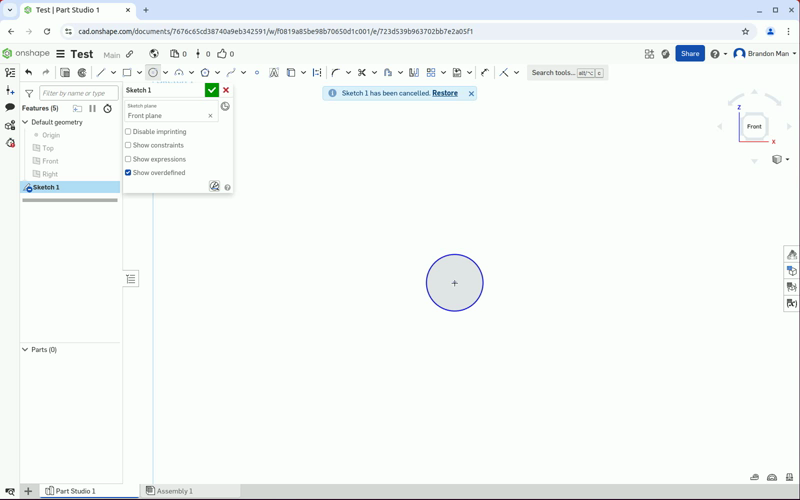
click(454, 282)
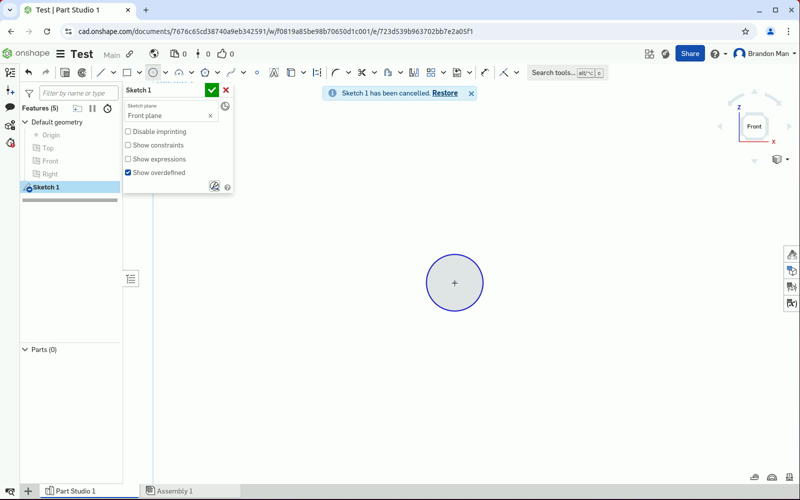
scroll(-6)
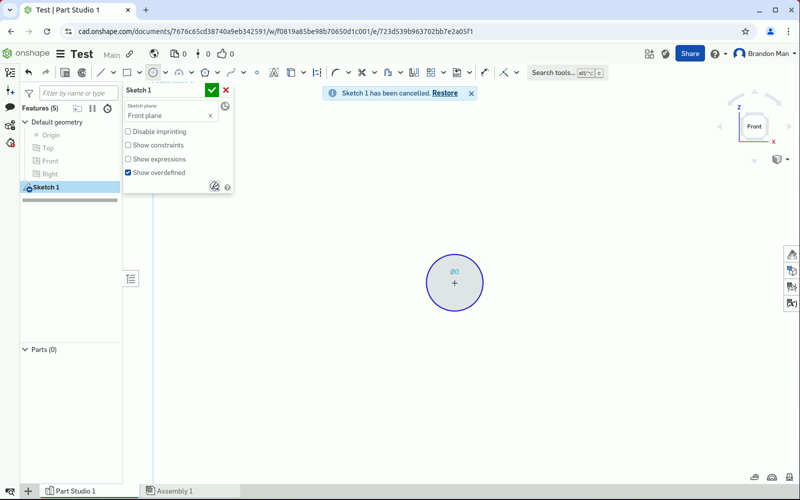
scroll(-6)
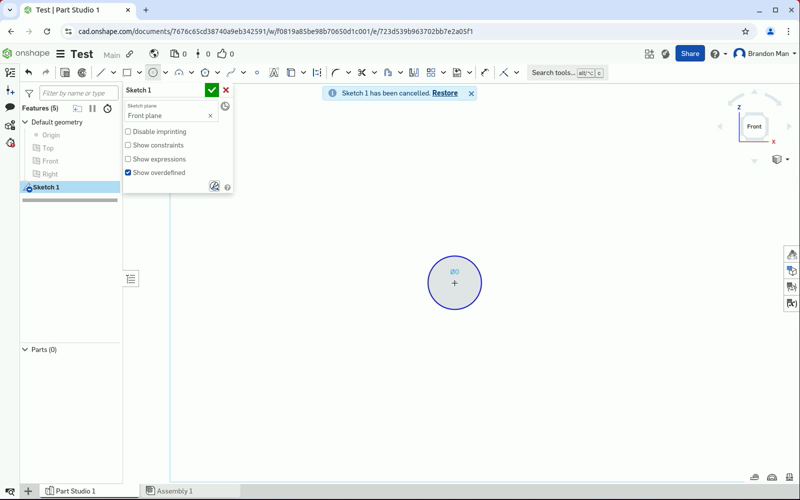
scroll(-6)
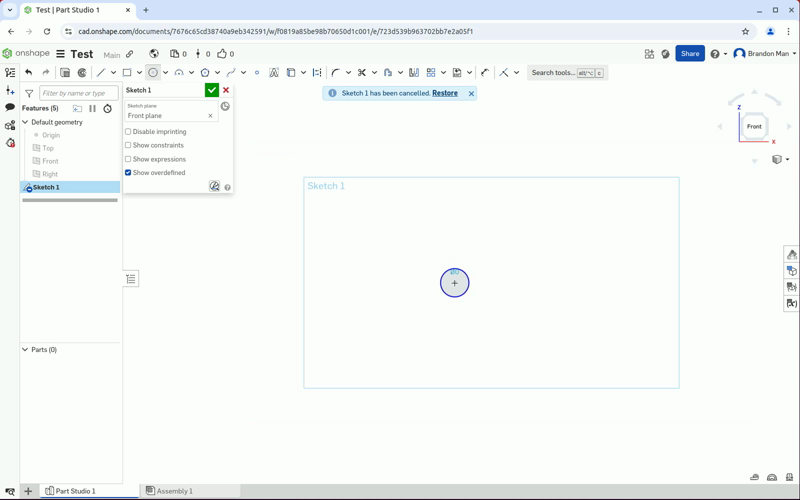
scroll(-6)
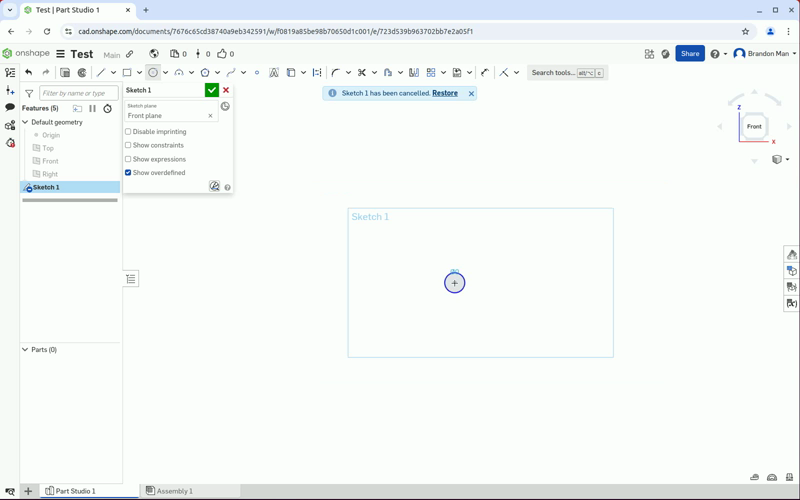
scroll(-6)
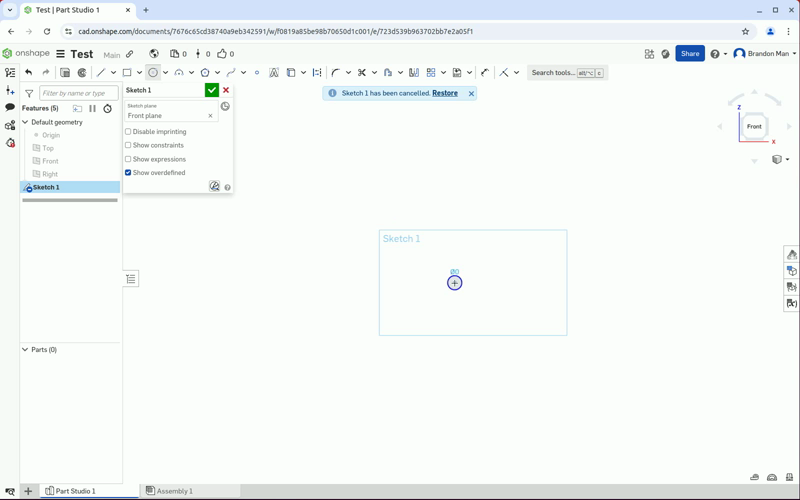
scroll(-6)
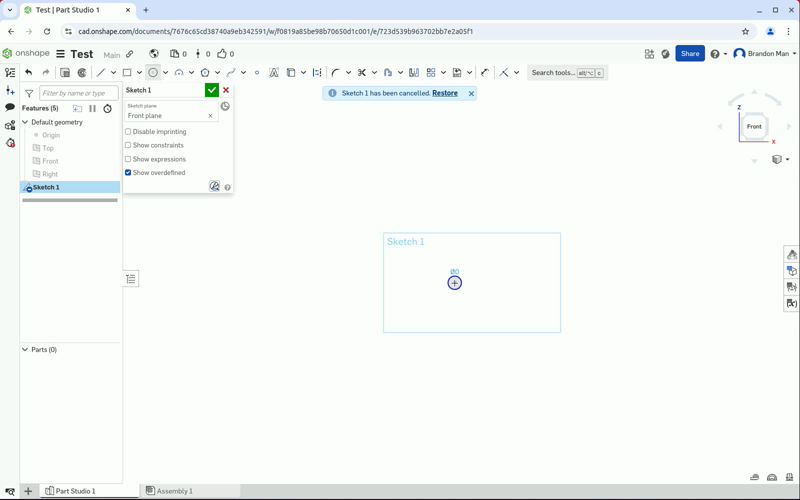
scroll(-6)
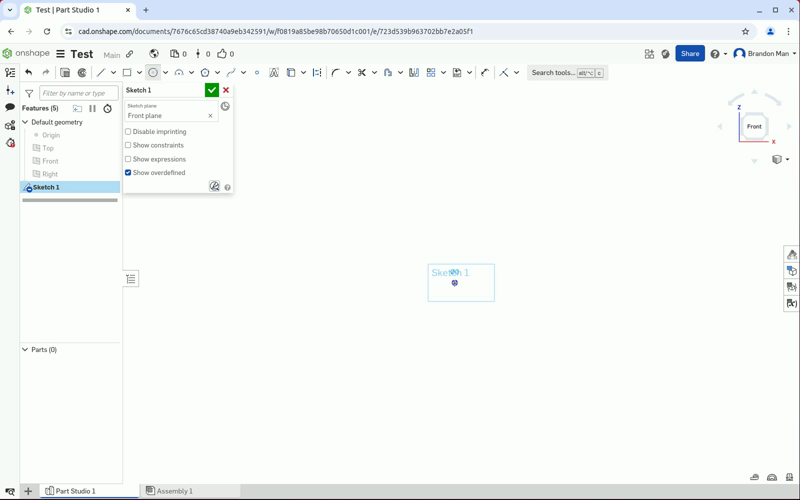
key_up(shift)
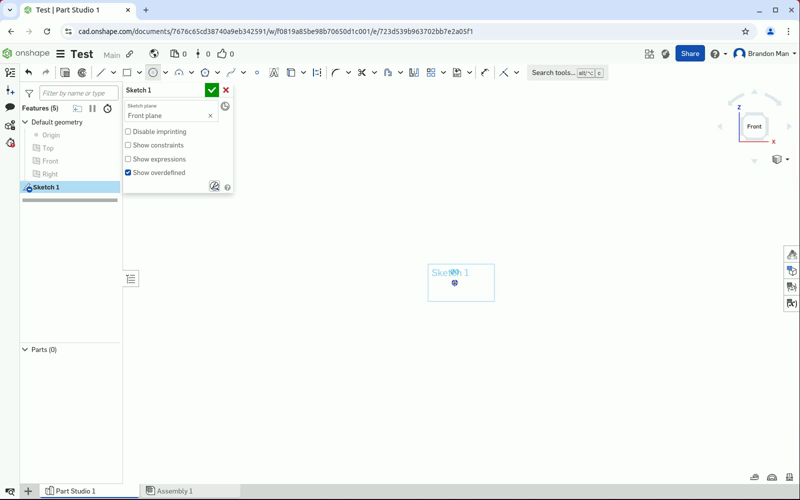
mouse_move(456, 282)
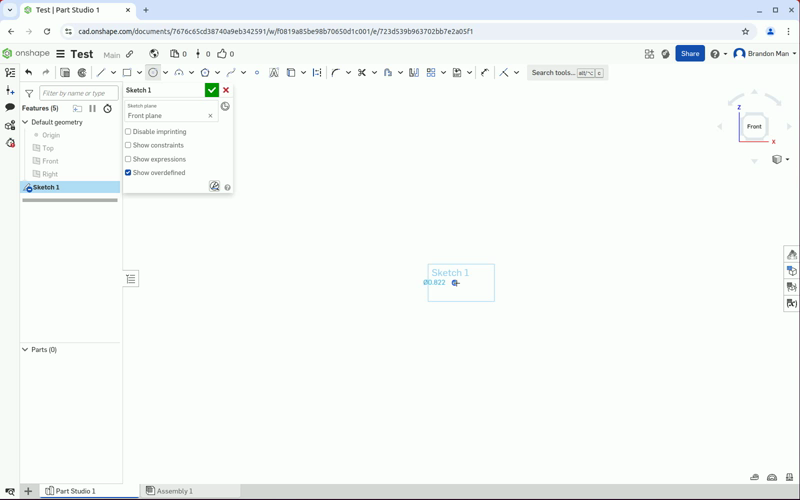
scroll(6)
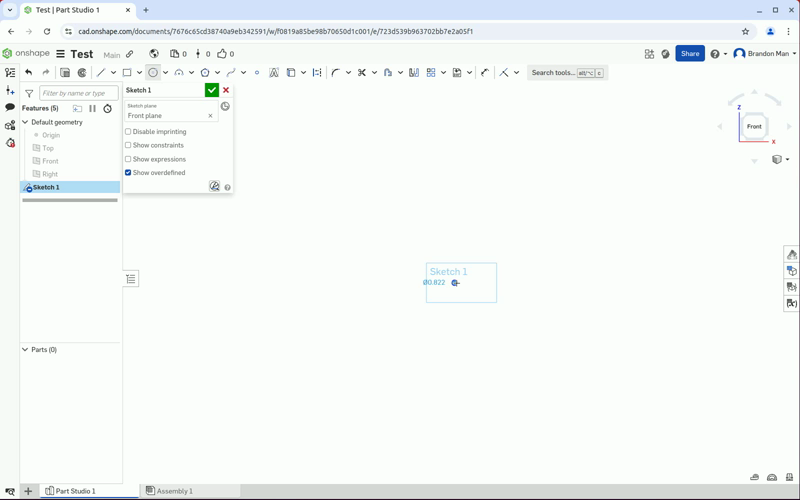
scroll(6)
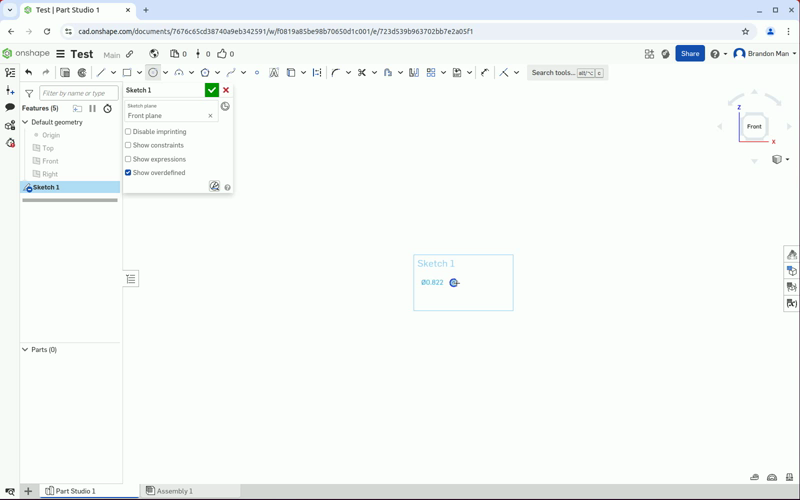
scroll(6)
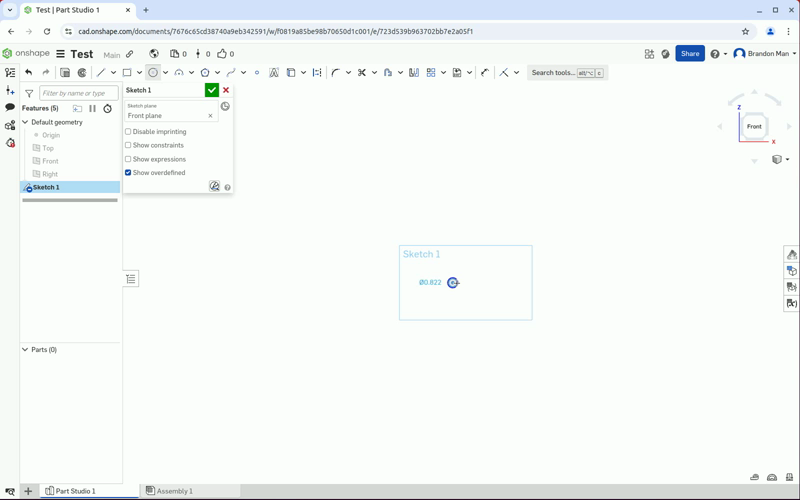
scroll(6)
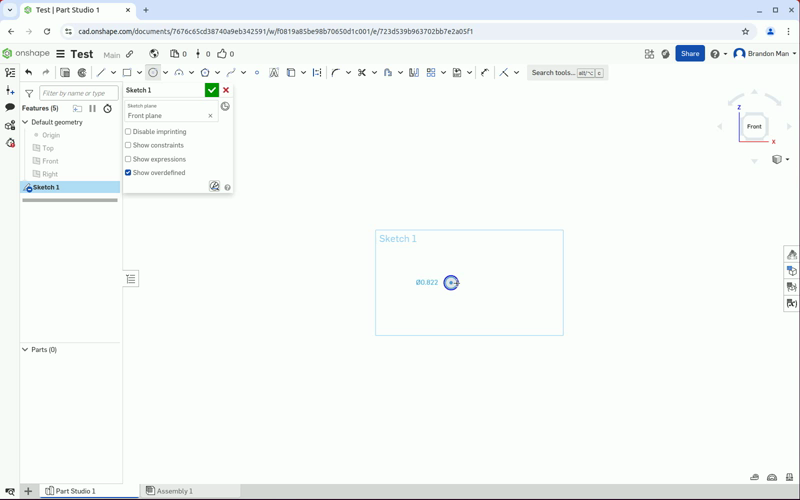
scroll(6)
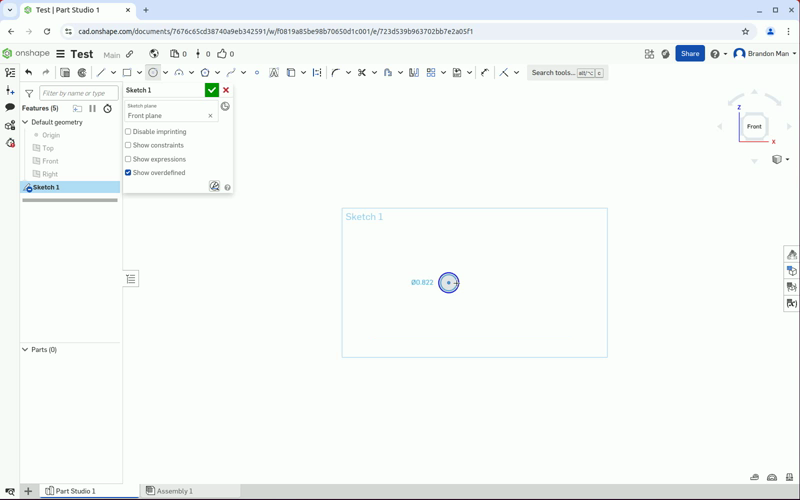
scroll(6)
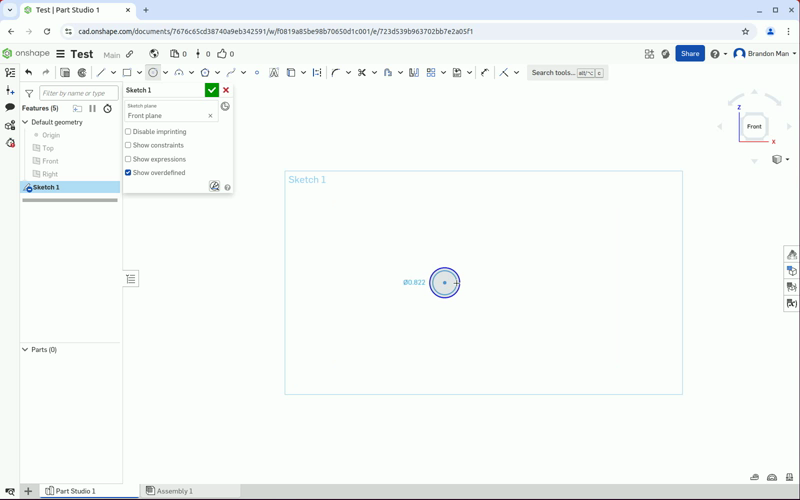
scroll(6)
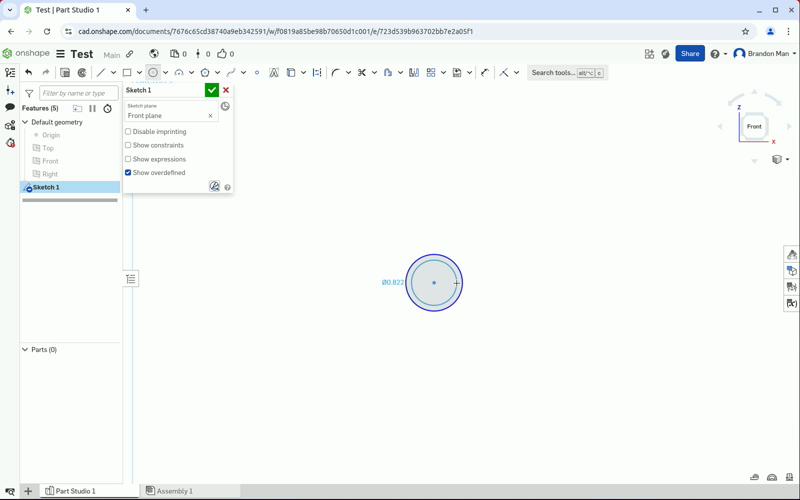
click(456, 282)
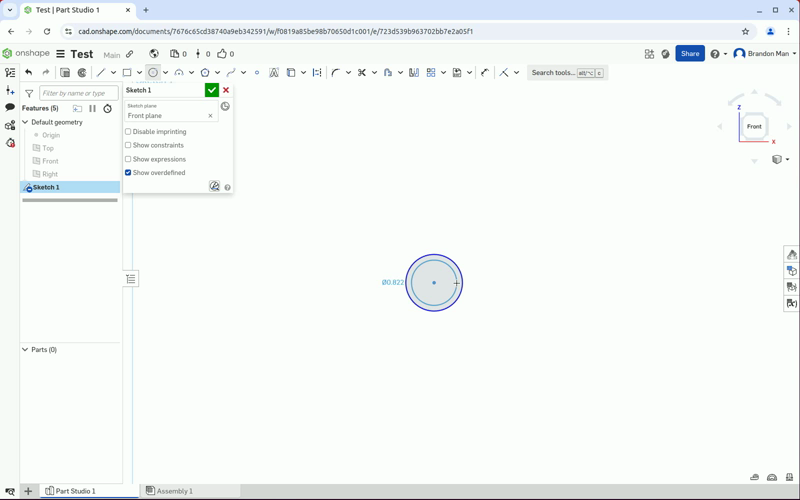
scroll(-6)
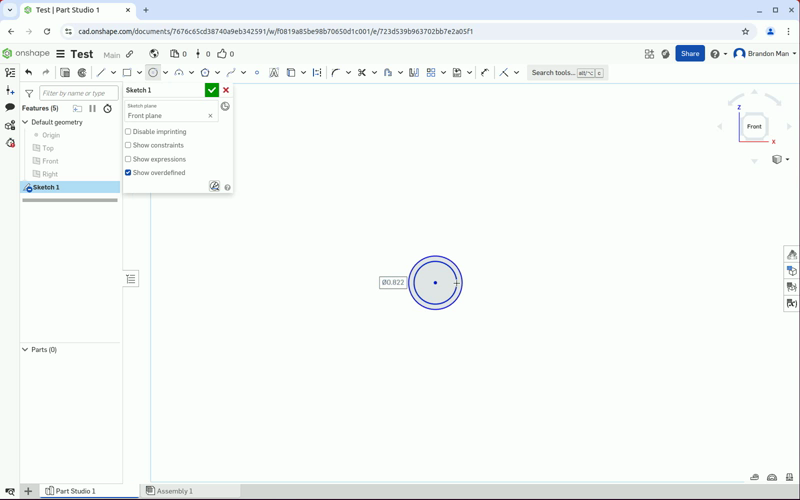
scroll(-6)
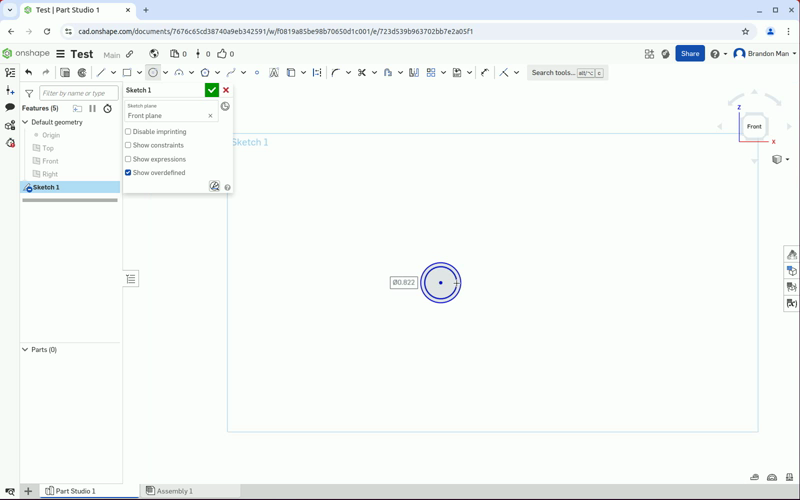
scroll(-6)
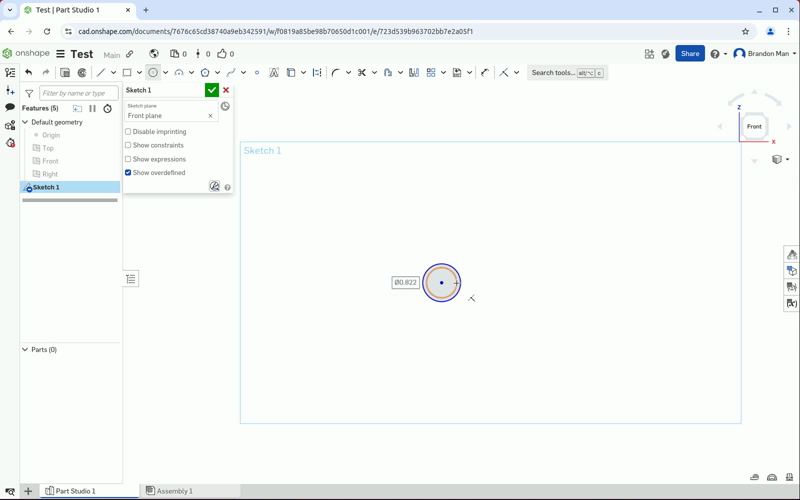
scroll(-6)
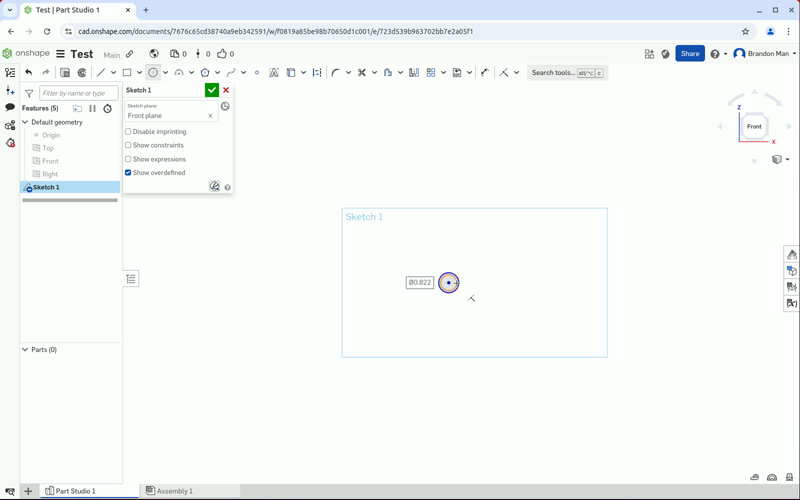
scroll(-6)
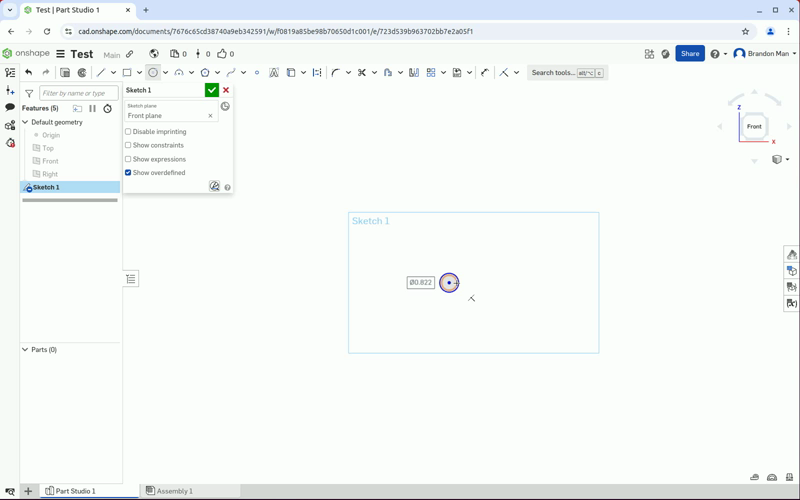
scroll(-6)
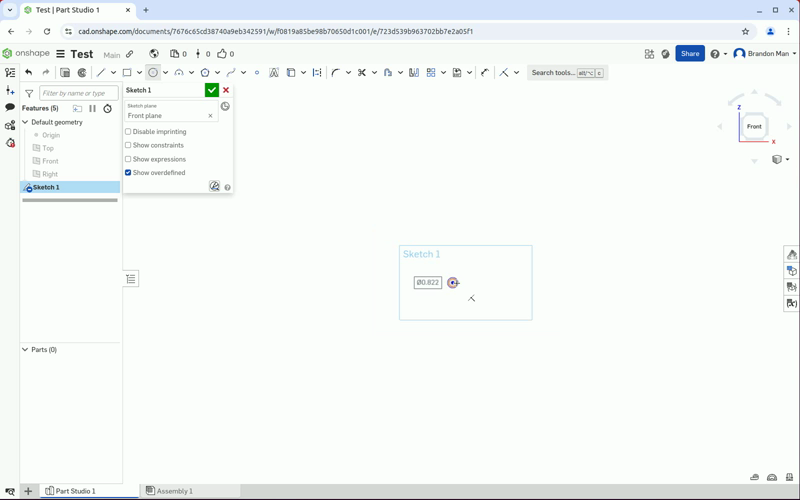
scroll(-6)
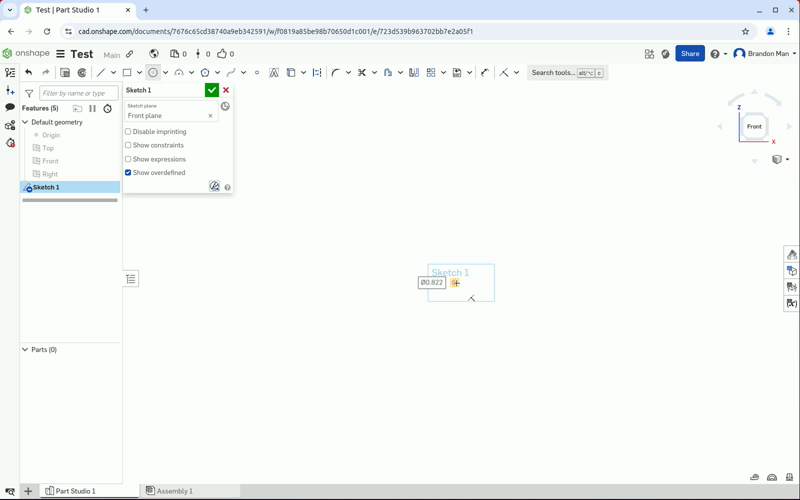
key(esc)
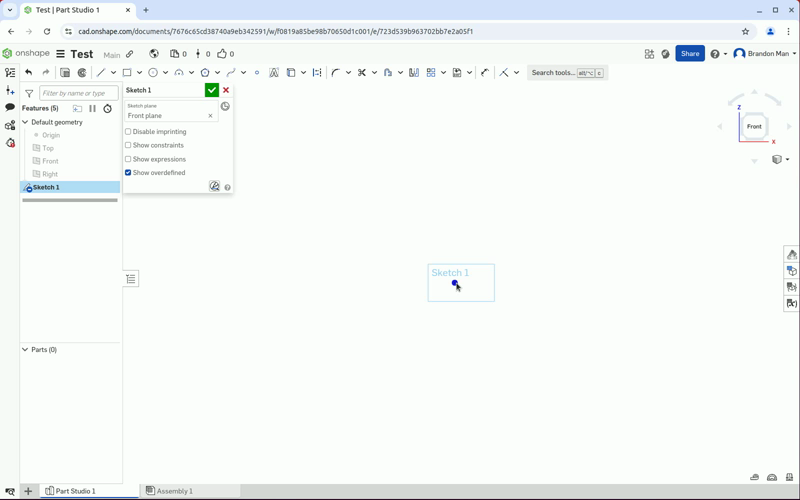
mouse_move(452, 281)
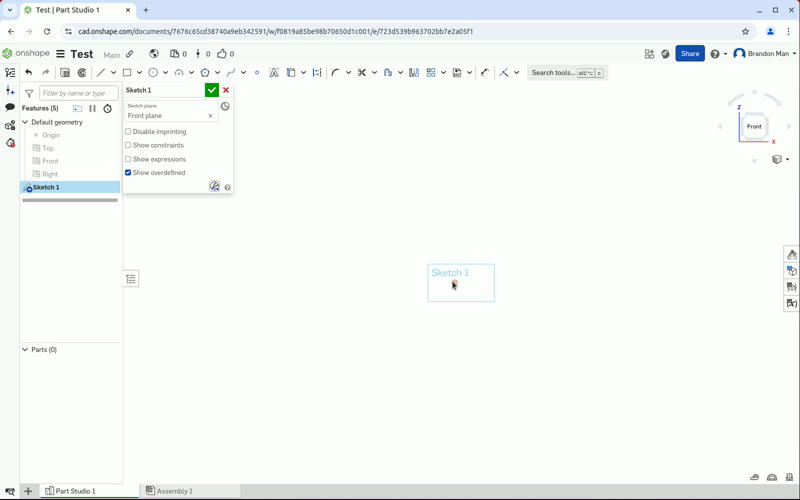
scroll(6)
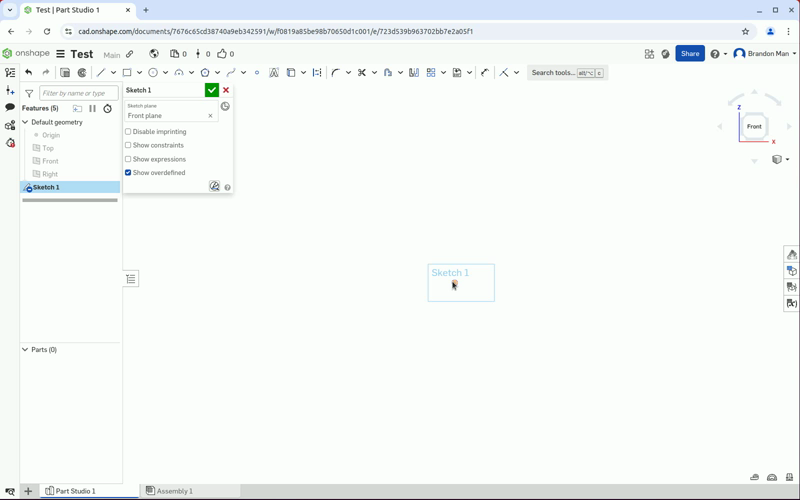
scroll(6)
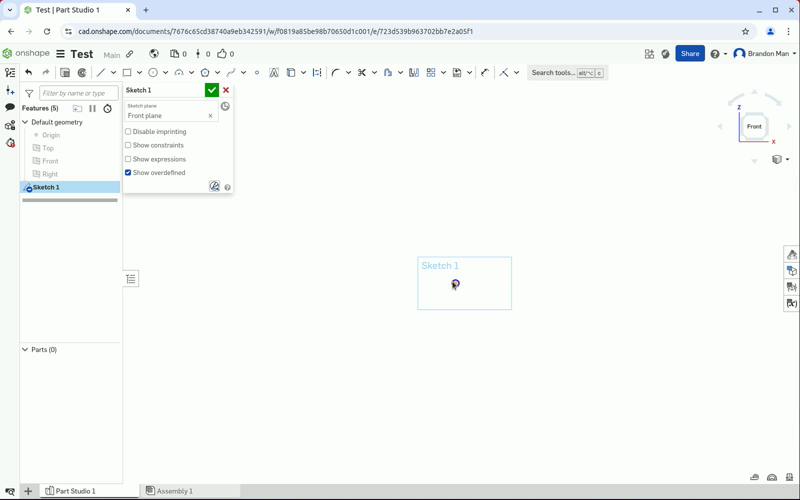
scroll(6)
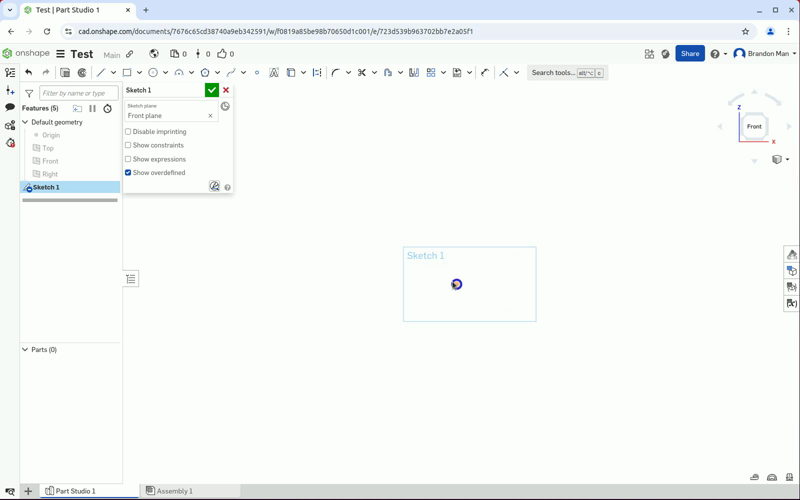
scroll(6)
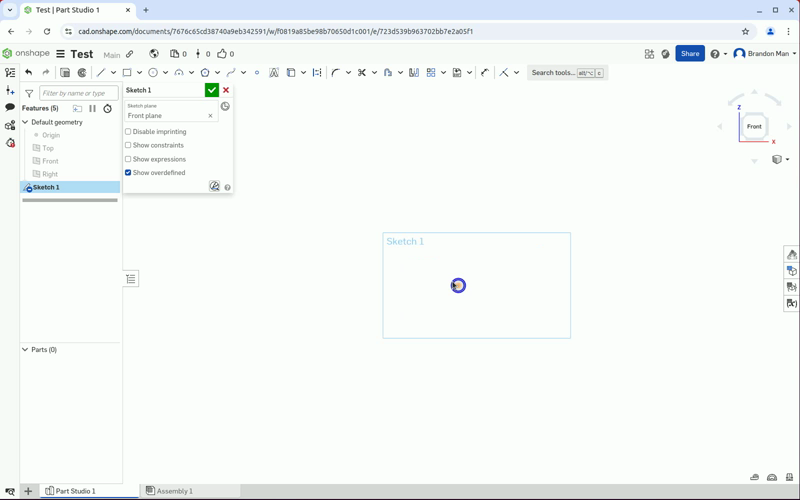
scroll(6)
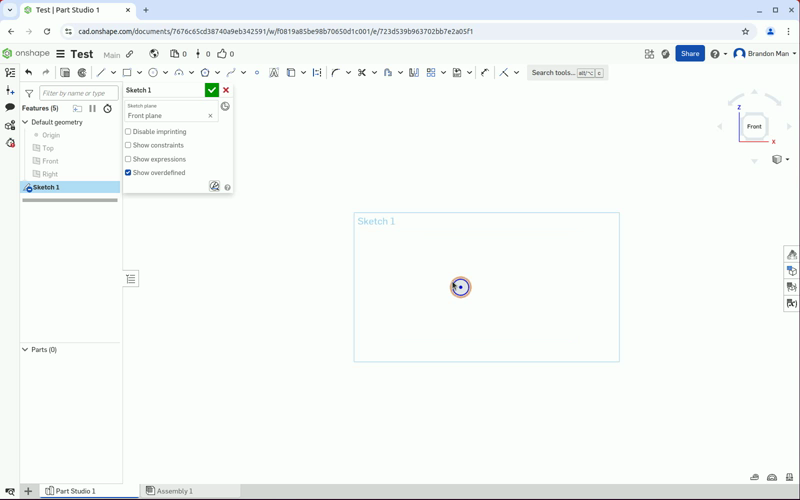
scroll(6)
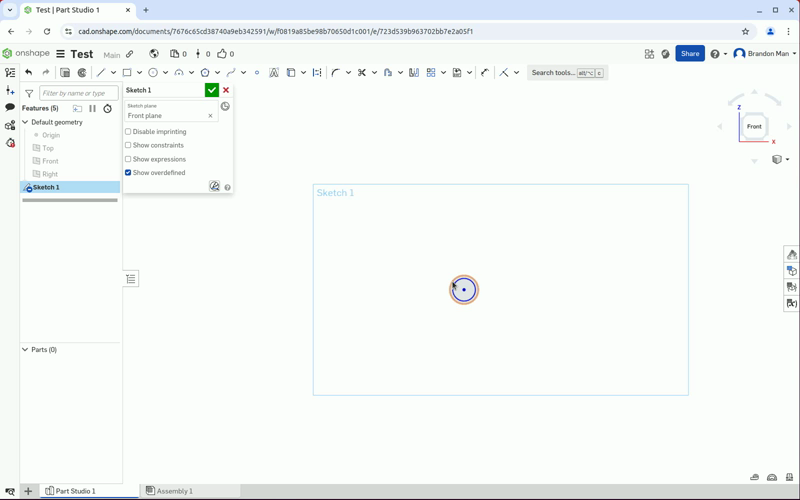
scroll(6)
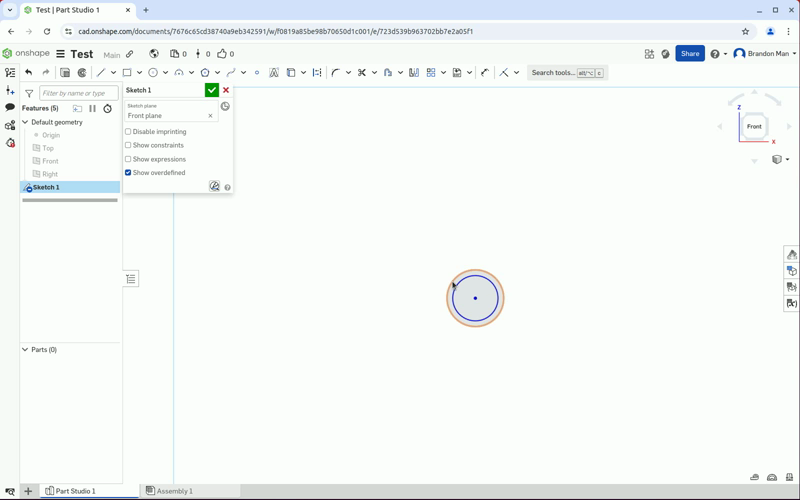
click(452, 281)
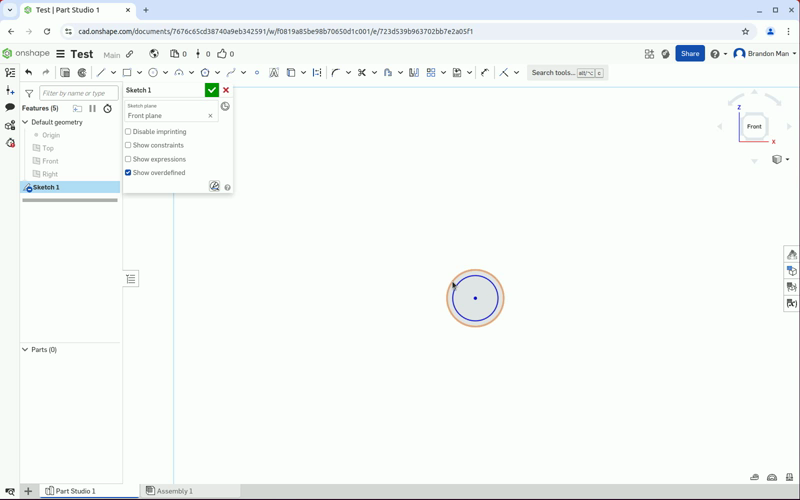
scroll(-6)
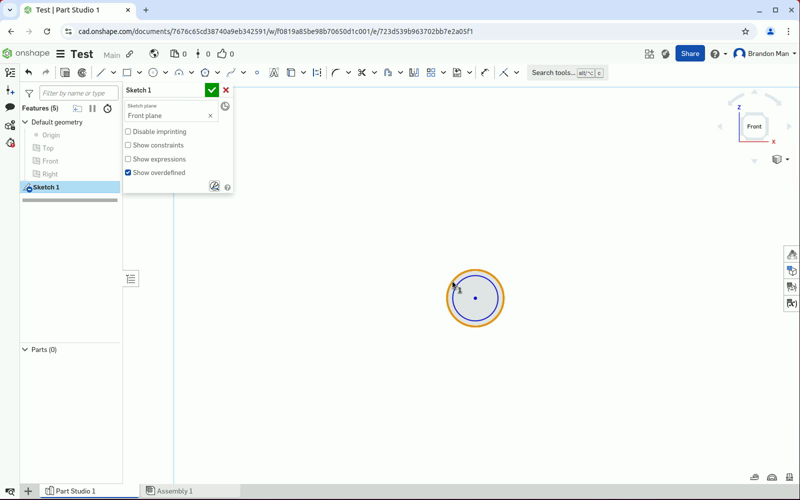
scroll(-6)
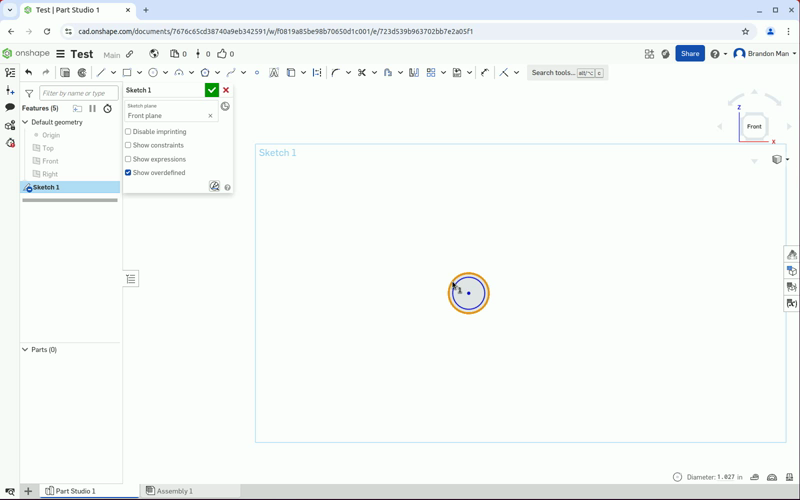
scroll(-6)
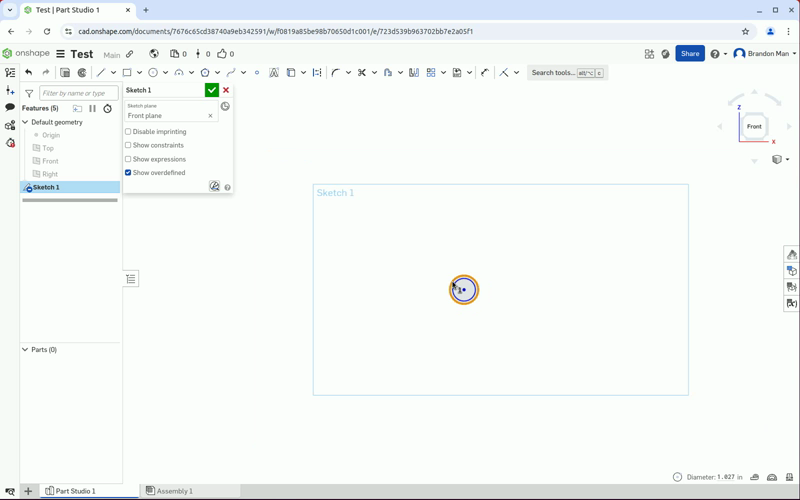
scroll(-6)
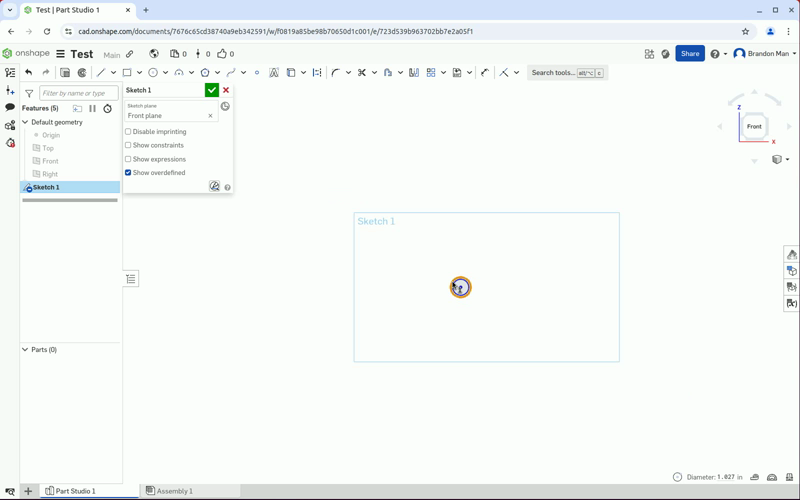
scroll(-6)
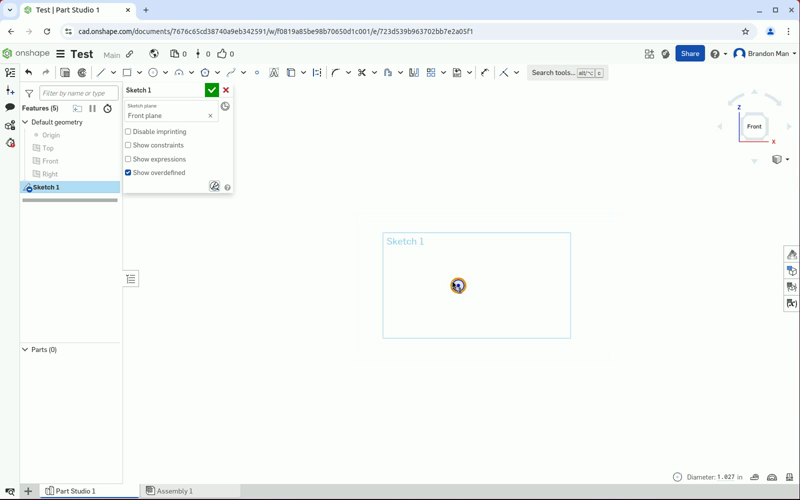
scroll(-6)
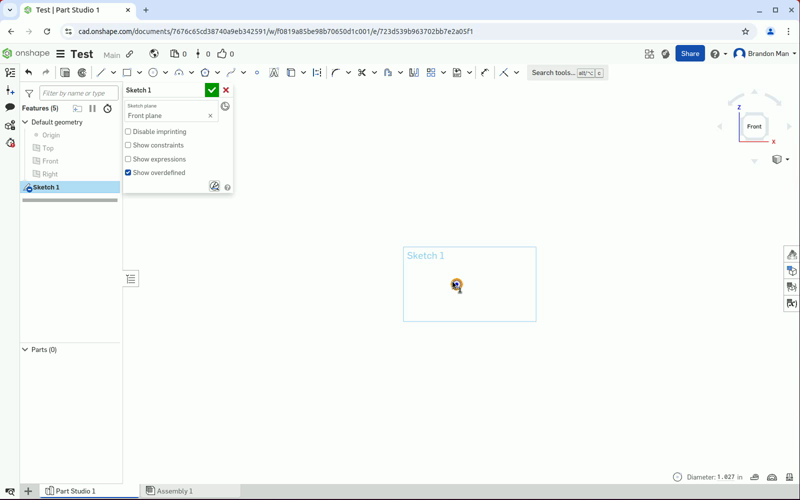
scroll(-6)
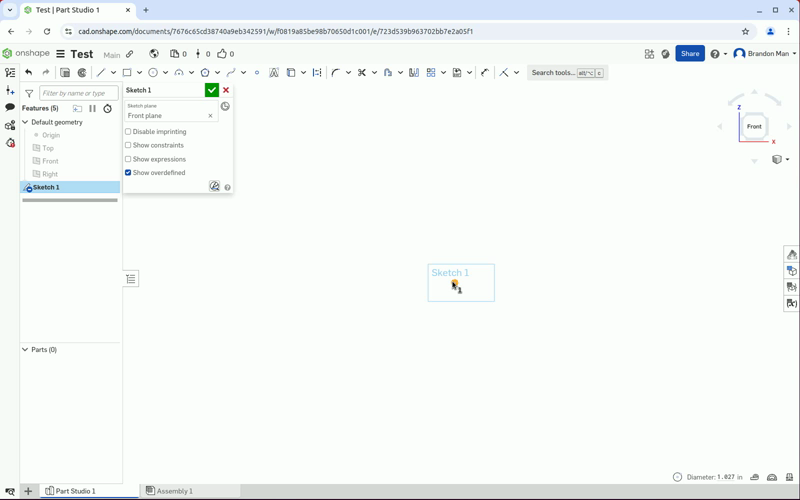
mouse_move(73, 352)
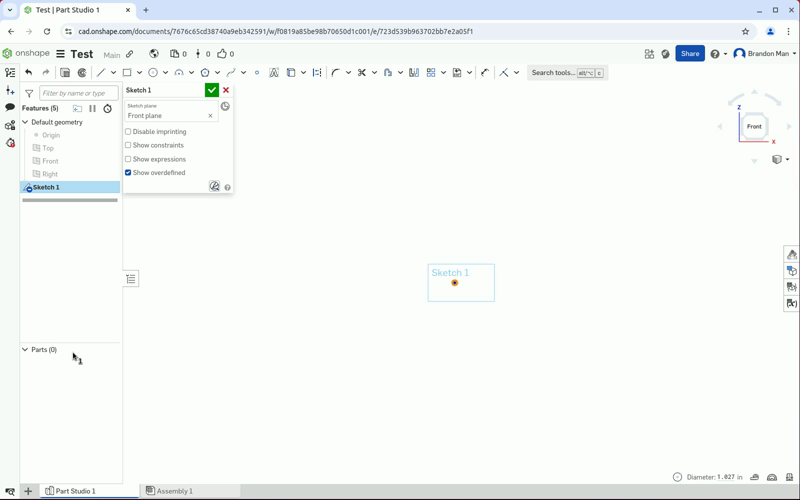
key(shift+y)
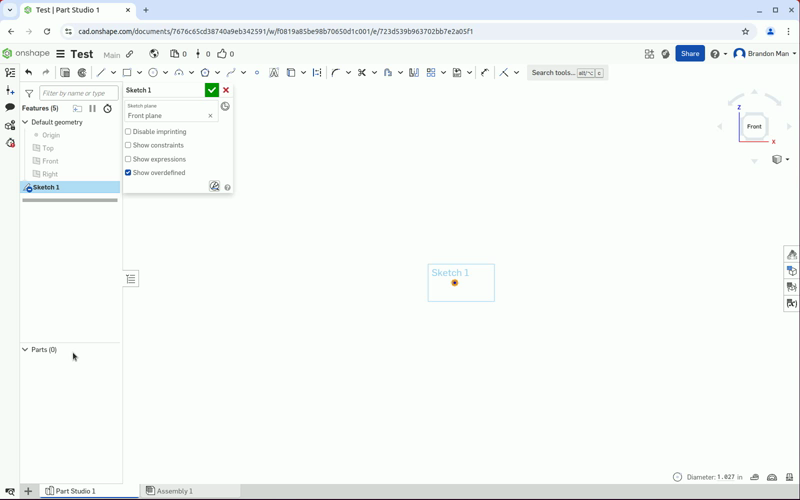
key(shift+e)
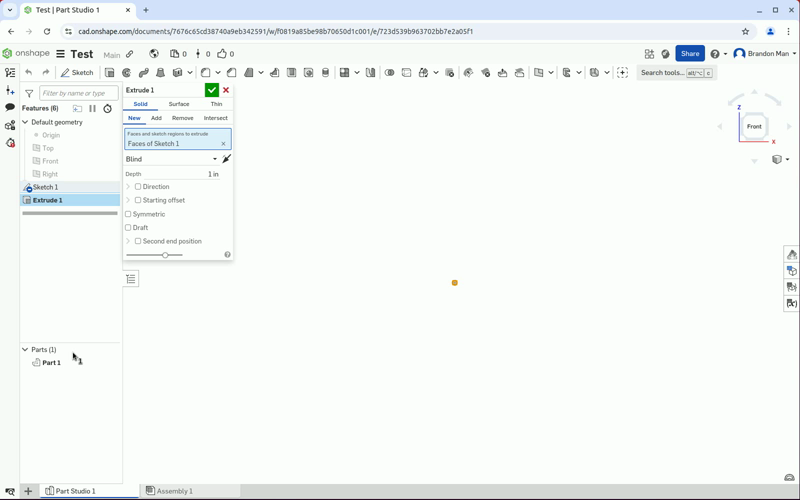
mouse_move(143, 106)
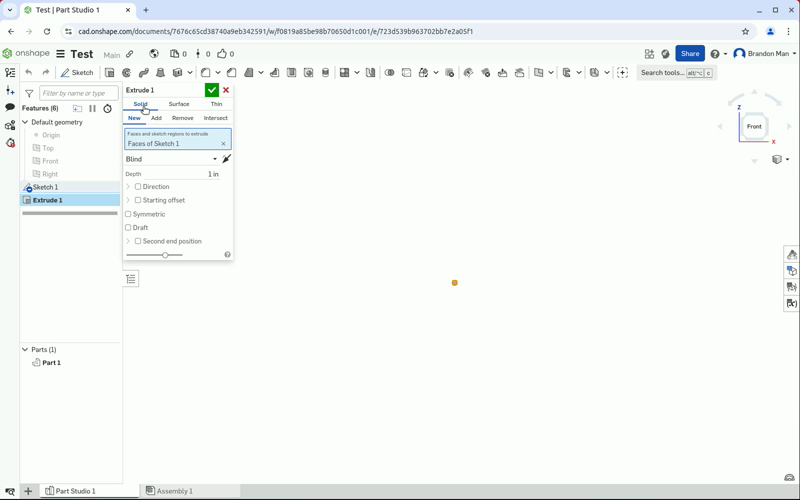
click(143, 106)
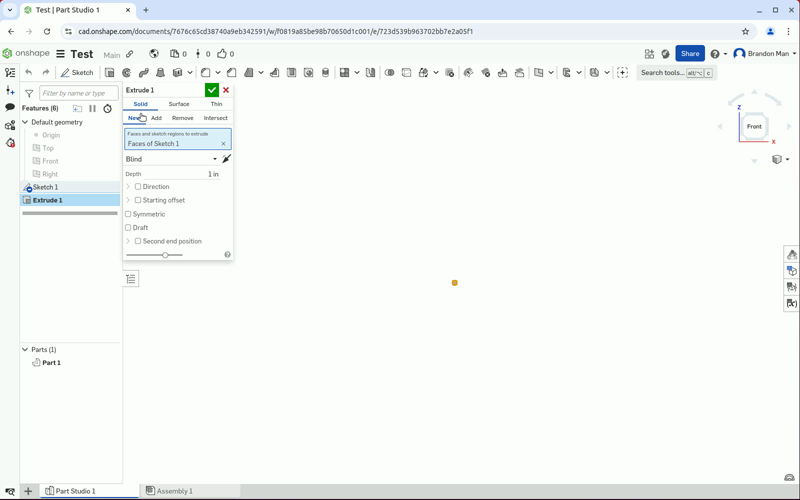
mouse_move(137, 120)
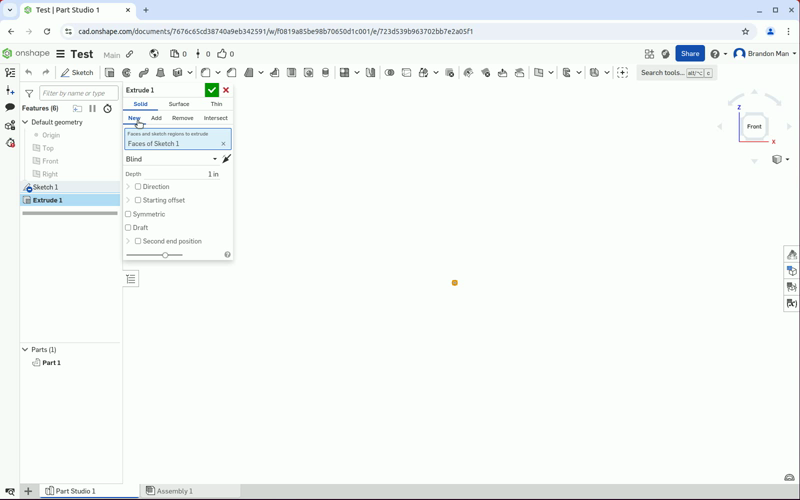
click(137, 120)
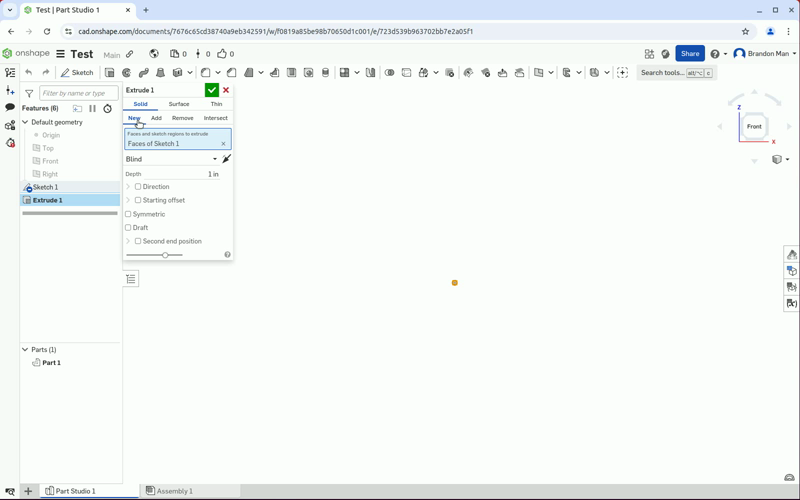
key(tab, 4)
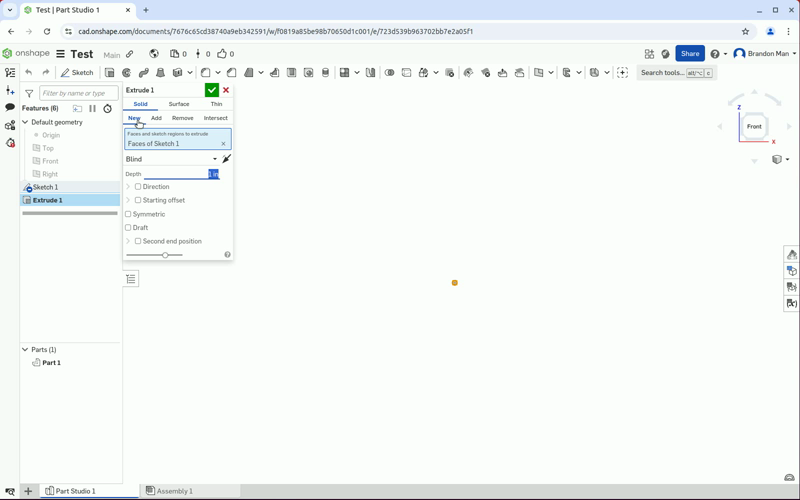
text(23.108)
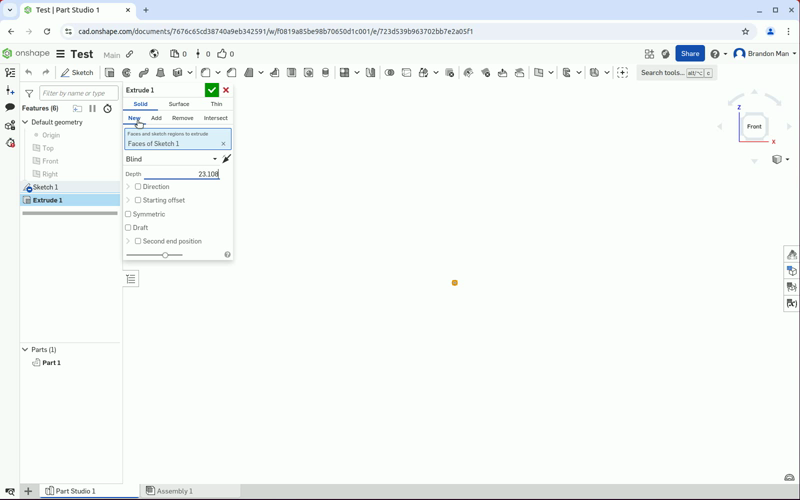
key(enter)
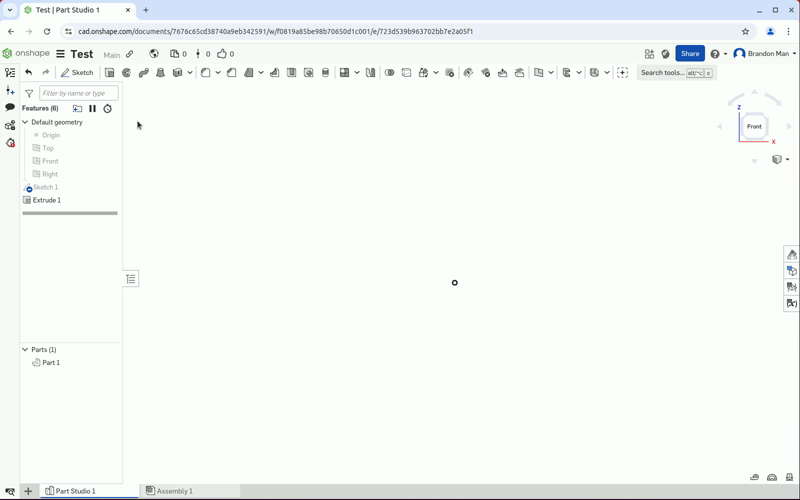
key(shift+h)
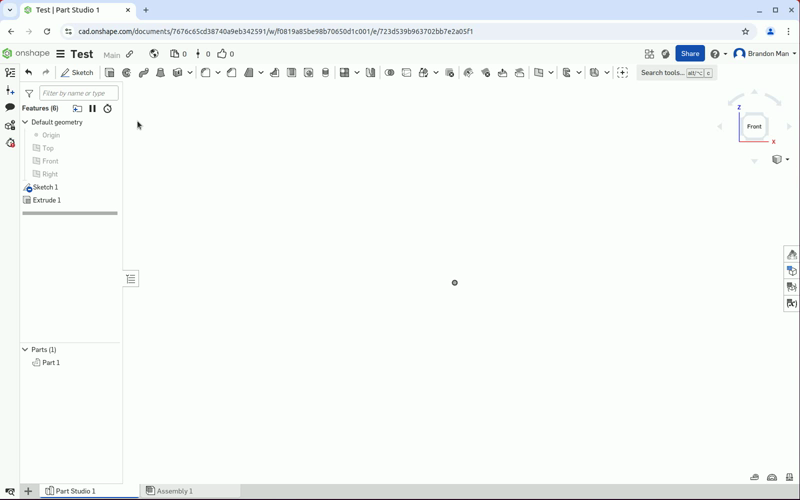
key(shift+h)
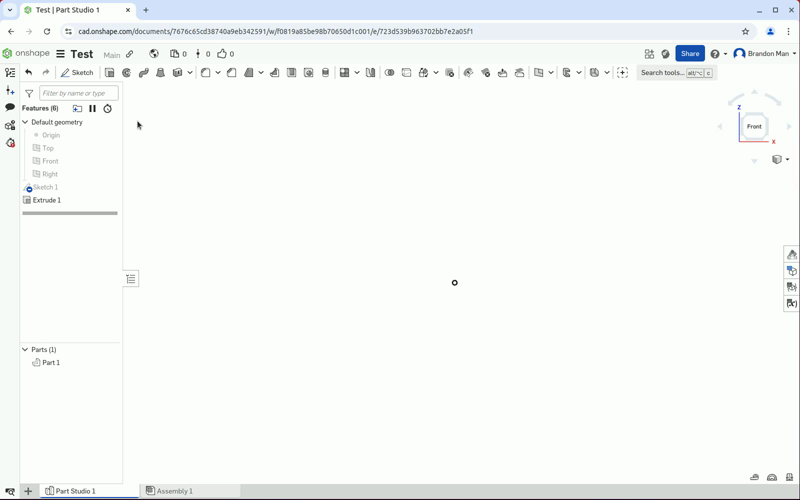
mouse_move(73, 189)
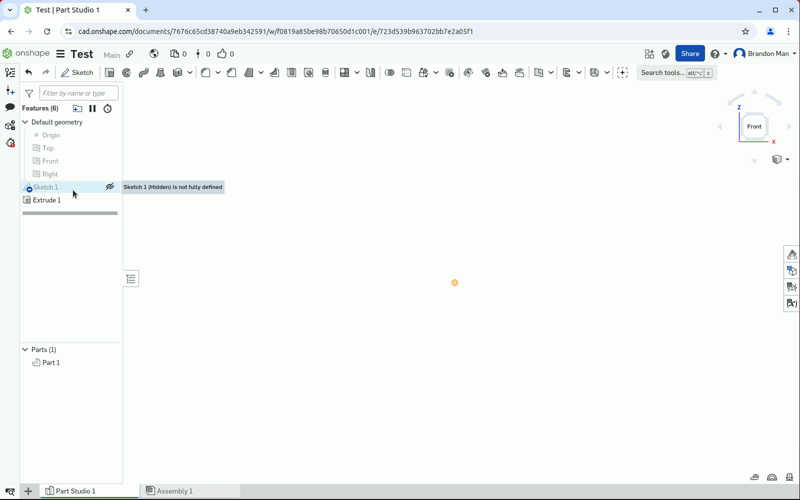
click(73, 189)
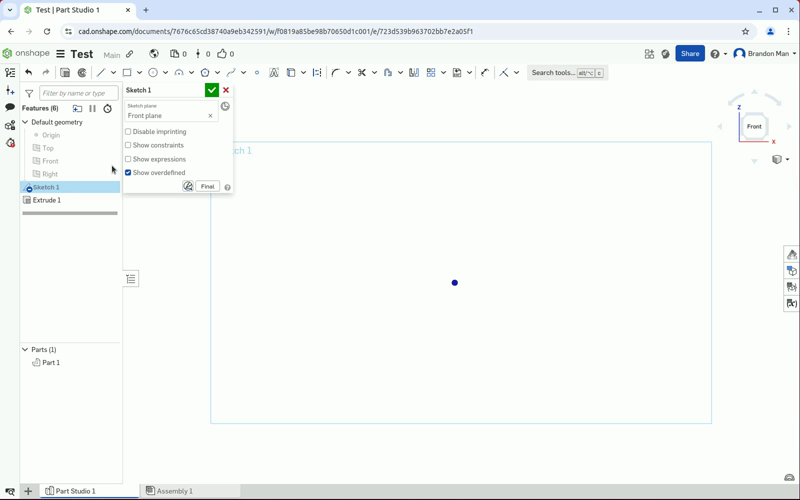
mouse_move(229, 92)
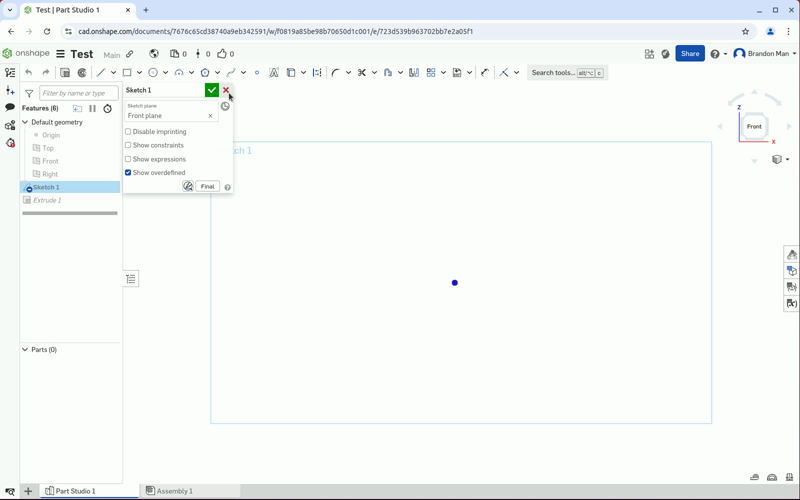
click(229, 92)
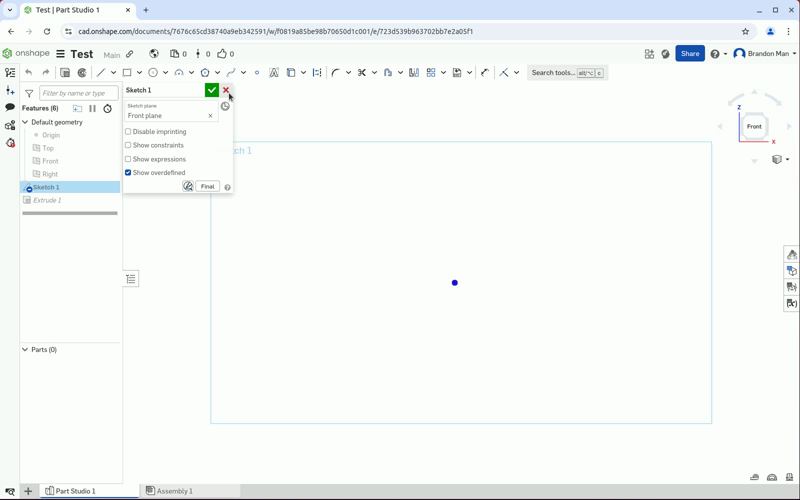
key(shift+s)
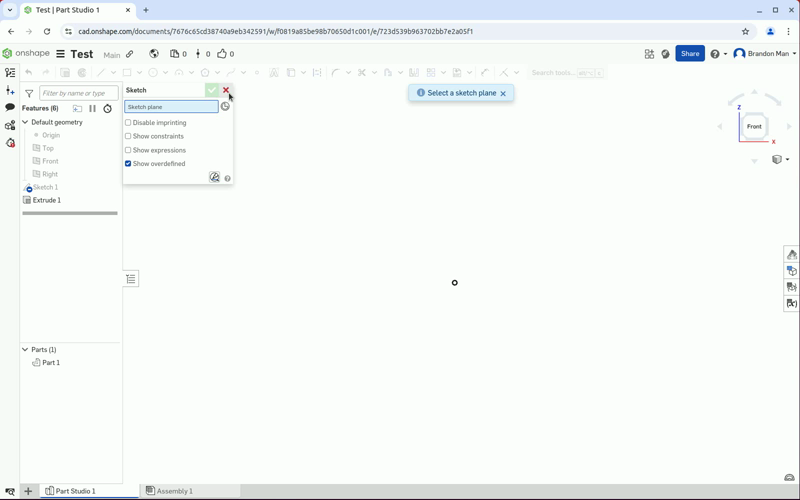
mouse_move(73, 163)
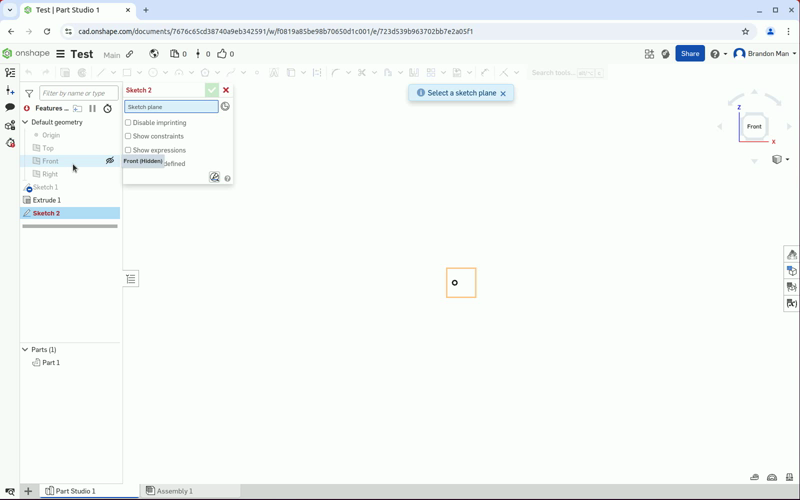
click(73, 163)
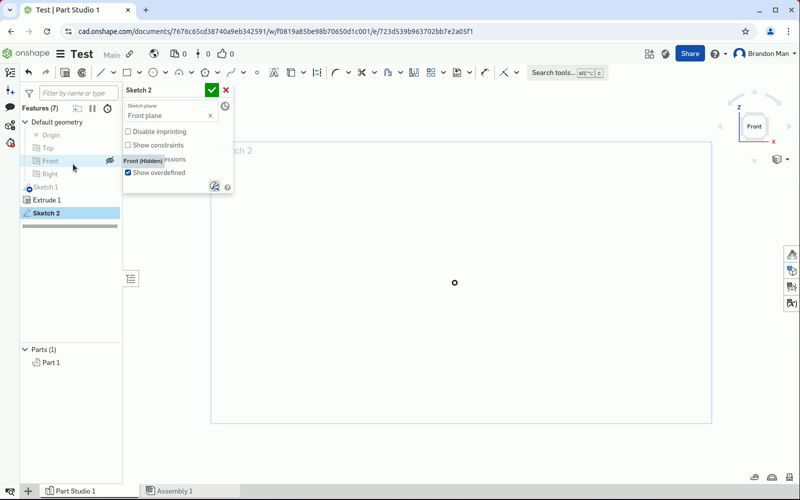
mouse_move(73, 352)
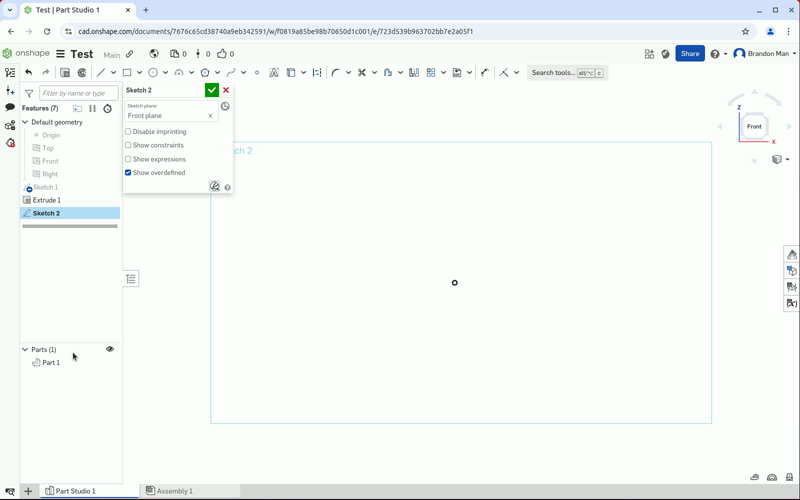
key(y)
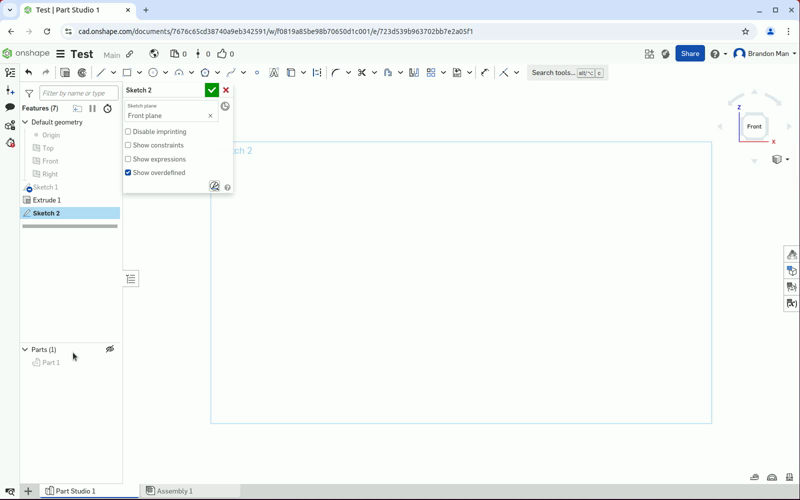
key(c)
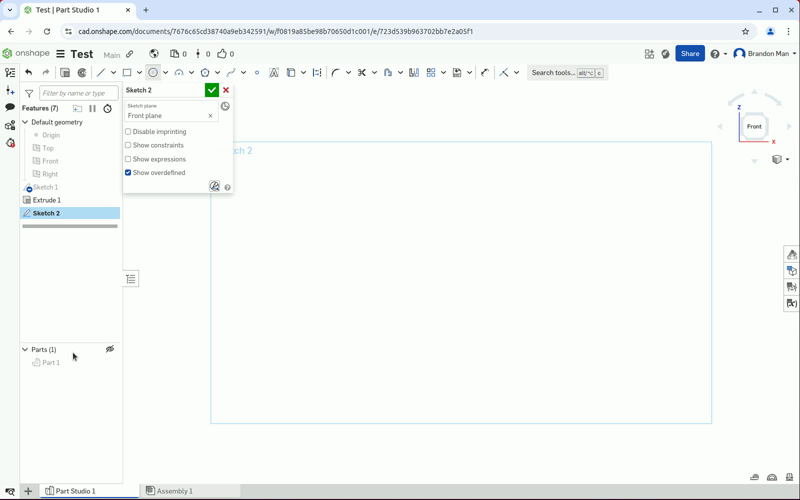
key_down(shift)
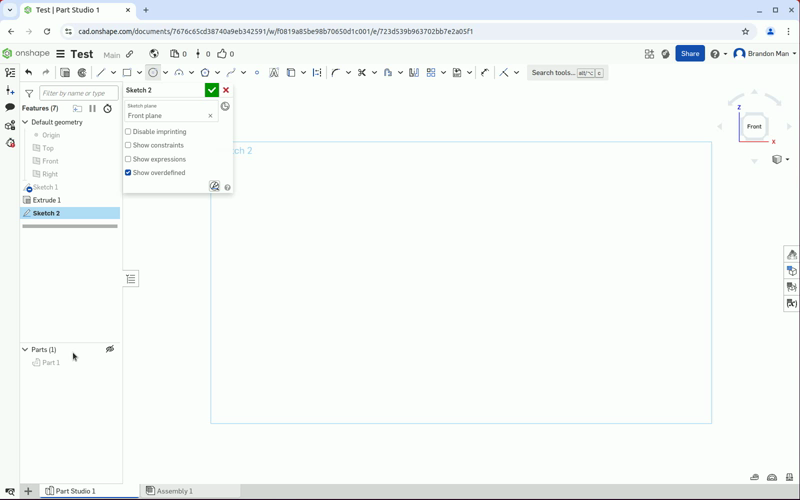
mouse_move(467, 282)
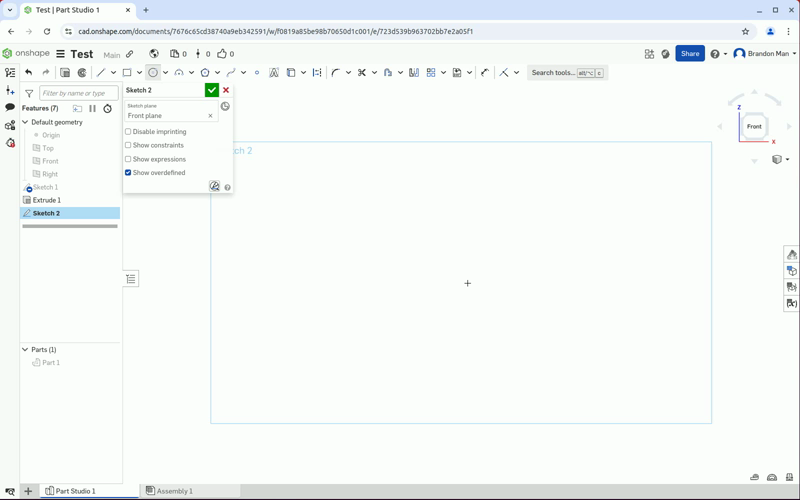
click(467, 282)
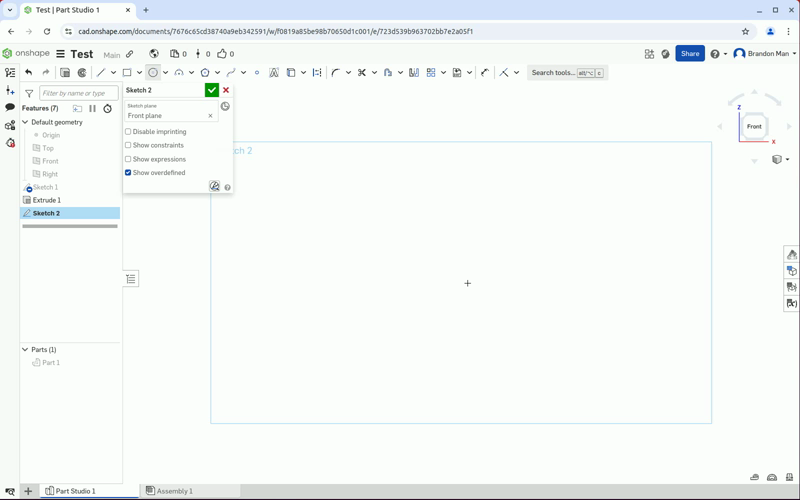
key_up(shift)
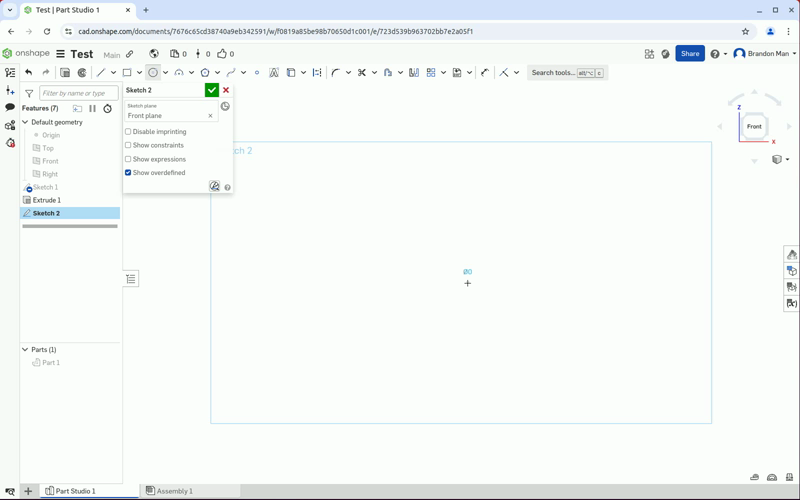
mouse_move(470, 282)
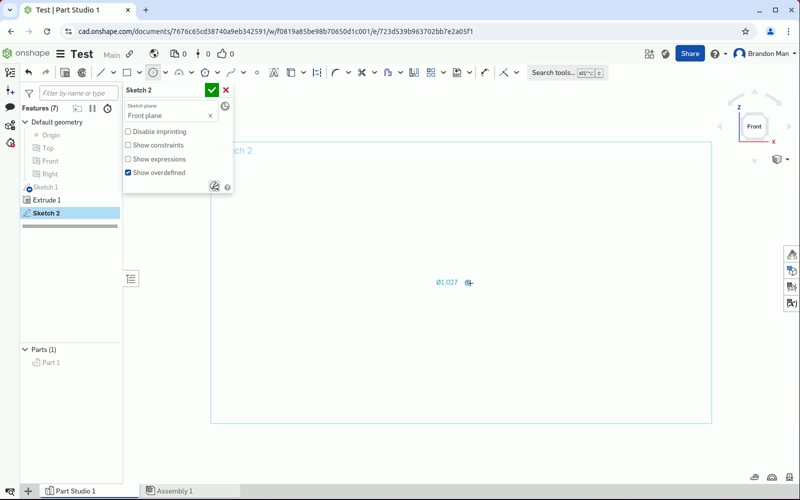
scroll(6)
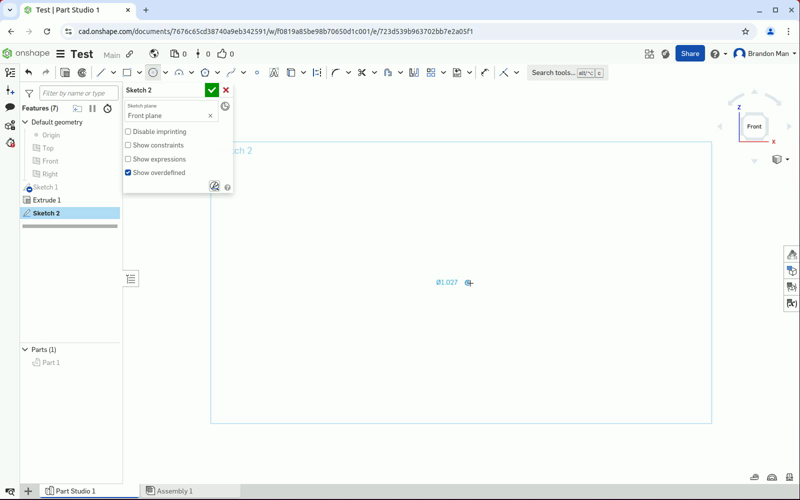
scroll(6)
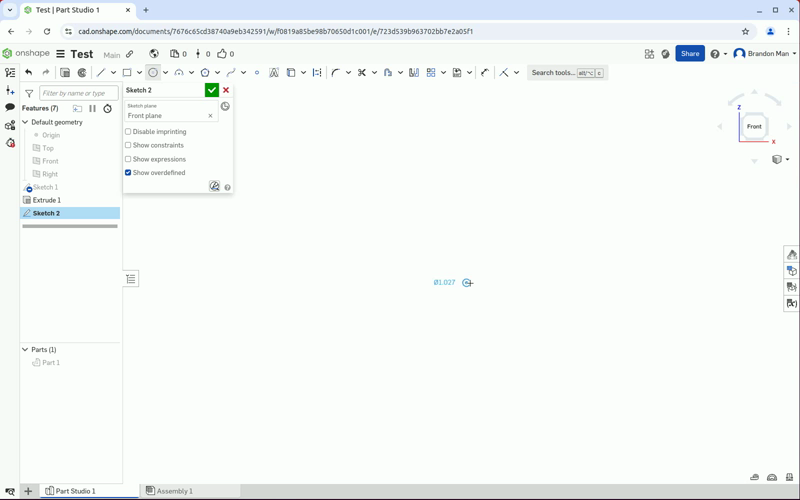
scroll(6)
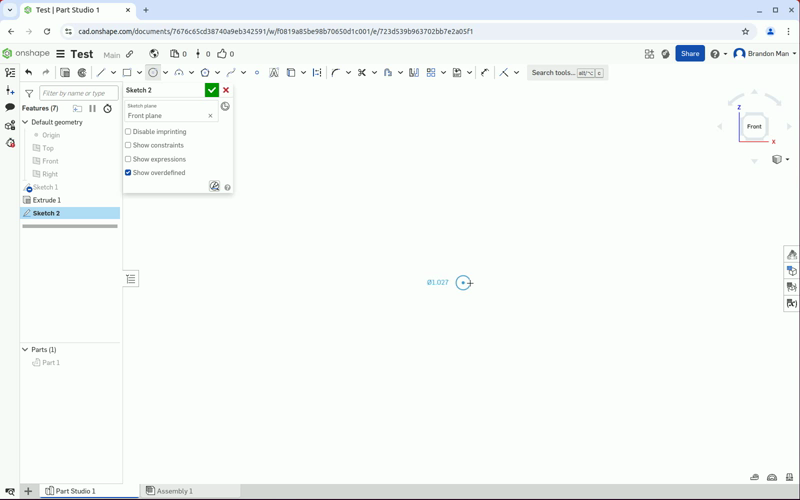
scroll(6)
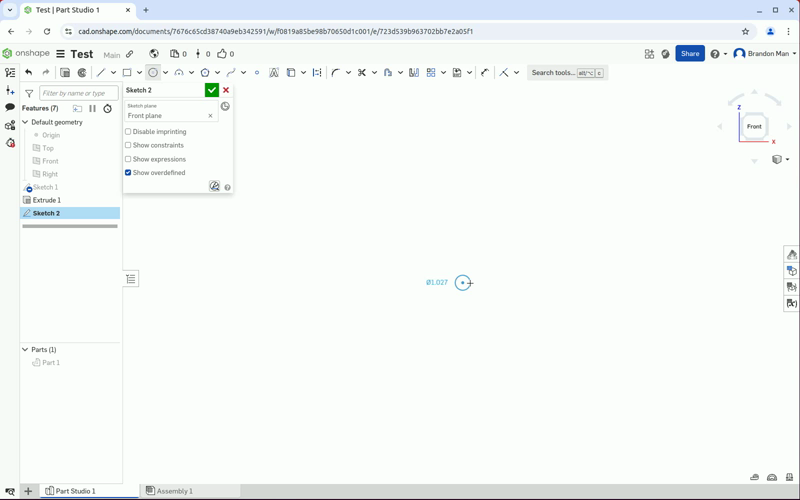
scroll(6)
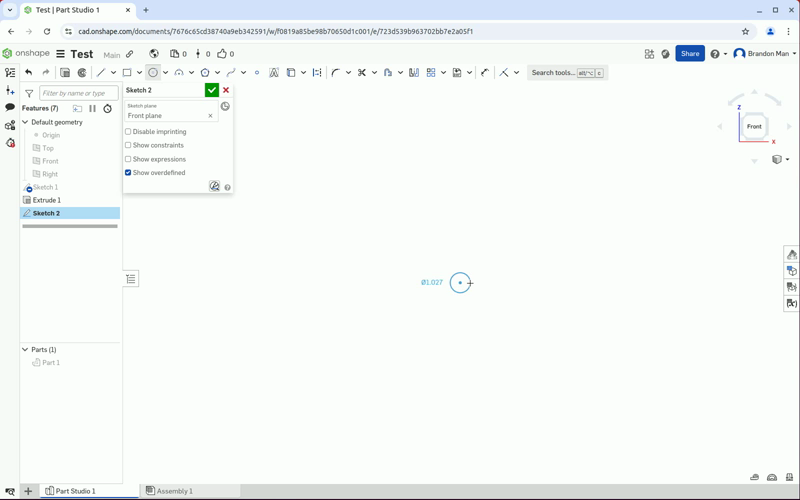
scroll(6)
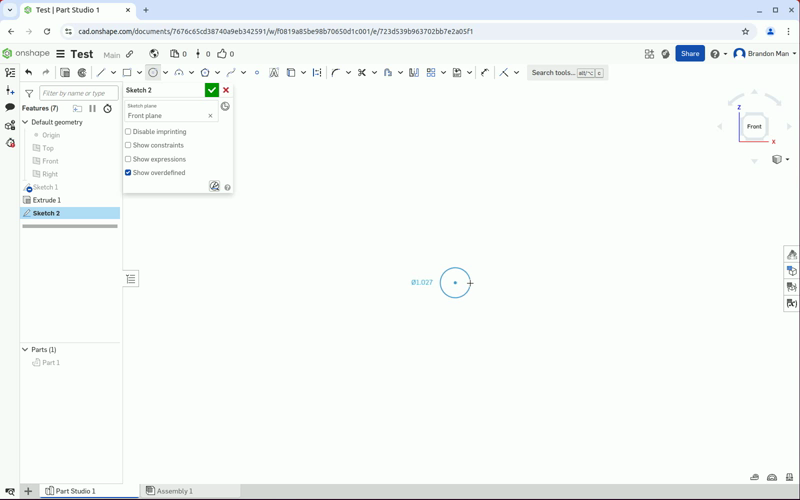
scroll(6)
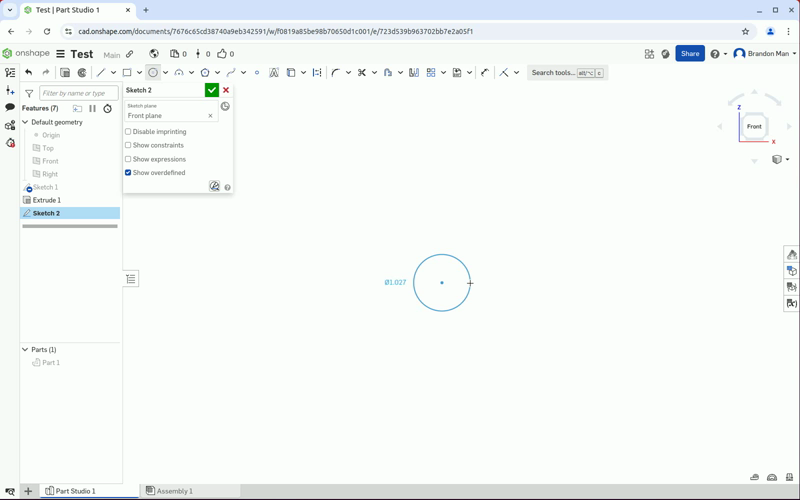
click(470, 282)
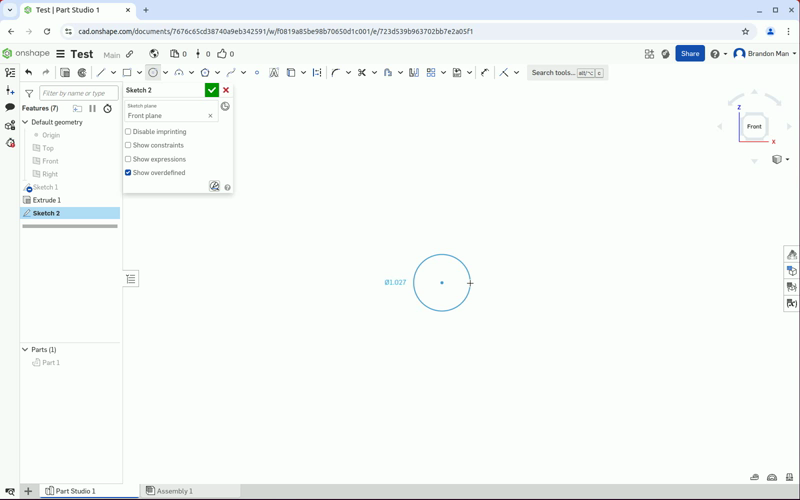
scroll(-6)
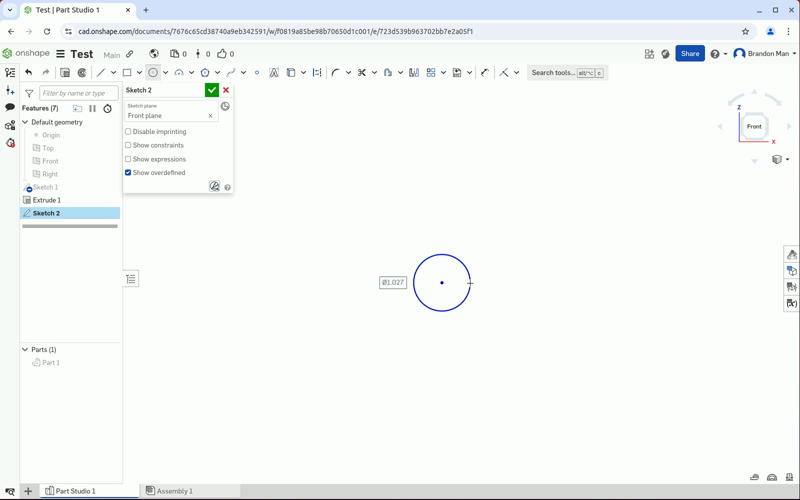
scroll(-6)
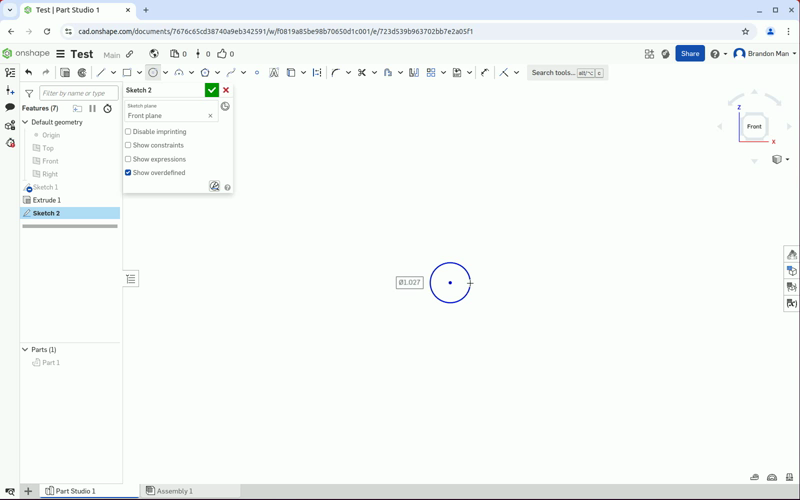
scroll(-6)
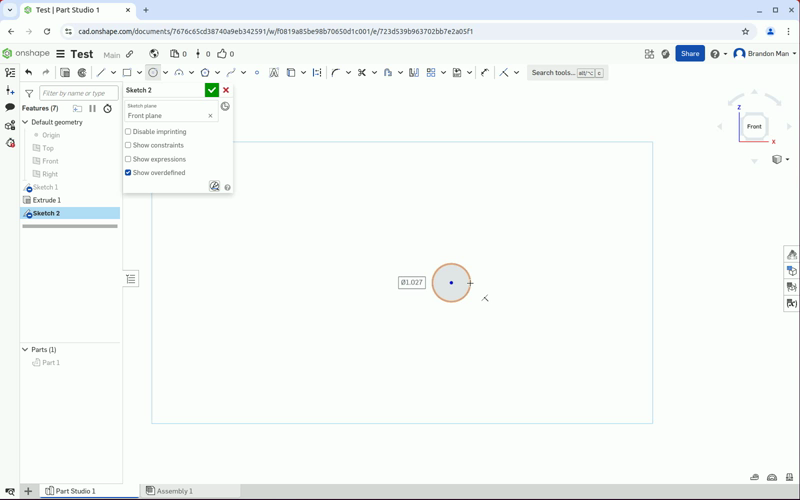
scroll(-6)
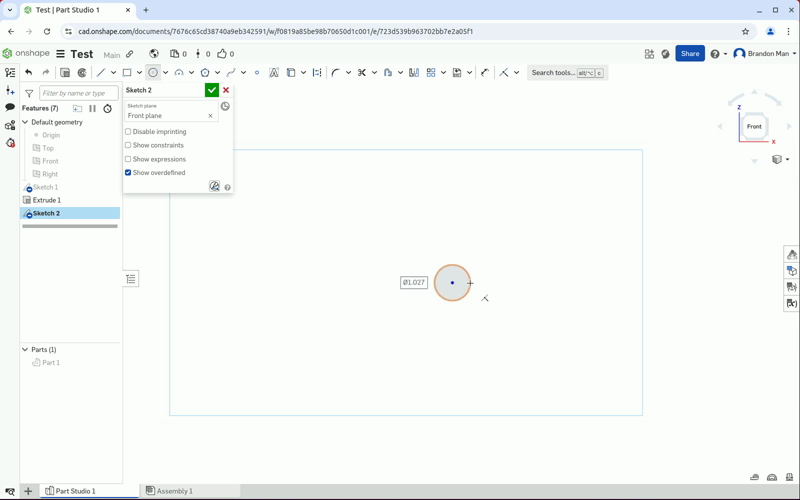
scroll(-6)
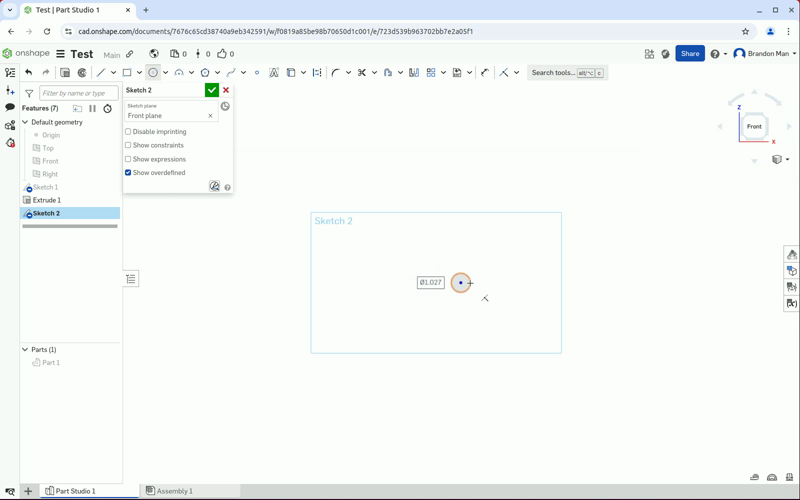
scroll(-6)
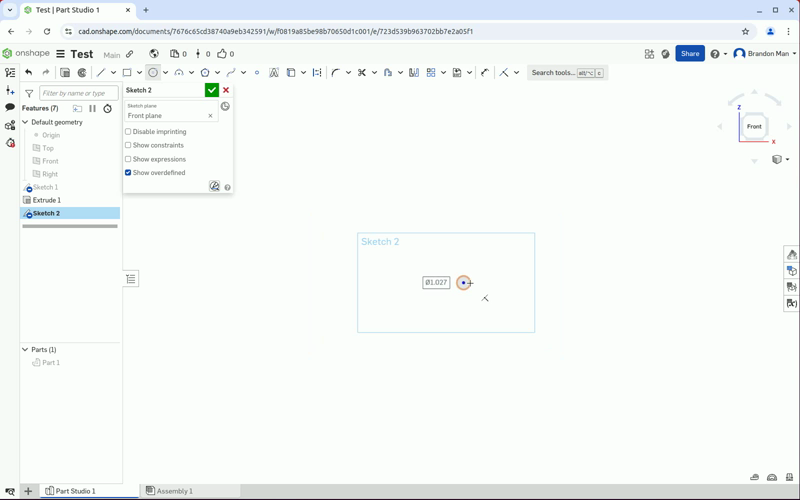
scroll(-6)
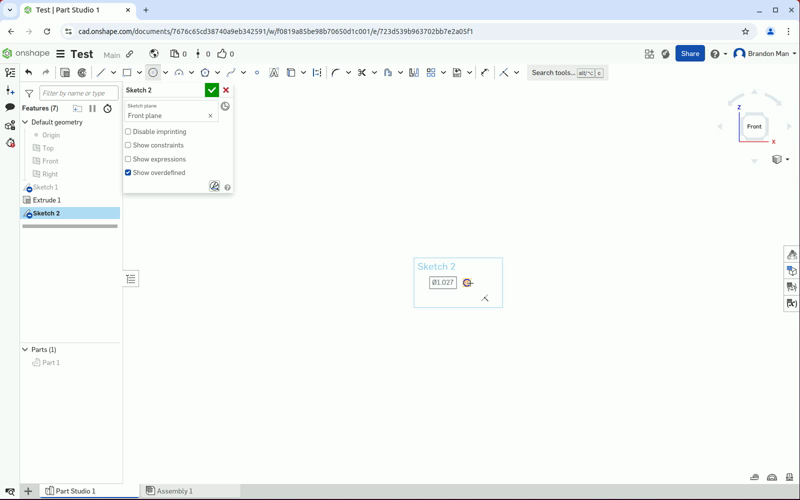
key(esc)
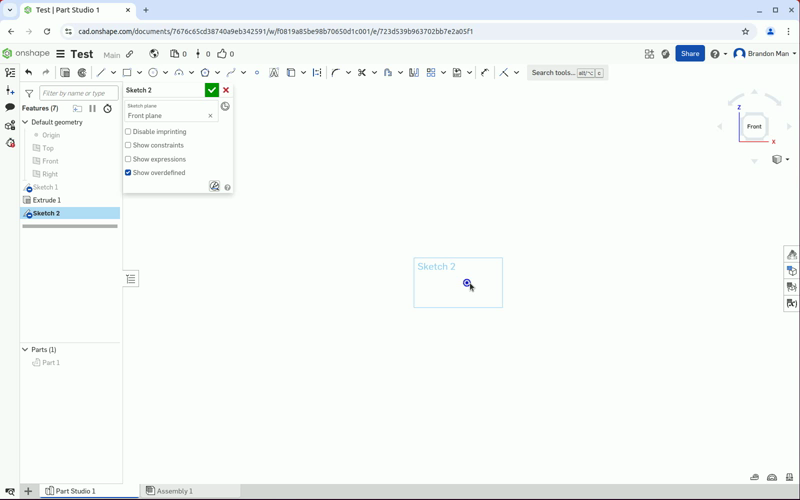
key(c)
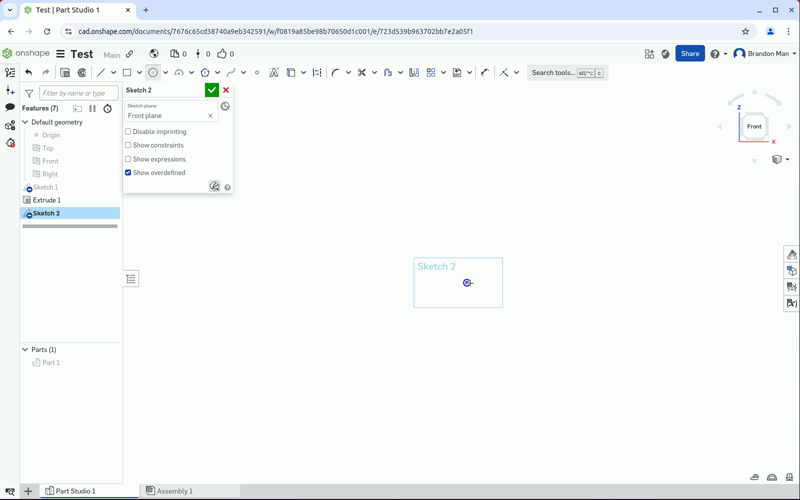
key_down(shift)
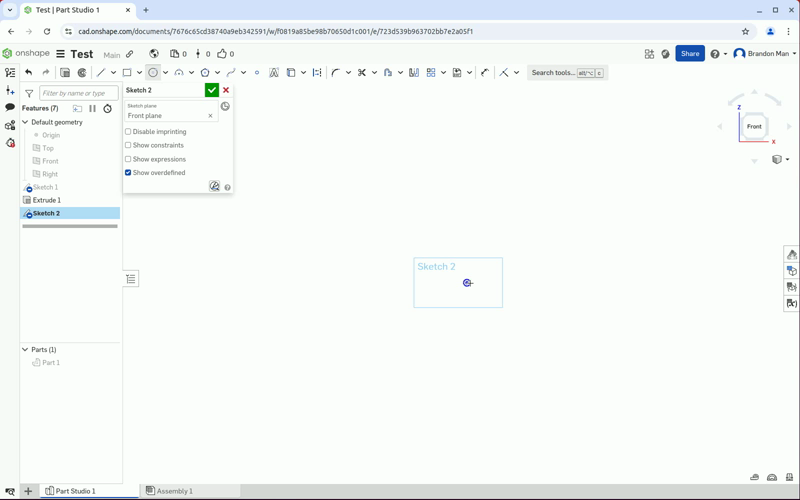
mouse_move(467, 282)
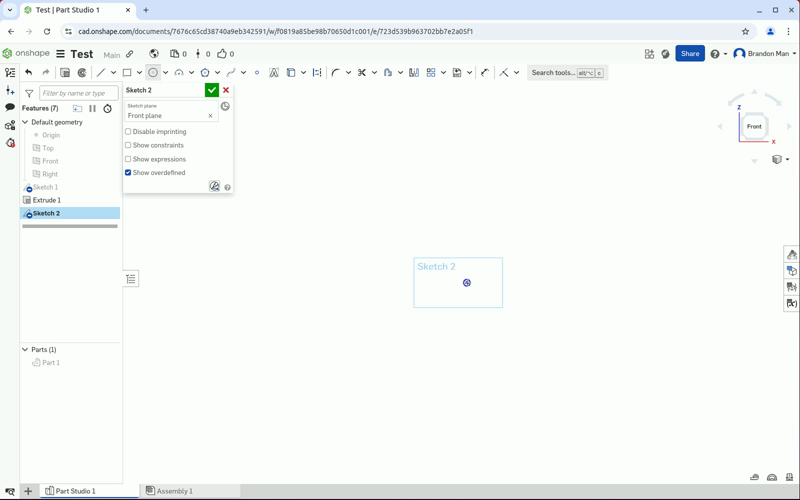
scroll(6)
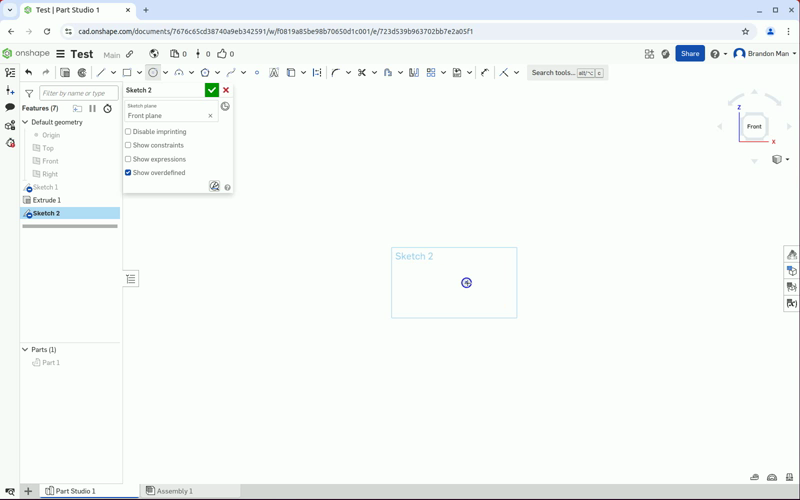
scroll(6)
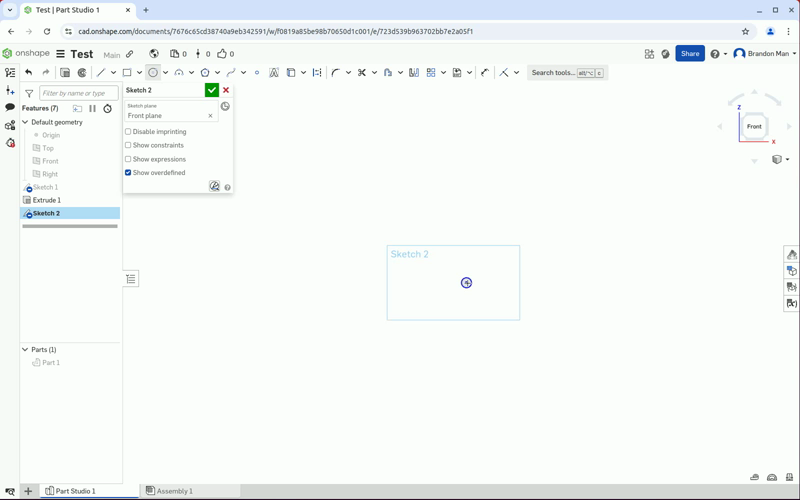
scroll(6)
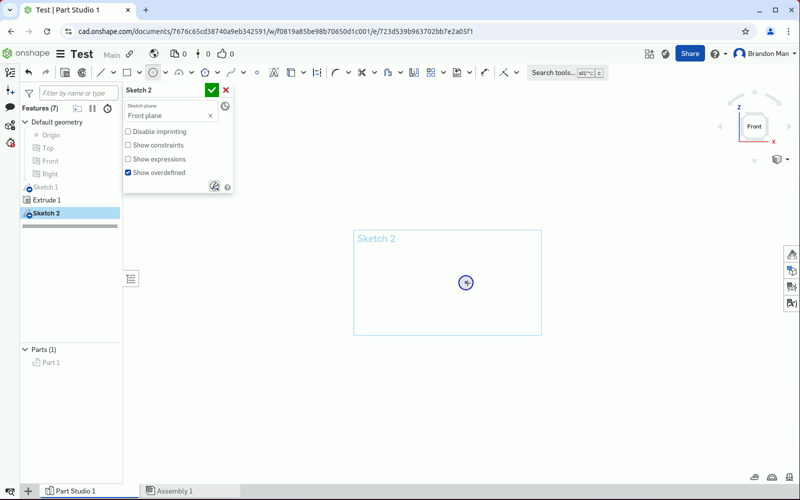
scroll(6)
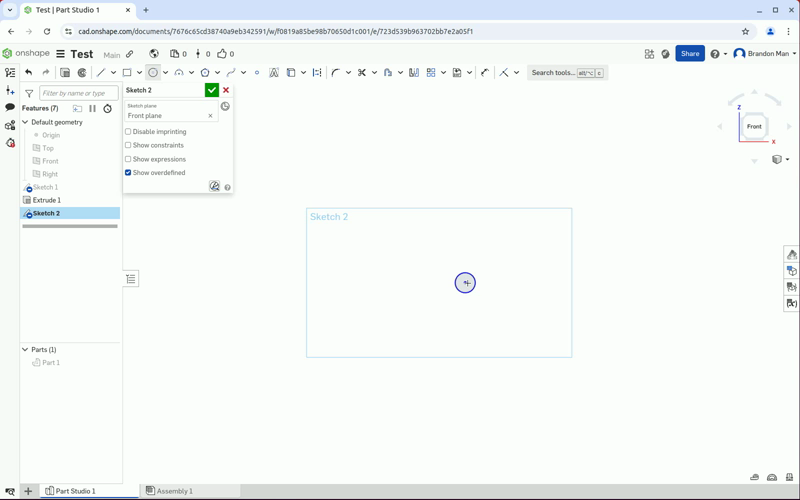
scroll(6)
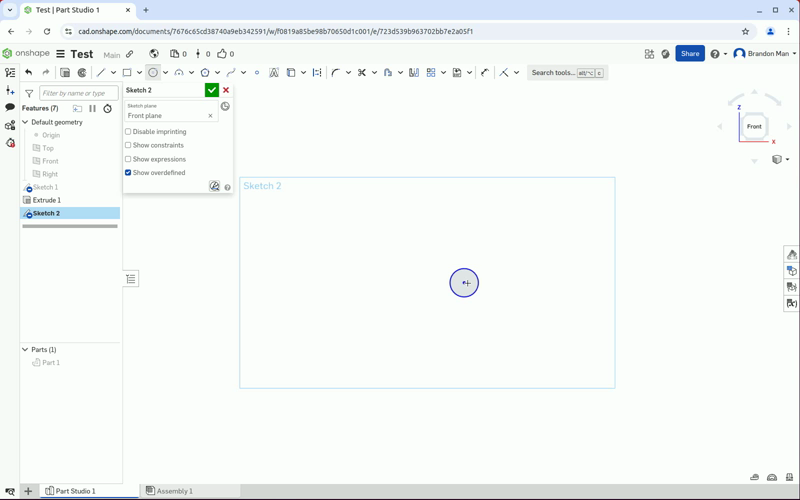
scroll(6)
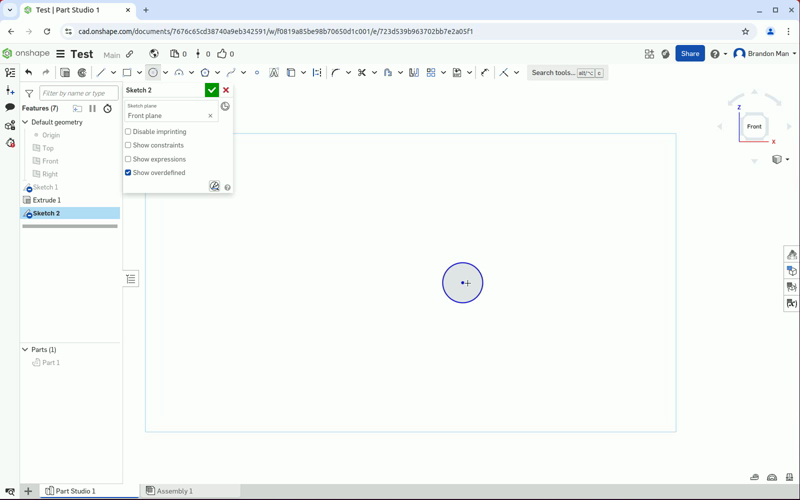
scroll(6)
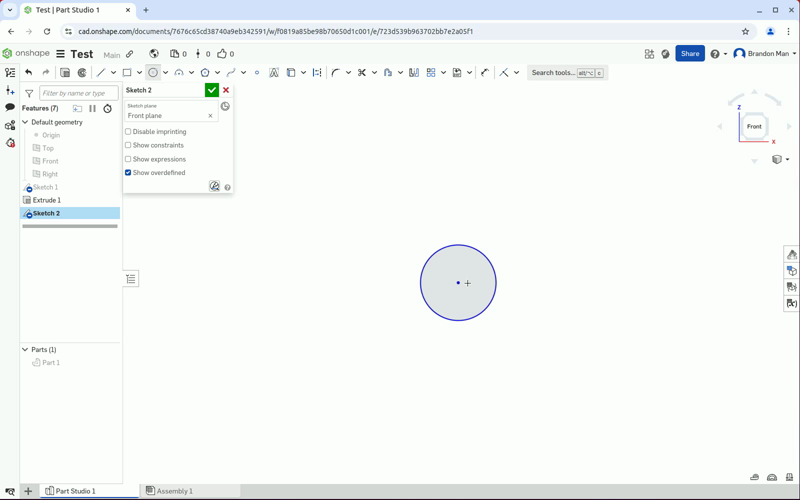
click(467, 282)
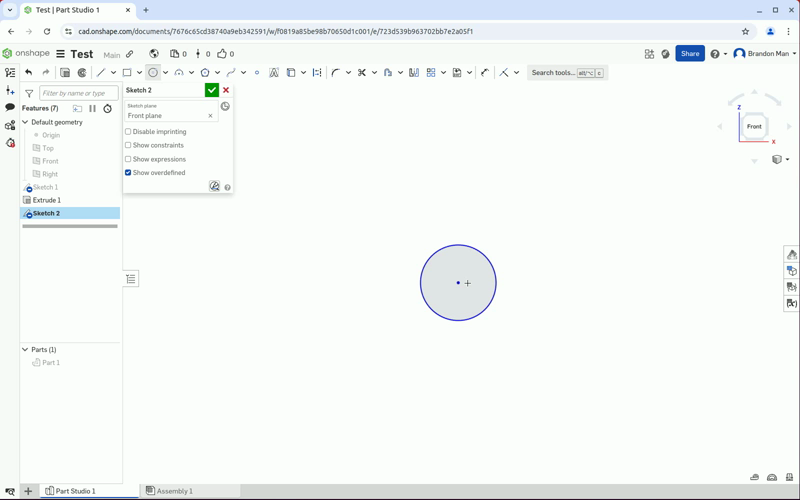
scroll(-6)
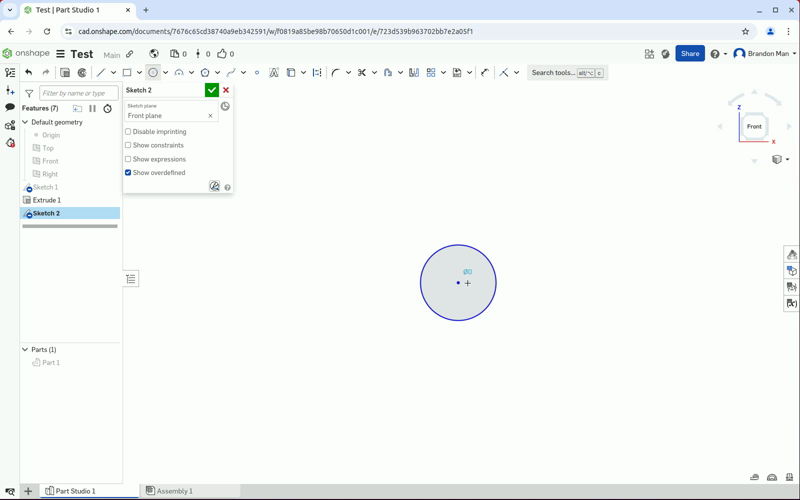
scroll(-6)
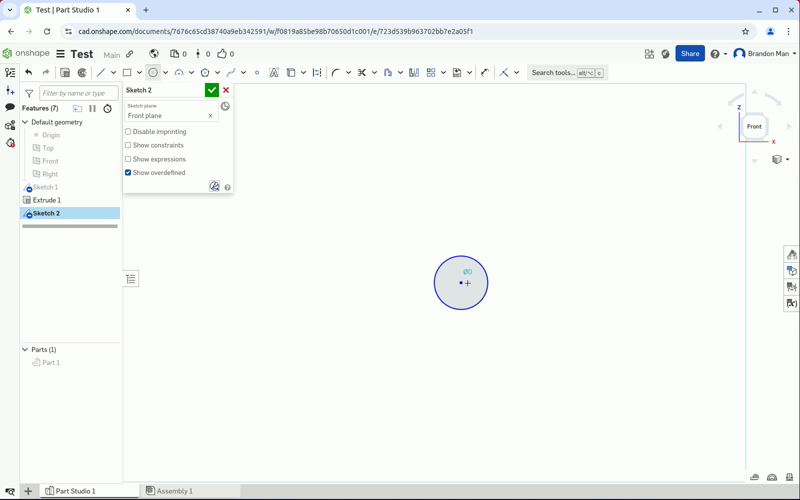
scroll(-6)
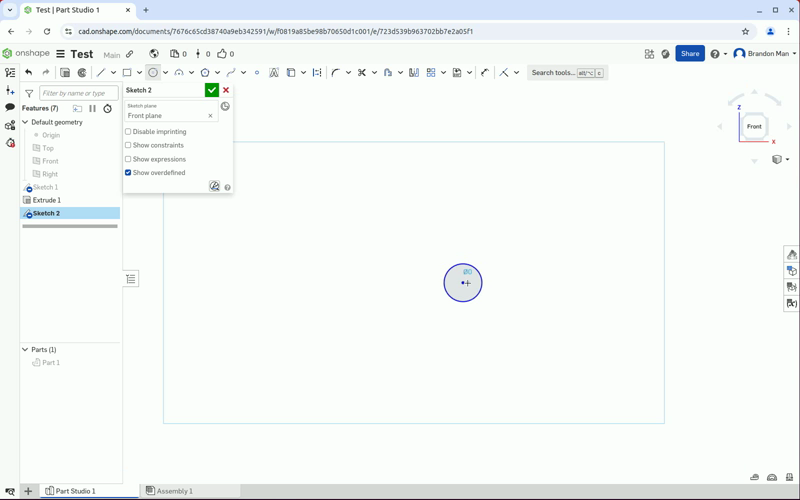
scroll(-6)
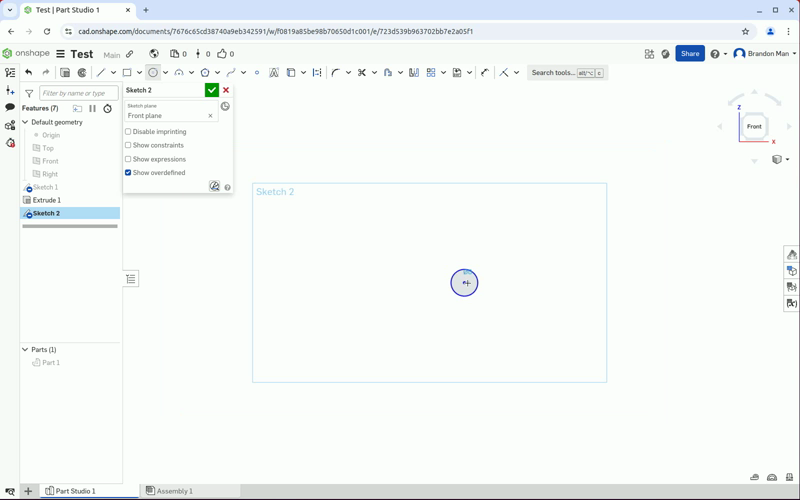
scroll(-6)
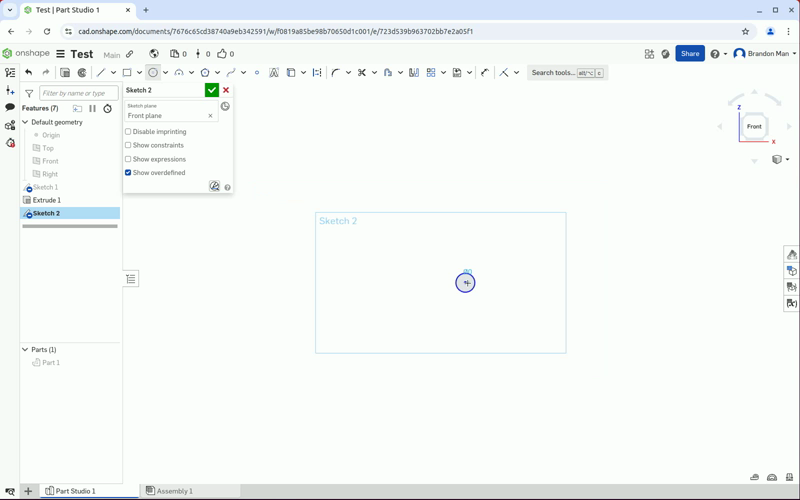
scroll(-6)
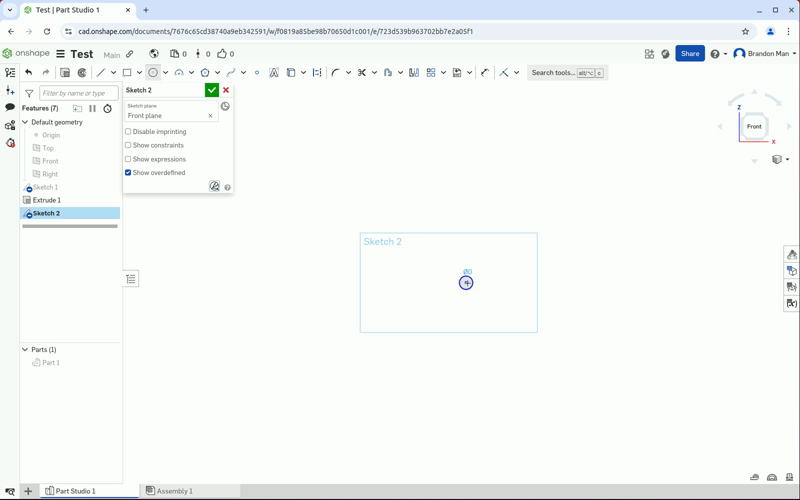
scroll(-6)
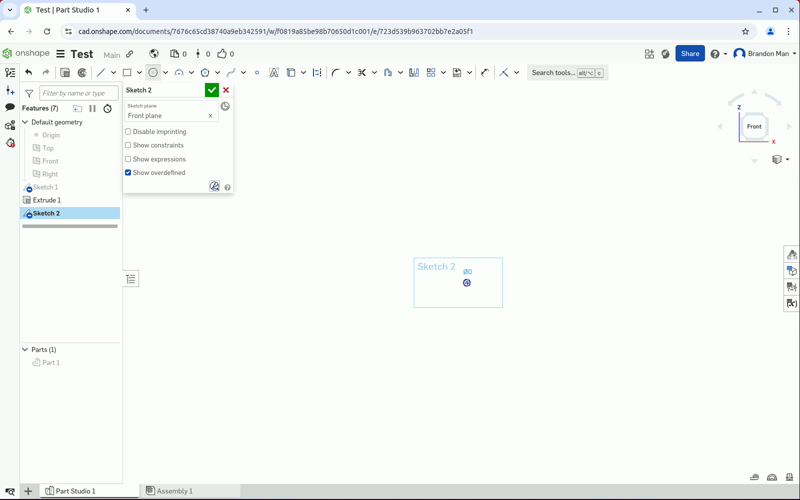
key_up(shift)
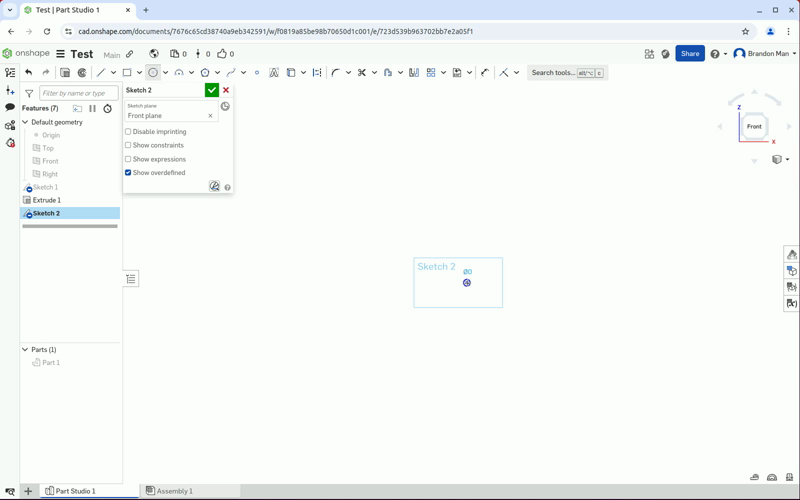
mouse_move(469, 282)
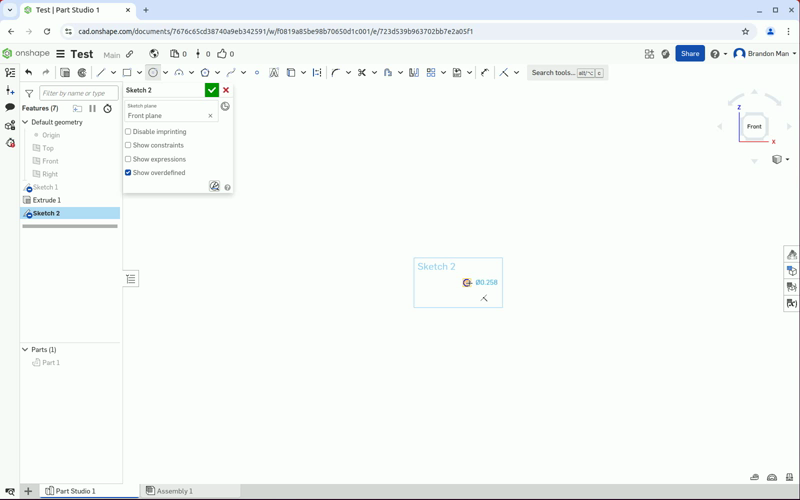
scroll(6)
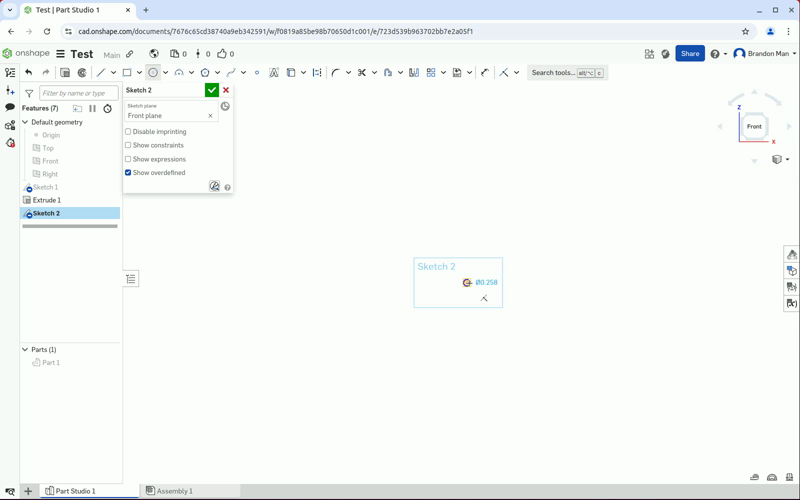
scroll(6)
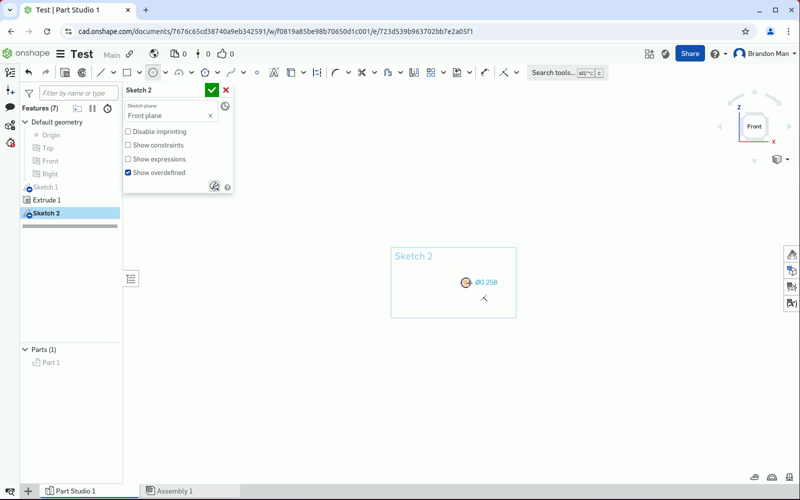
scroll(6)
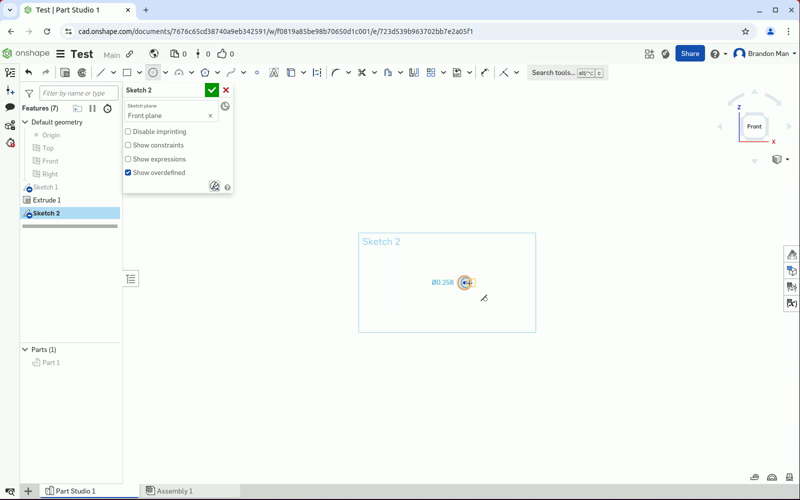
scroll(6)
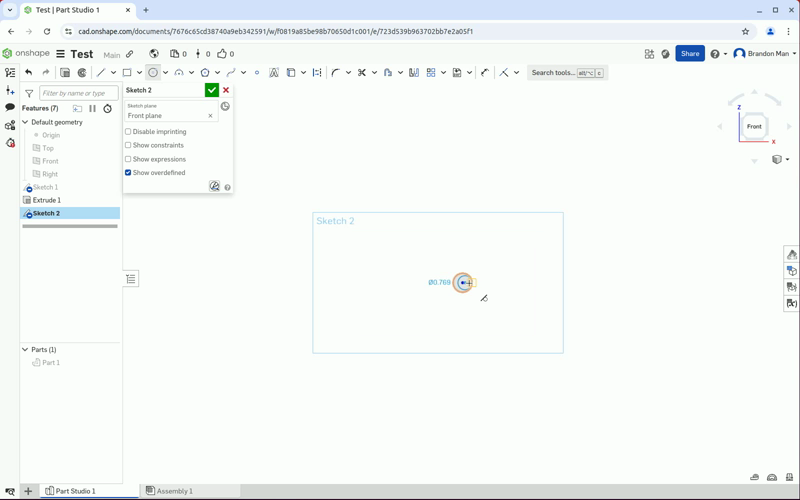
scroll(6)
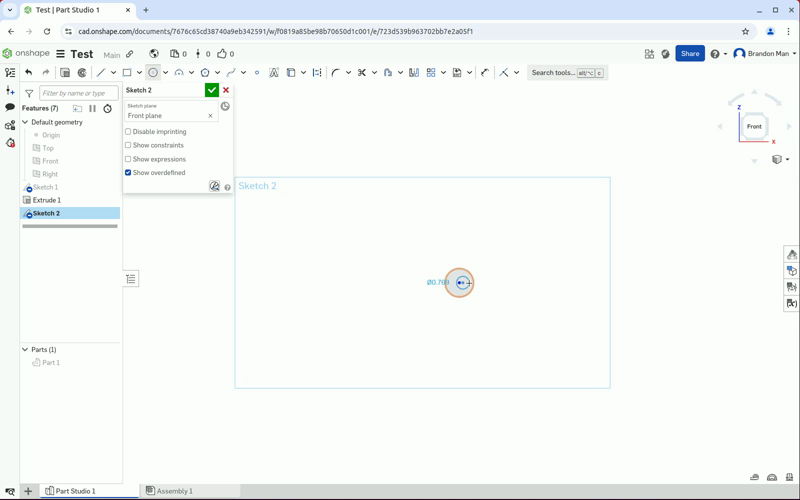
scroll(6)
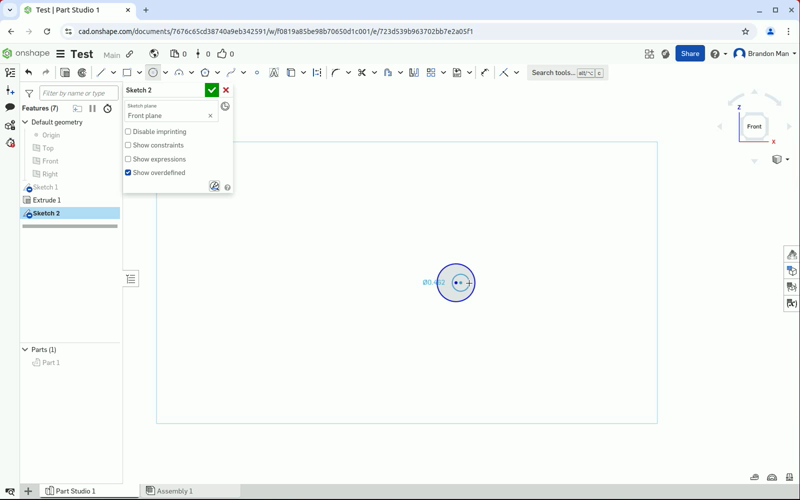
scroll(6)
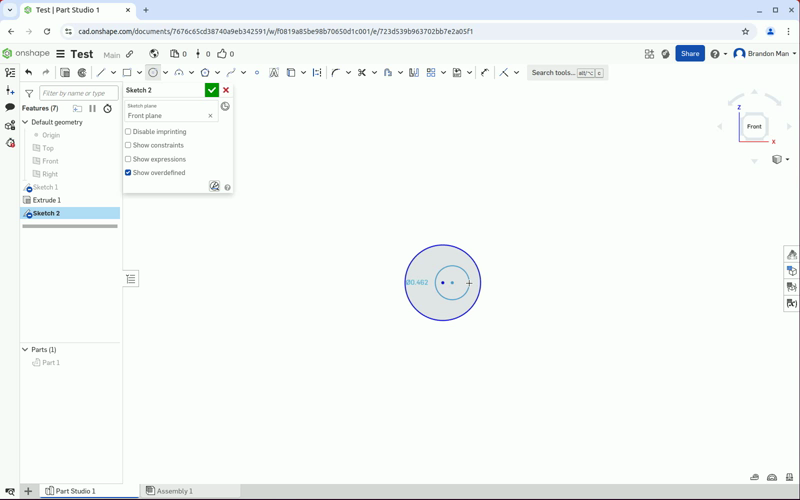
click(469, 282)
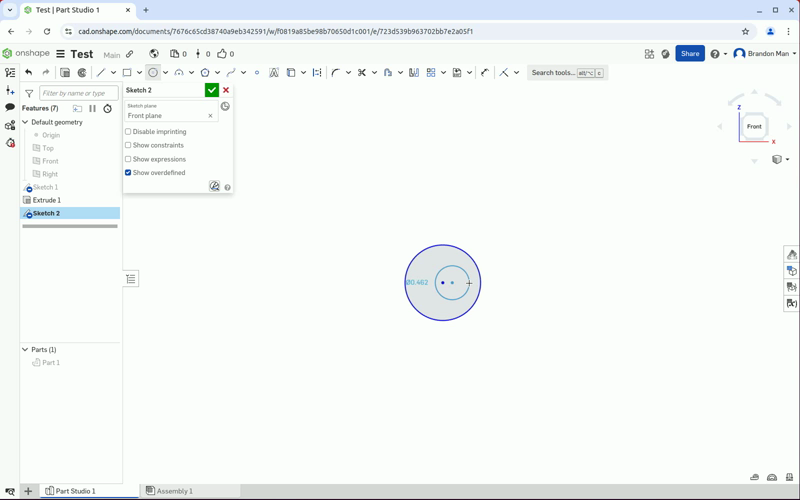
scroll(-6)
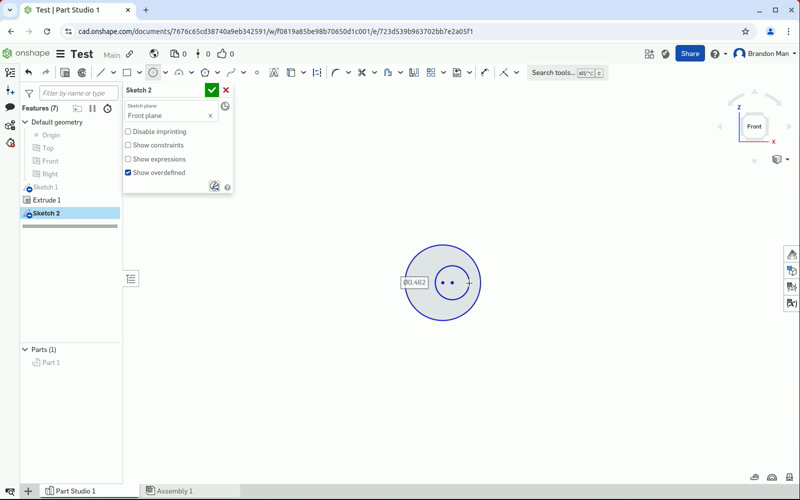
scroll(-6)
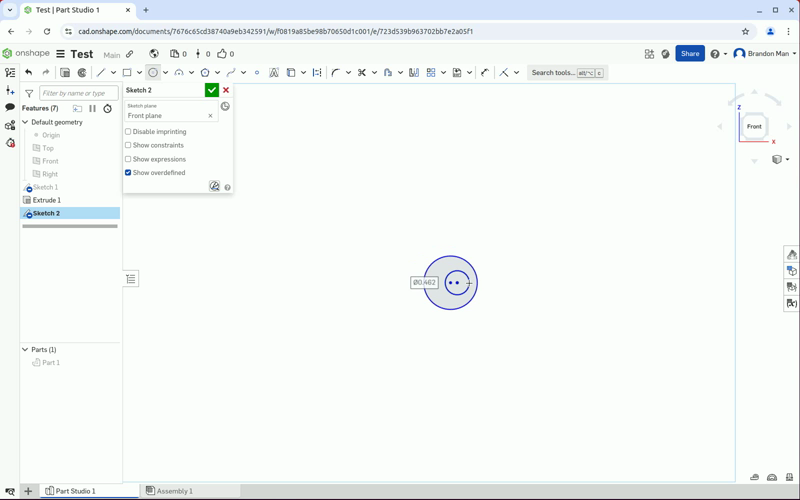
scroll(-6)
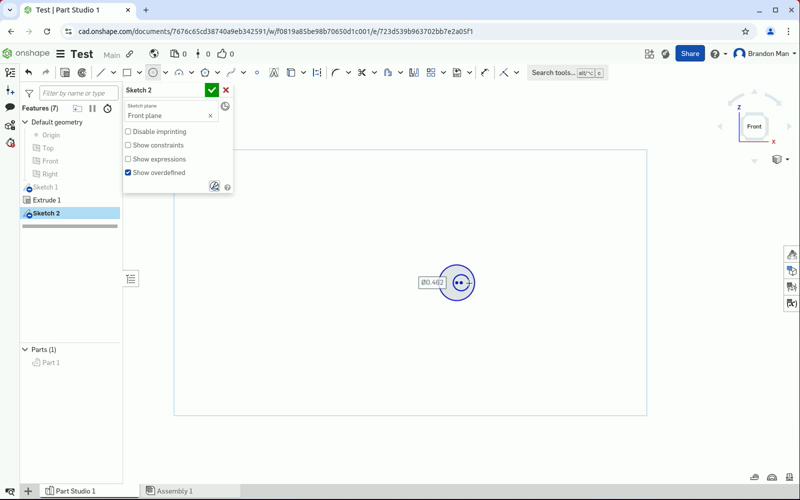
scroll(-6)
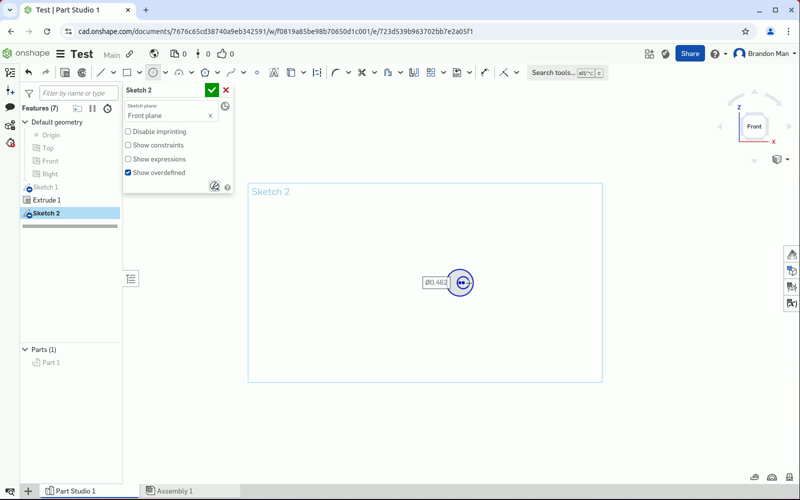
scroll(-6)
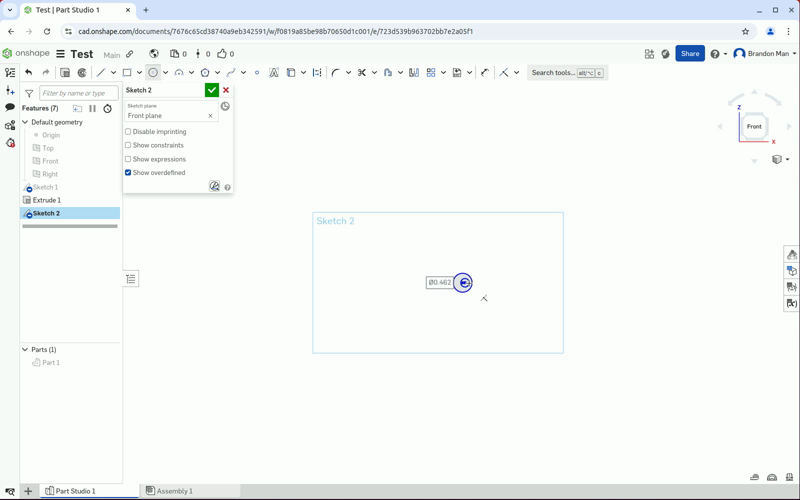
scroll(-6)
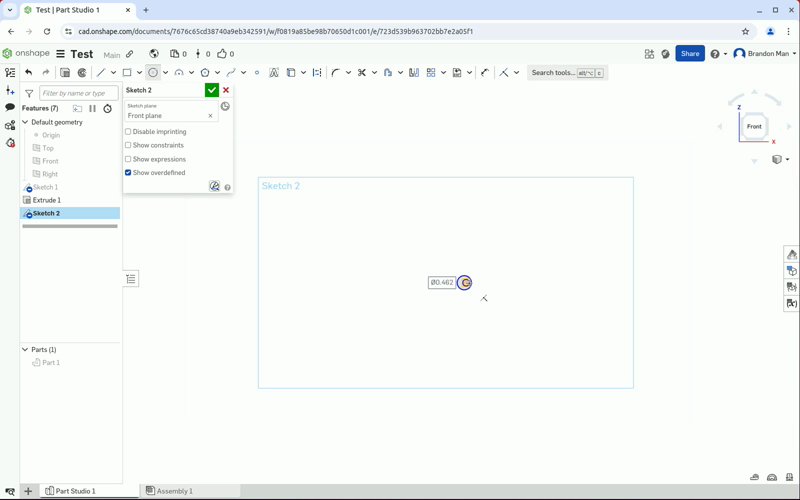
scroll(-6)
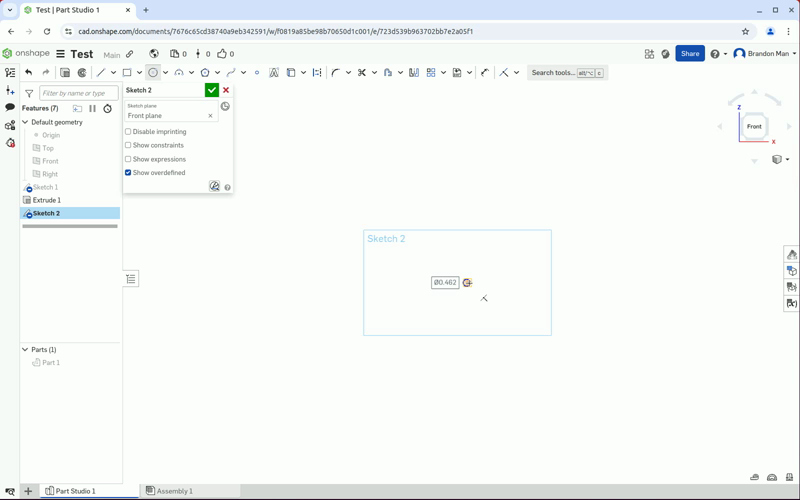
key(esc)
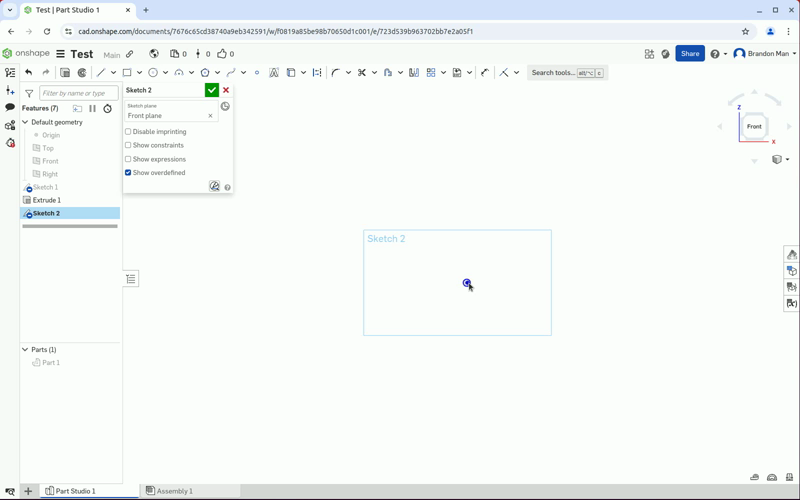
mouse_move(466, 281)
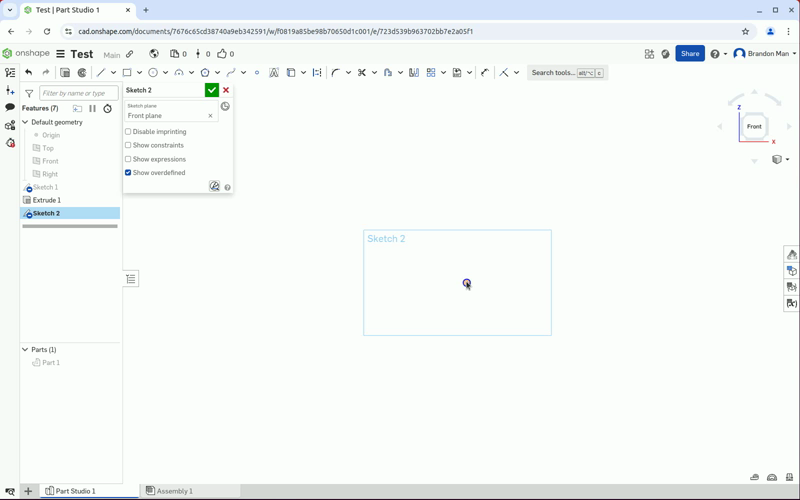
scroll(6)
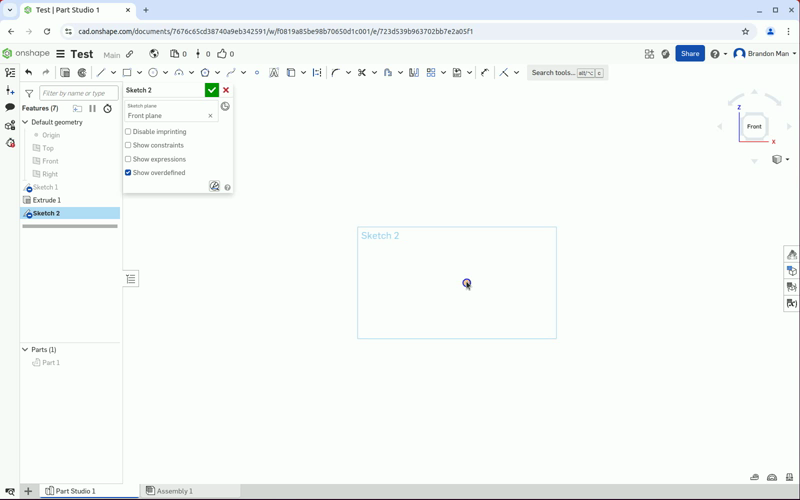
scroll(6)
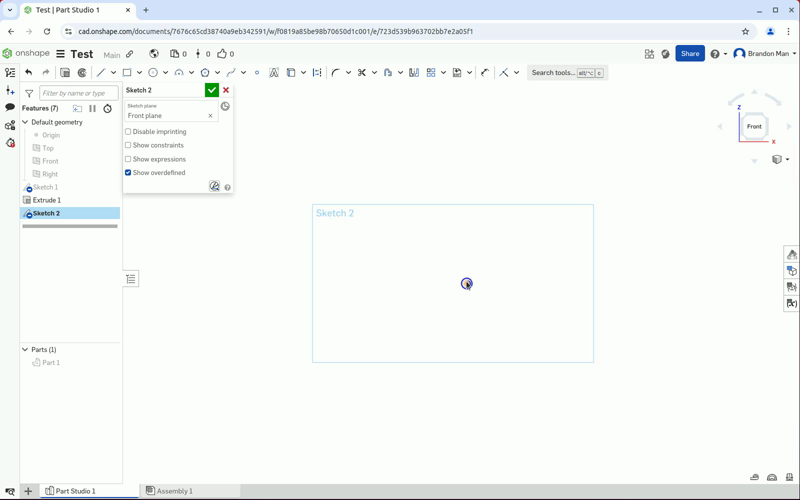
scroll(6)
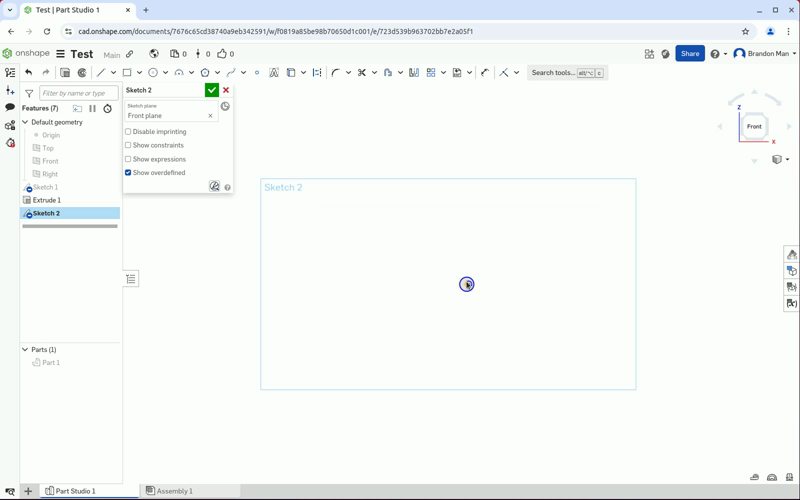
scroll(6)
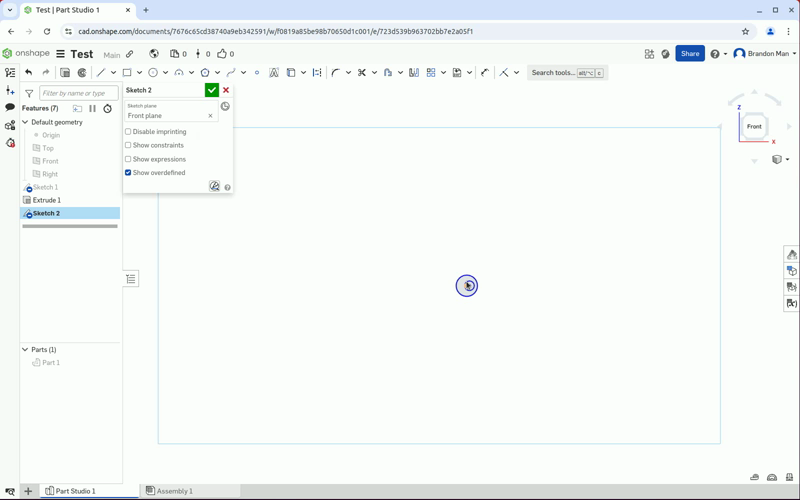
scroll(6)
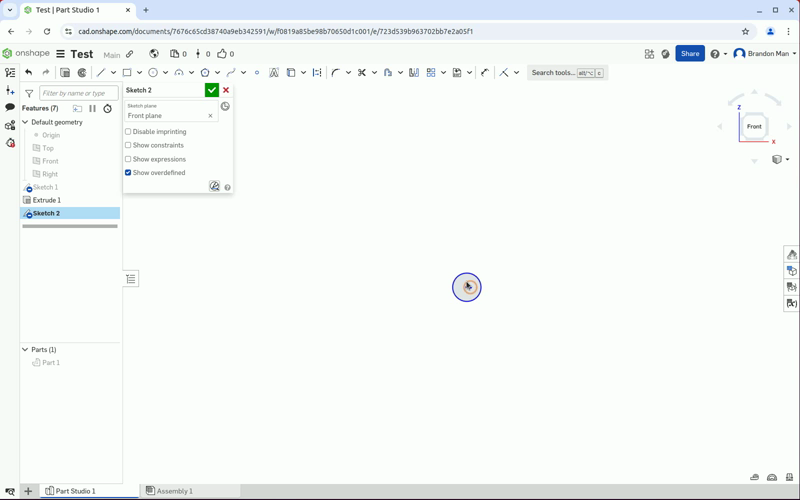
scroll(6)
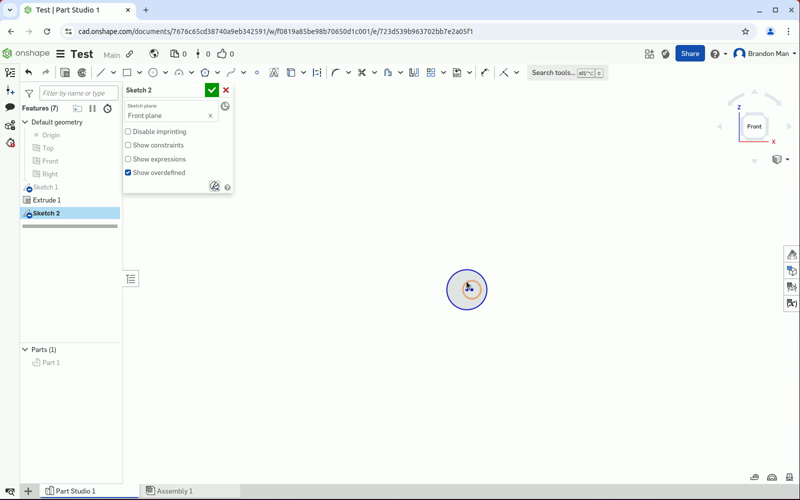
scroll(6)
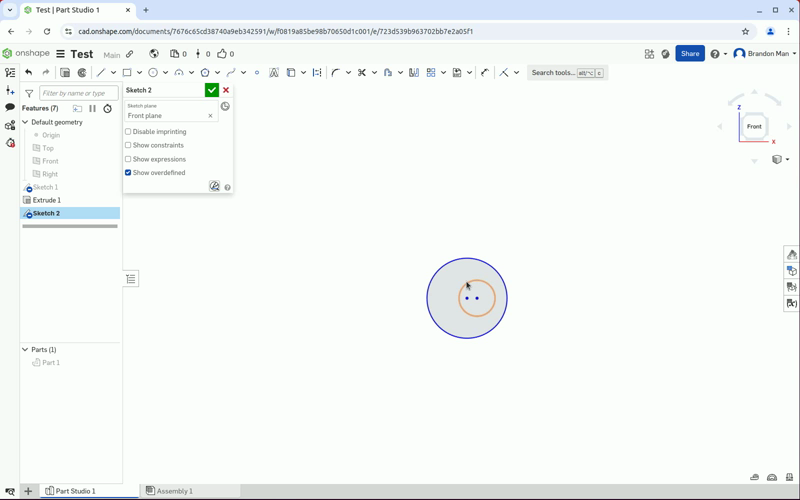
click(466, 281)
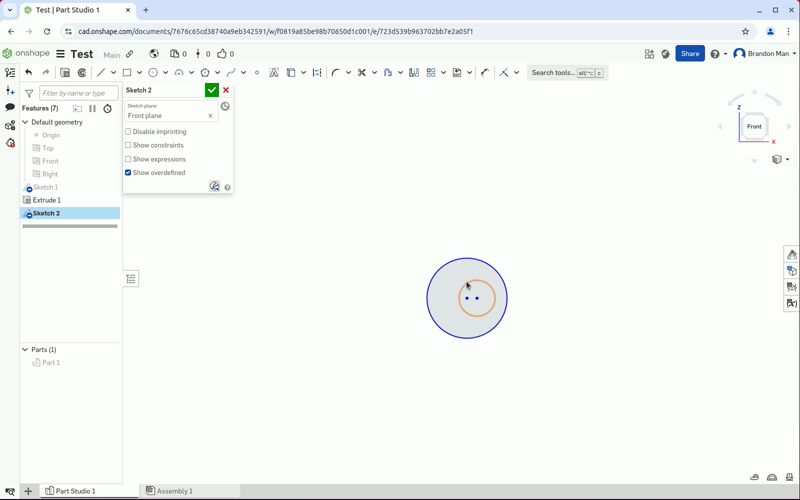
scroll(-6)
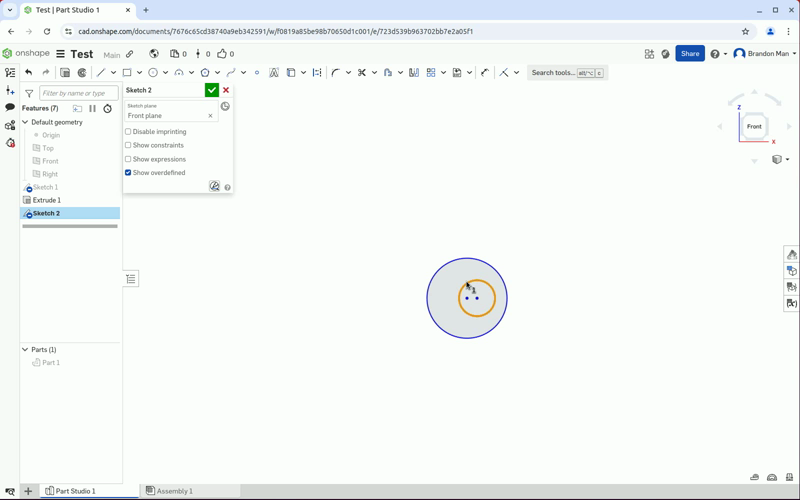
scroll(-6)
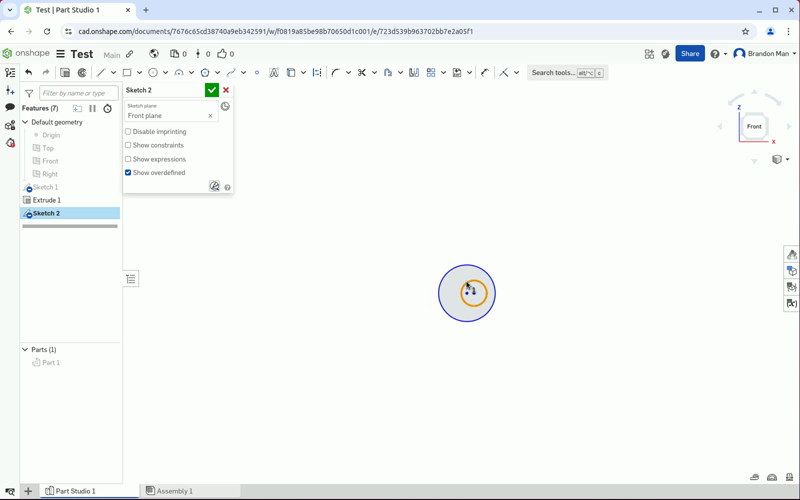
scroll(-6)
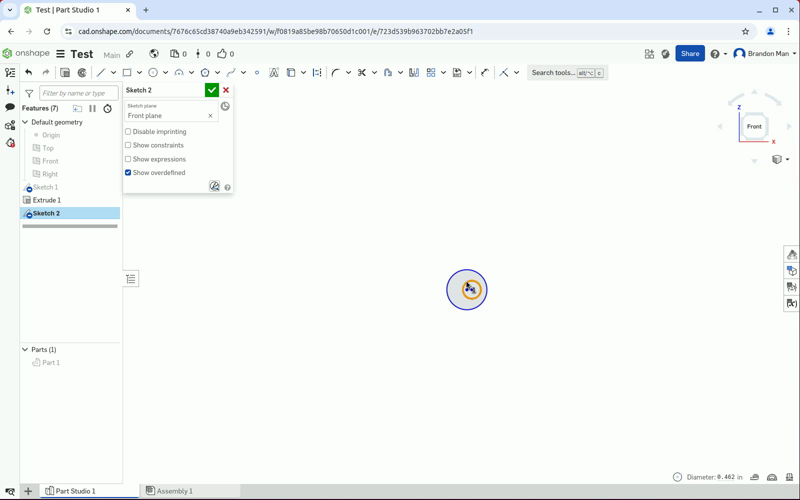
scroll(-6)
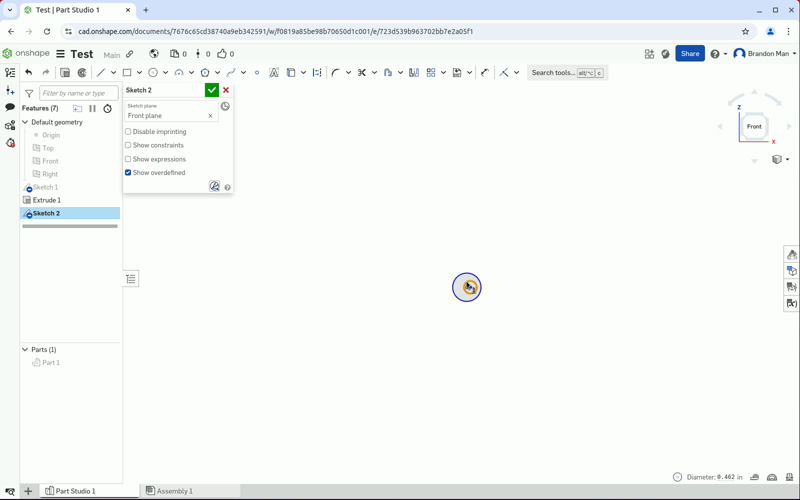
scroll(-6)
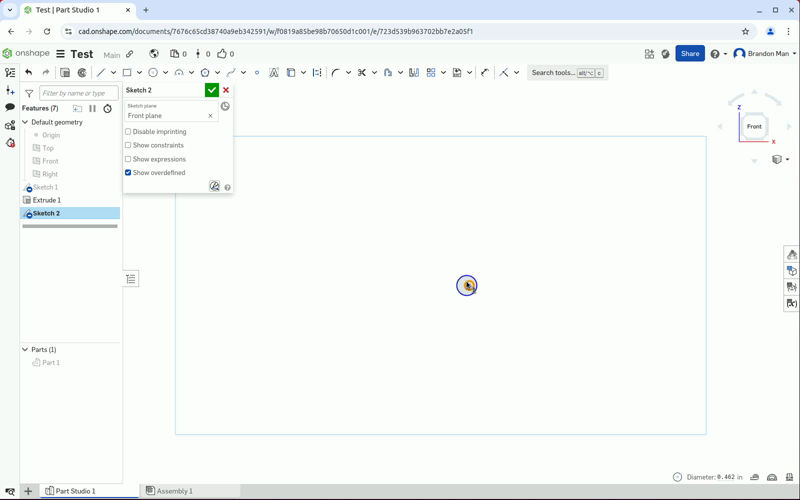
scroll(-6)
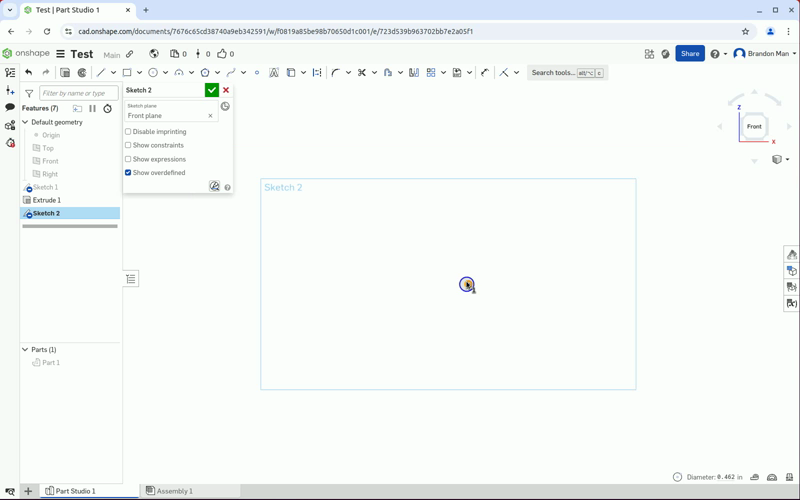
scroll(-6)
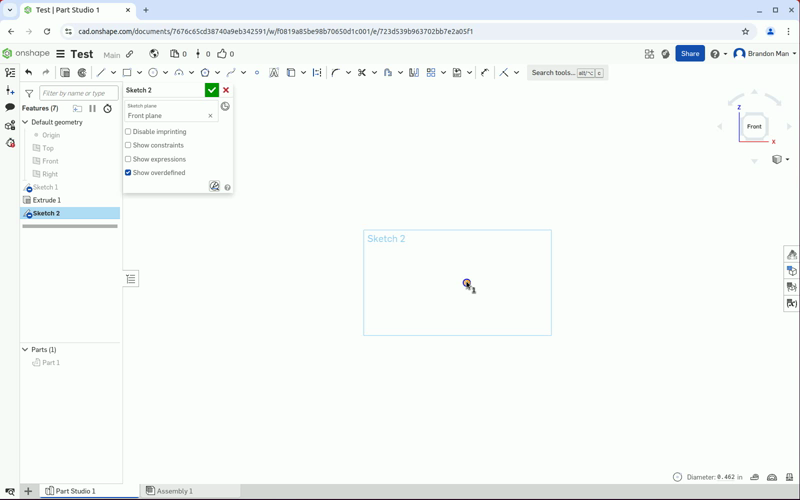
mouse_move(73, 352)
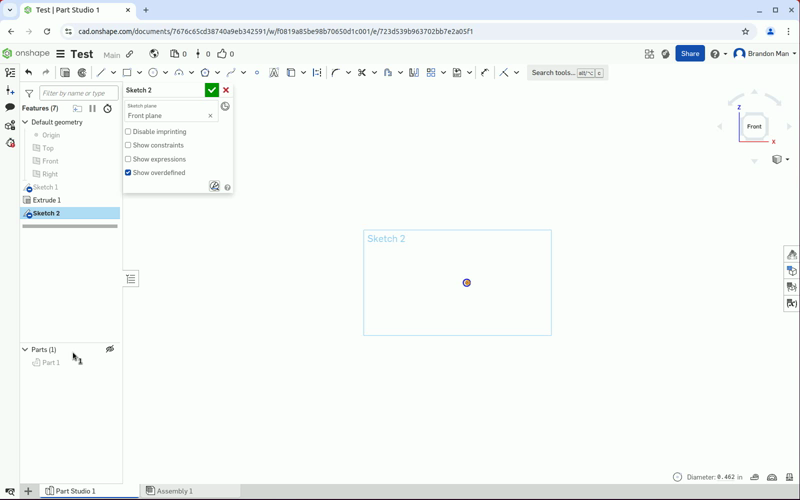
key(shift+y)
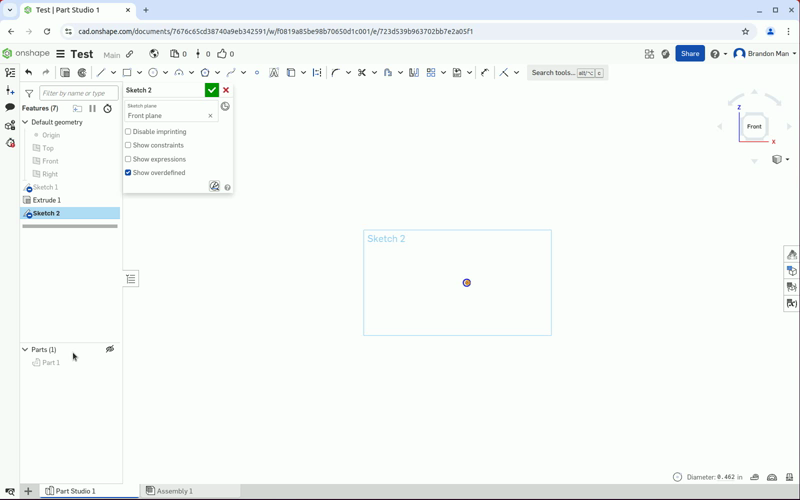
key(shift+e)
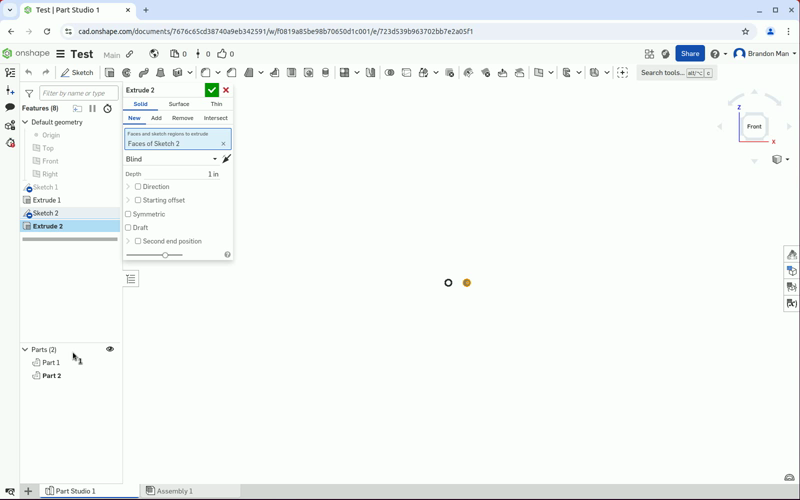
mouse_move(143, 106)
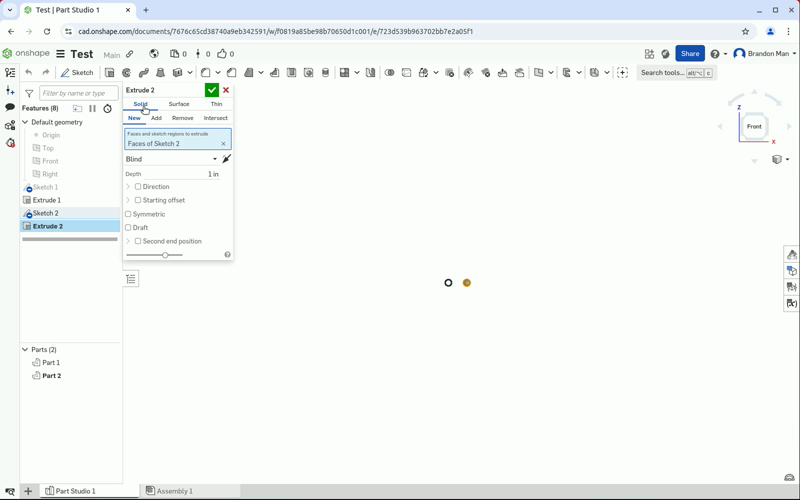
click(143, 106)
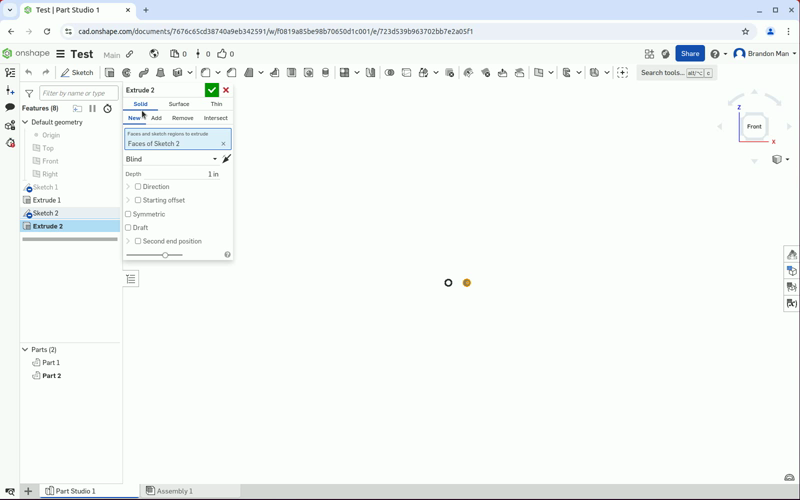
mouse_move(137, 120)
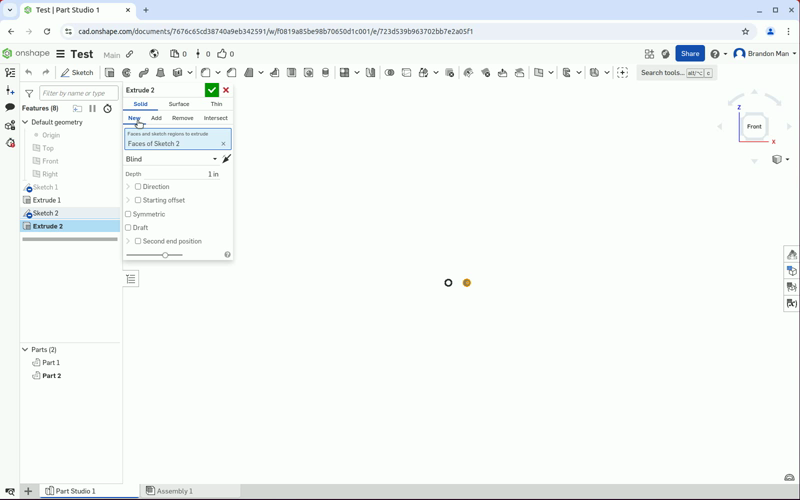
click(137, 120)
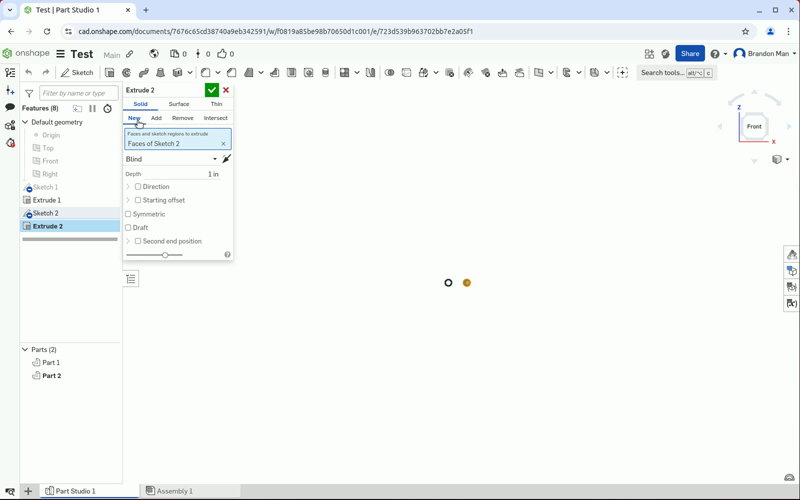
key(tab, 4)
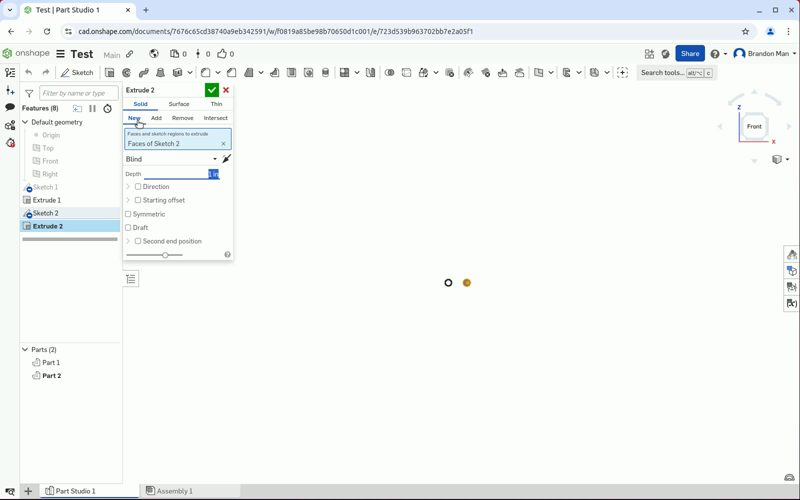
text(23.108)
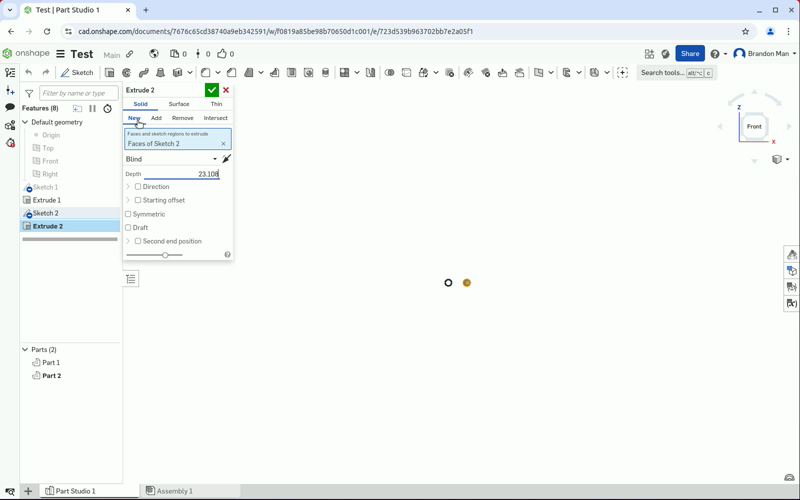
key(enter)
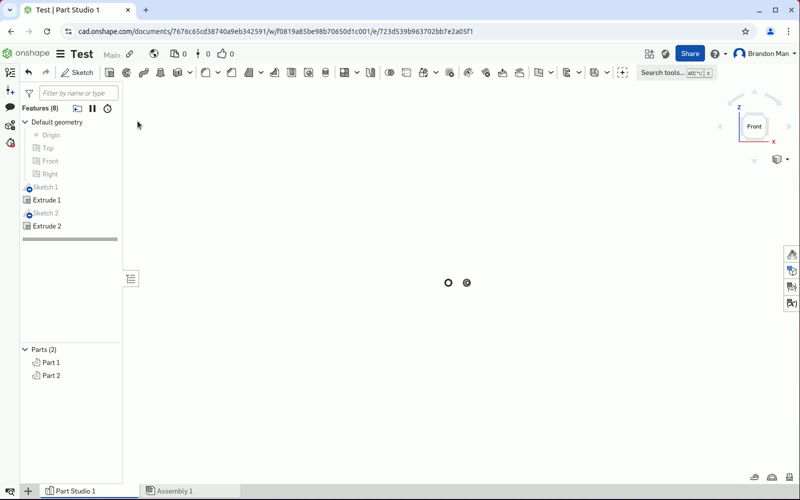
key(shift+h)
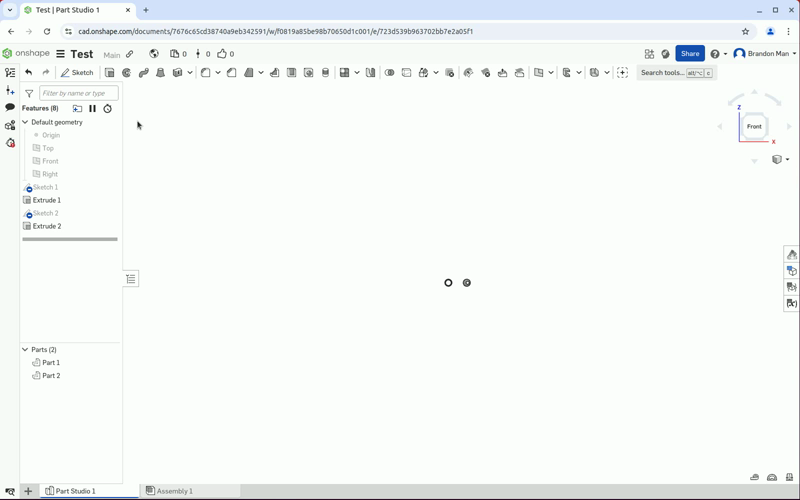
key(shift+h)
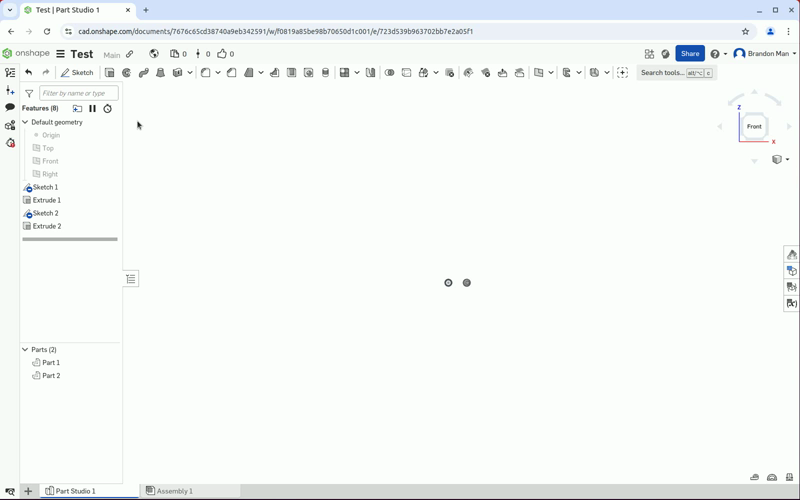
key(shift+7)
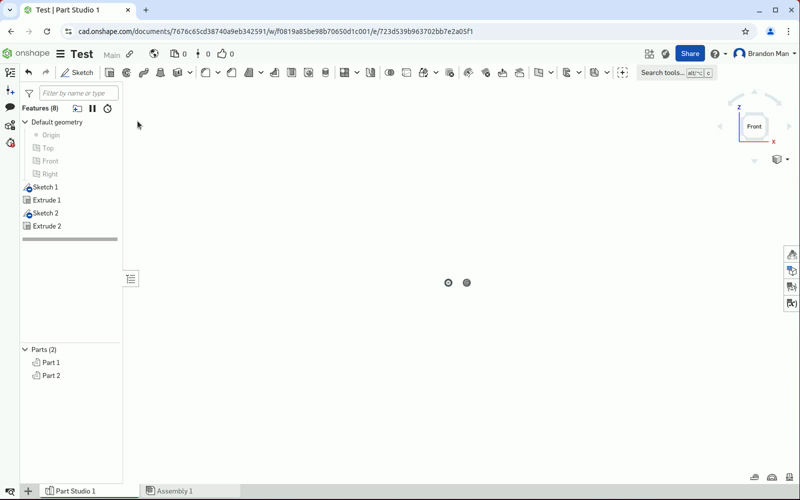
key(left, 2)
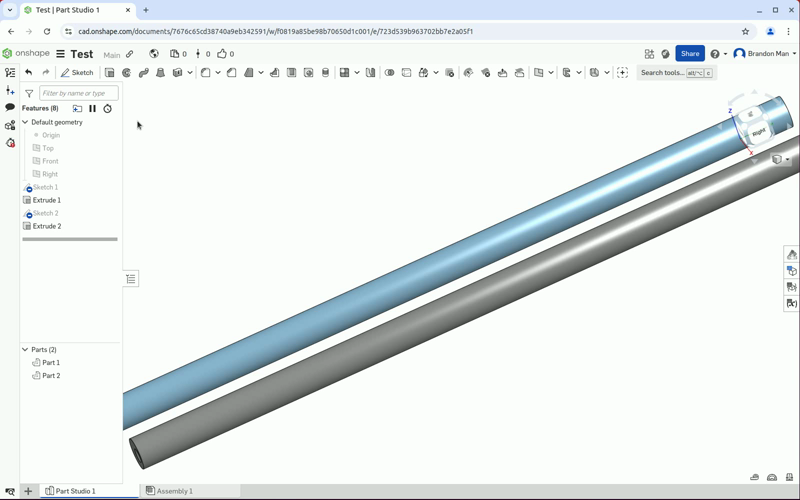
key(down, 2)
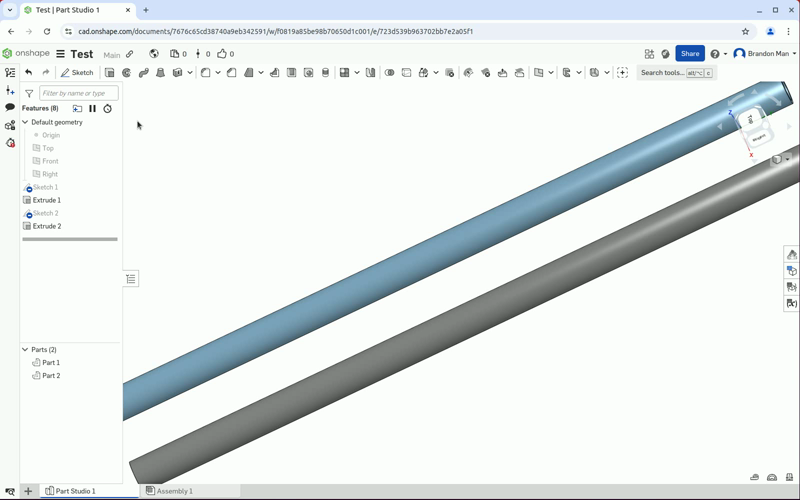
key(up, 2)
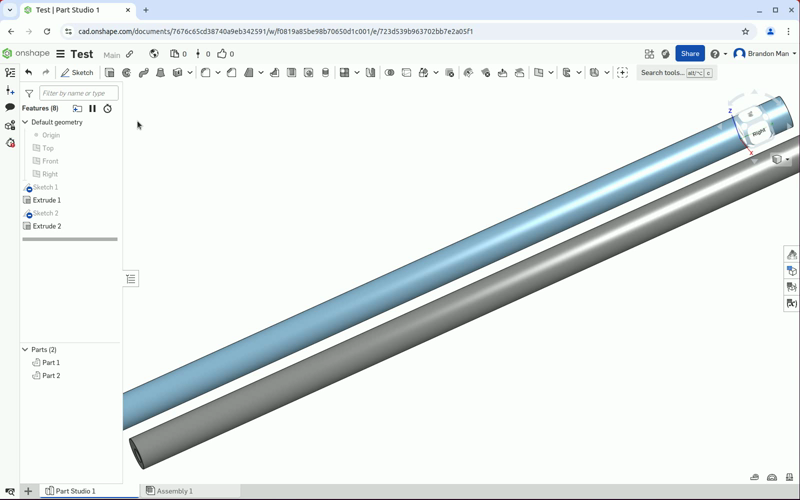
key(right, 2)
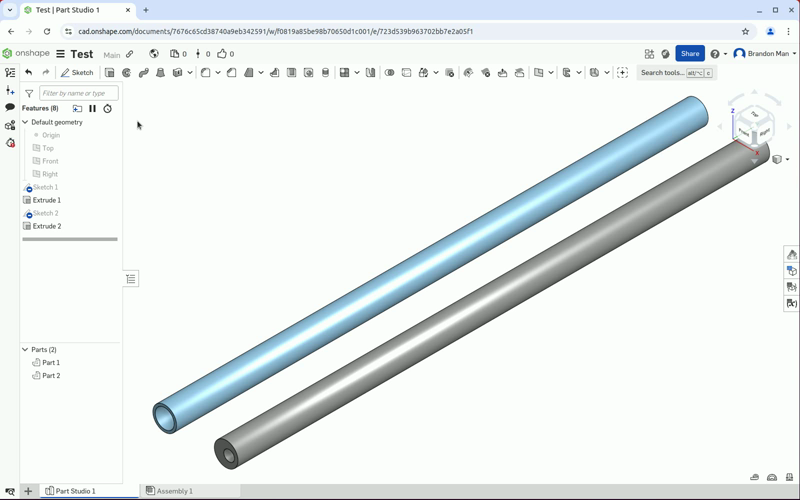
mouse_move(73, 189)
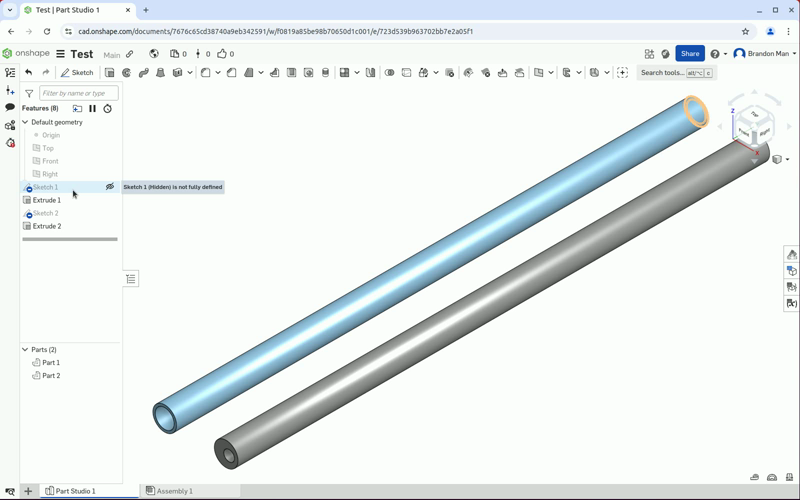
click(73, 189)